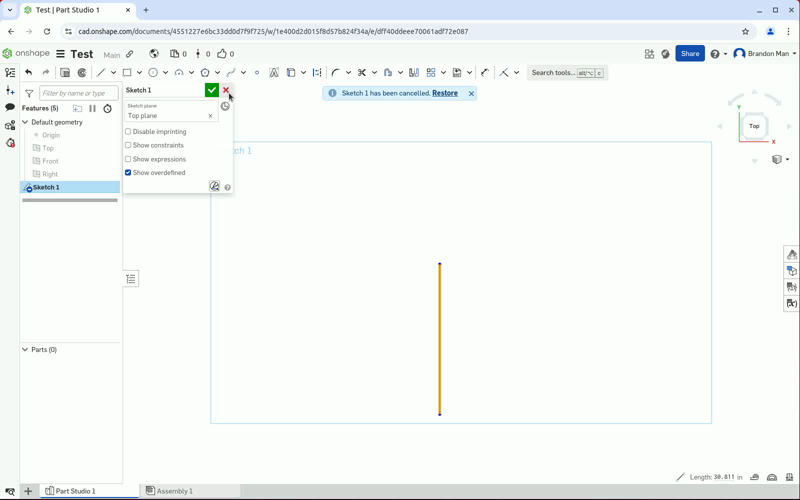
key(shift+h)
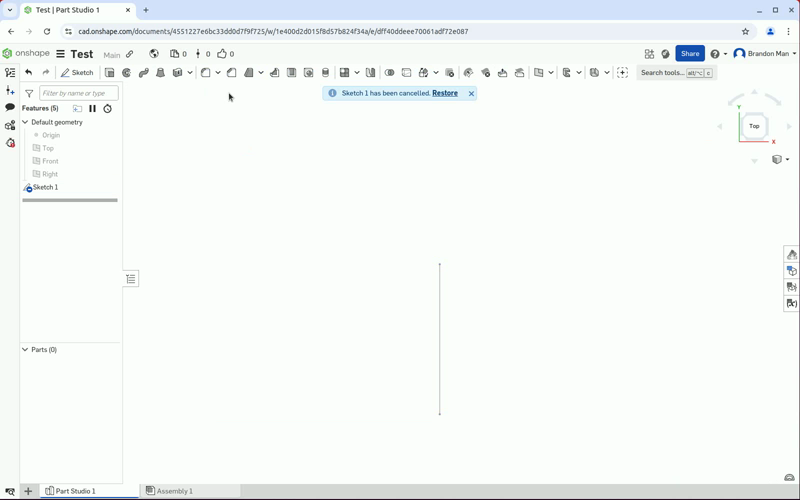
key(shift+s)
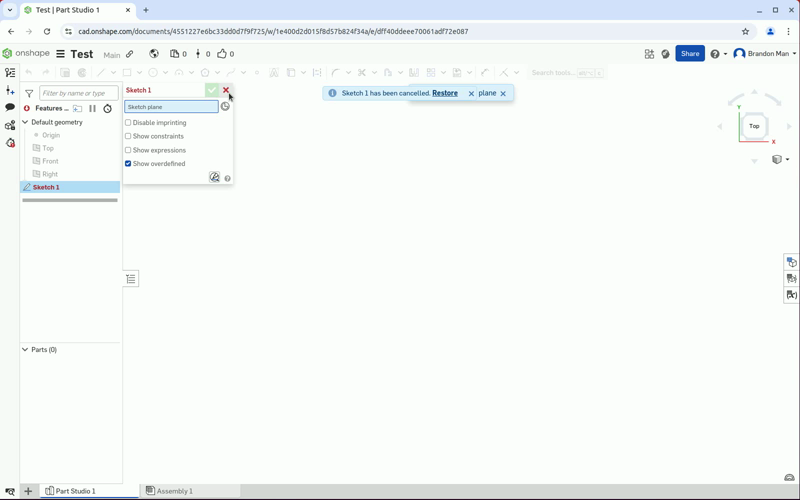
mouse_move(73, 150)
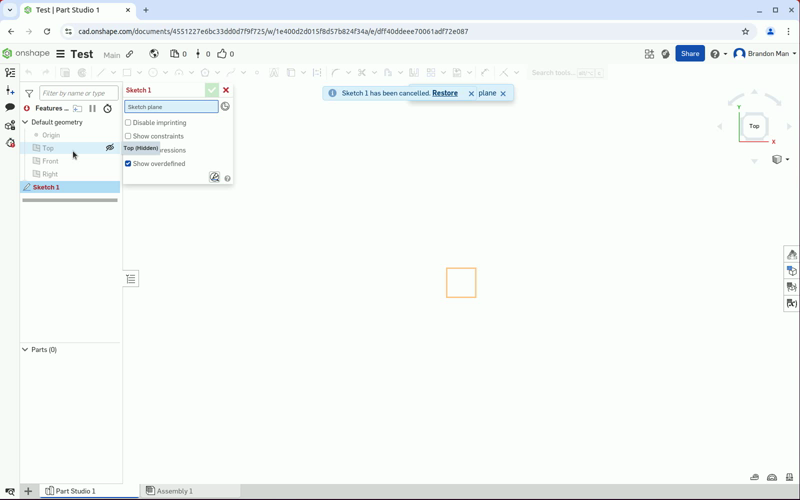
click(73, 150)
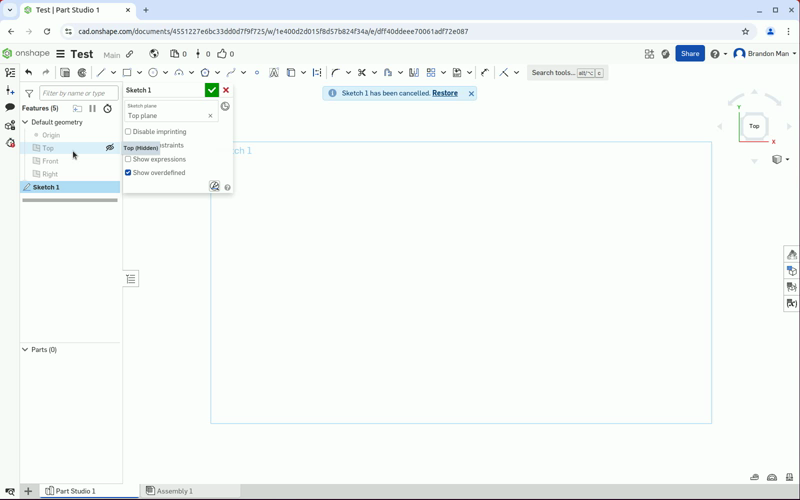
mouse_move(73, 352)
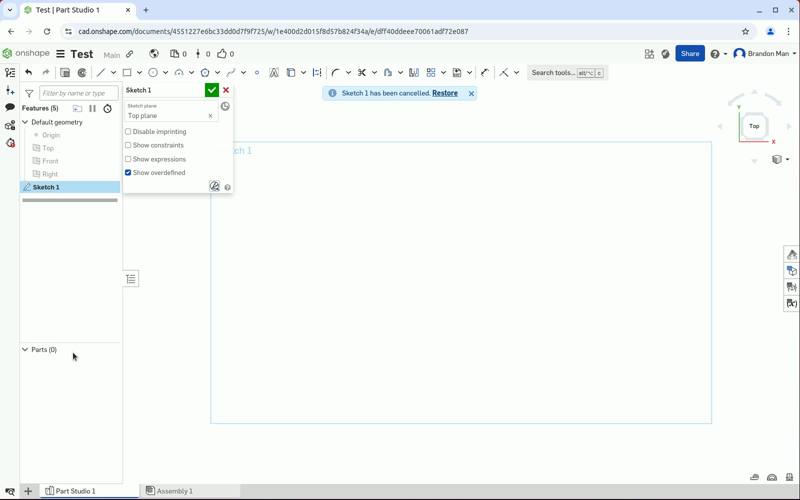
key(y)
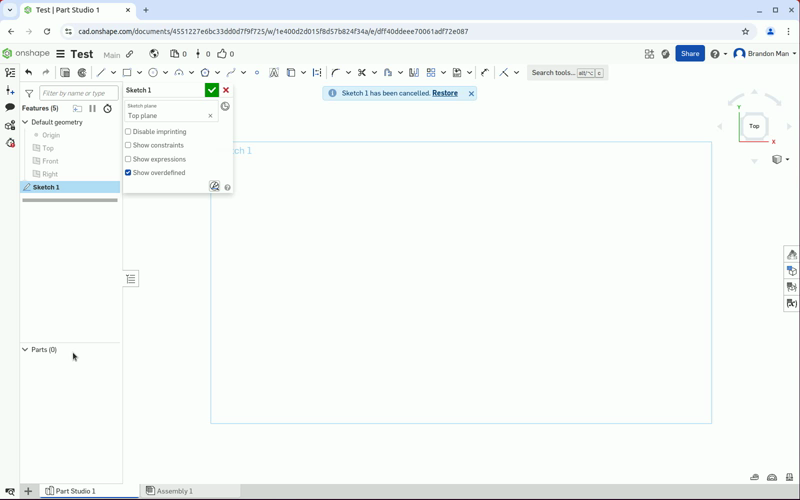
key(c)
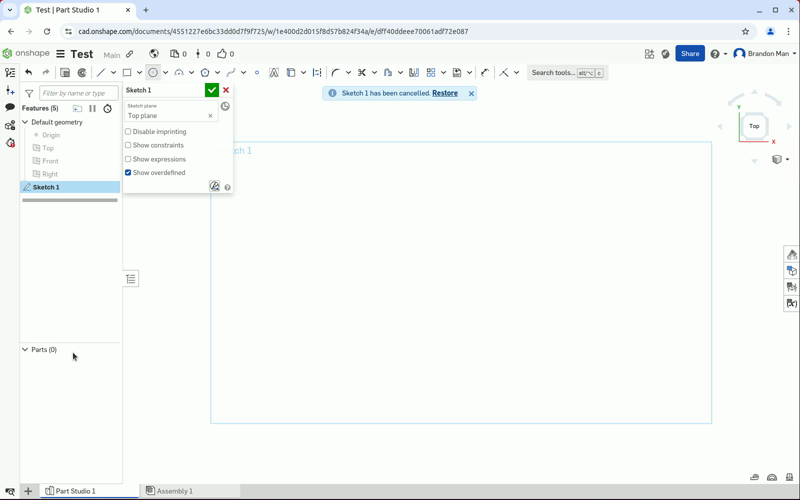
key_down(shift)
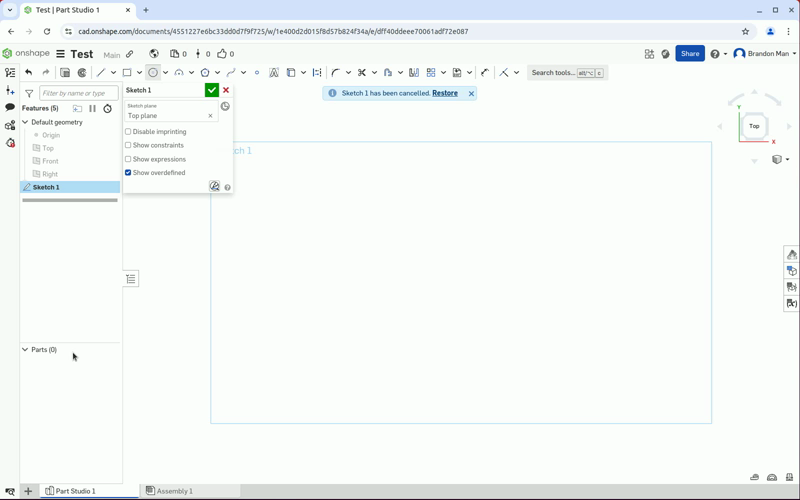
mouse_move(461, 282)
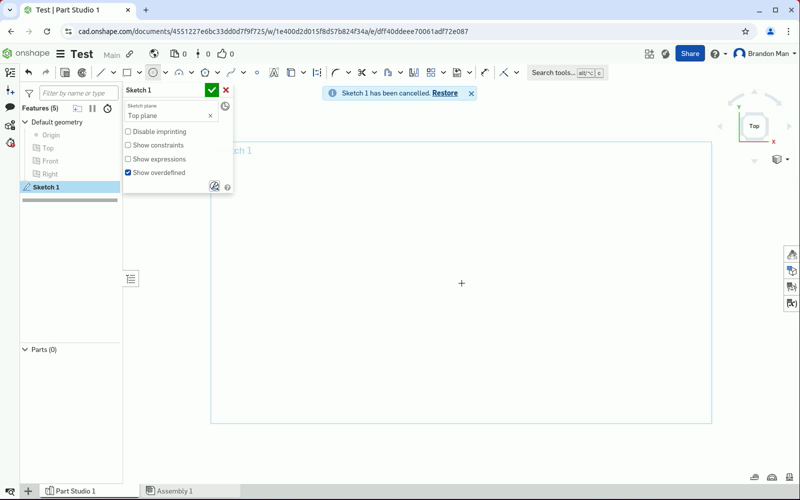
click(461, 282)
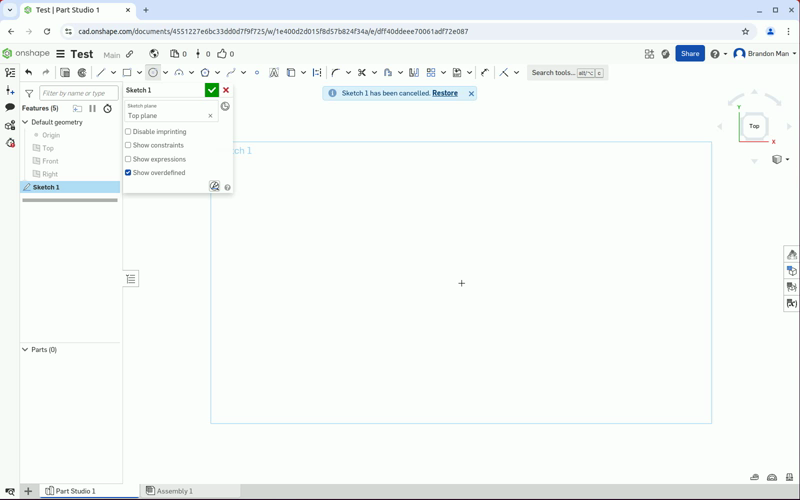
key_up(shift)
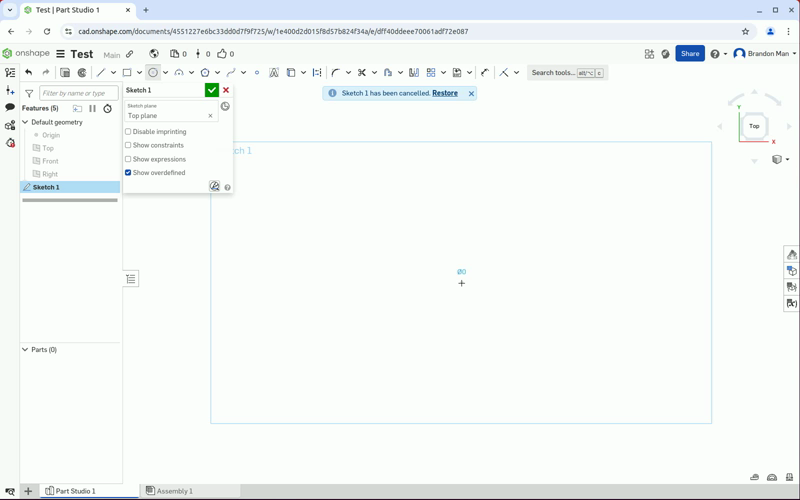
mouse_move(497, 282)
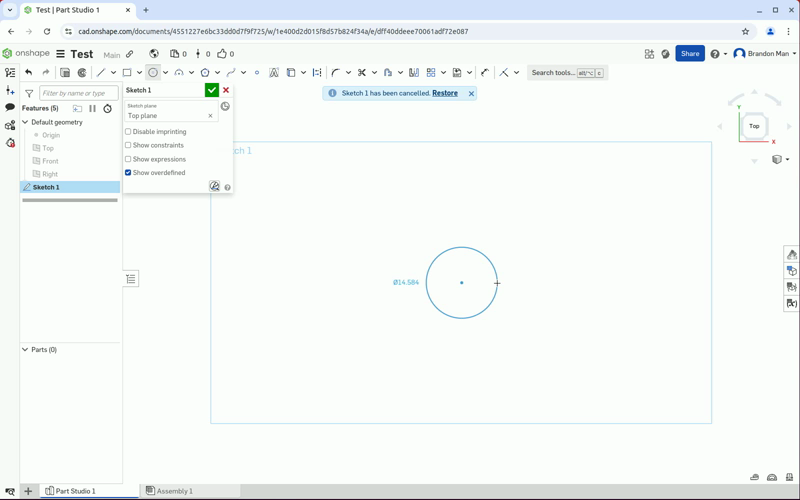
click(497, 282)
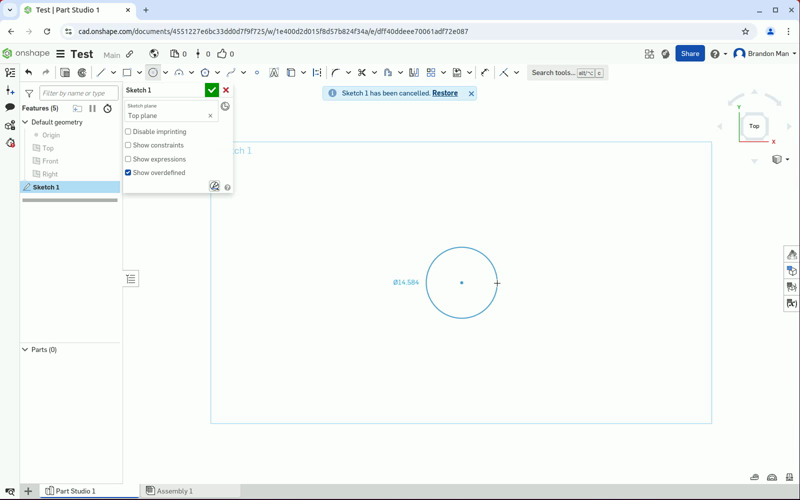
key(esc)
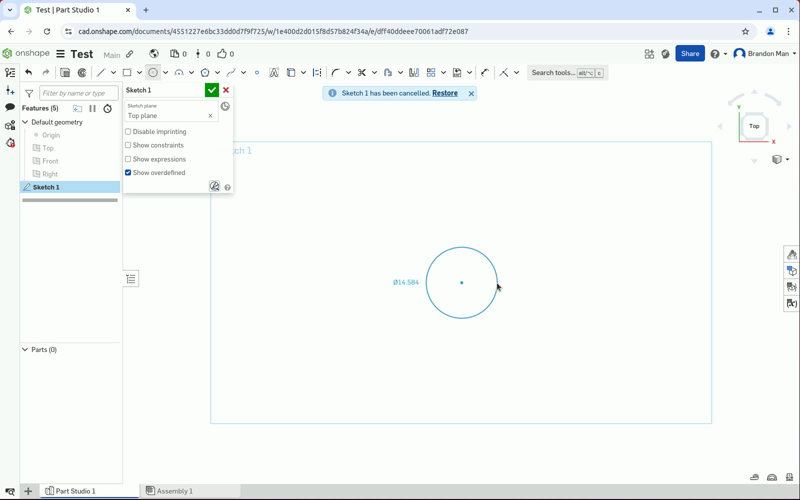
key(c)
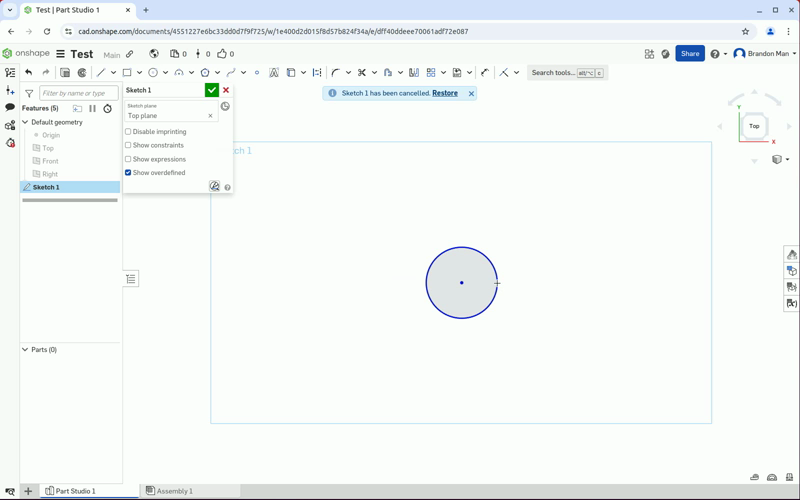
key_down(shift)
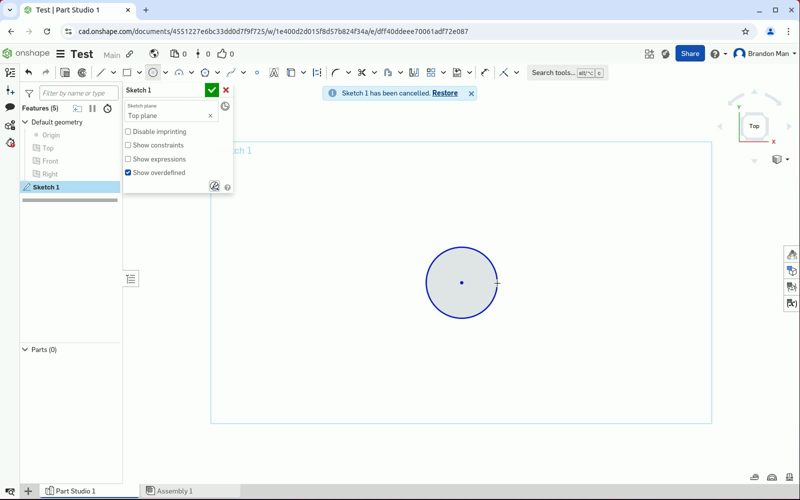
mouse_move(461, 282)
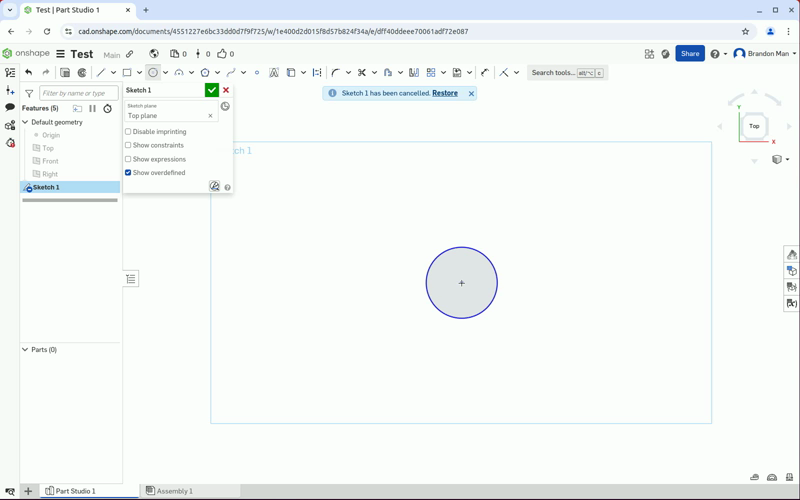
click(461, 282)
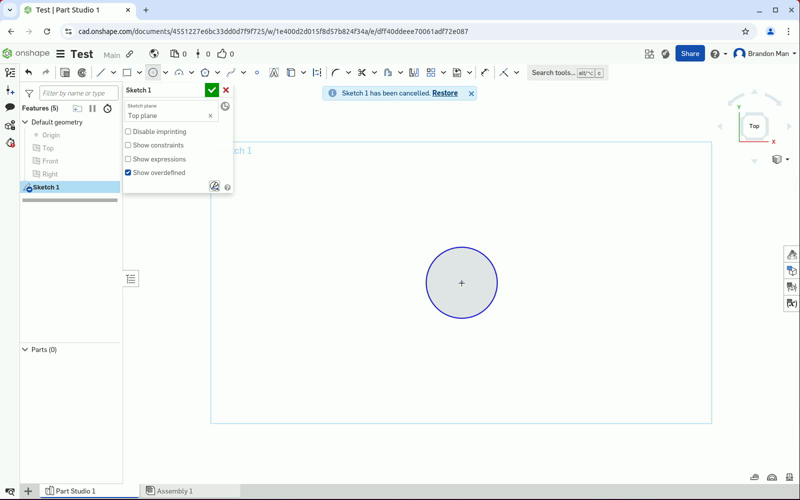
key_up(shift)
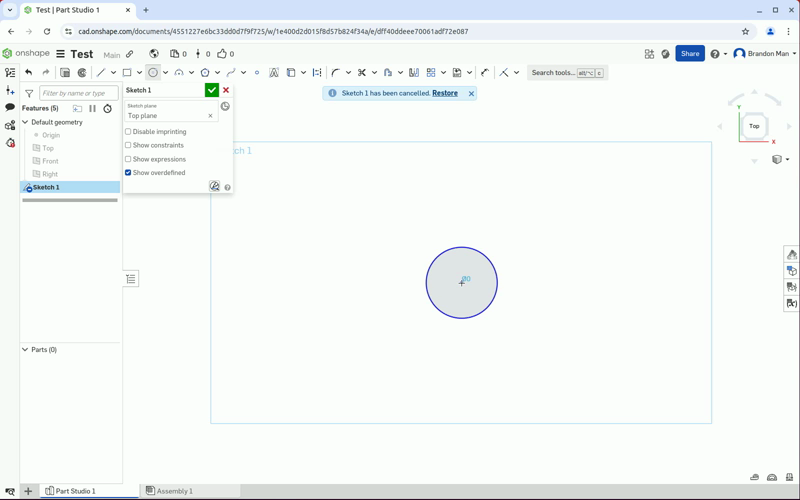
mouse_move(485, 282)
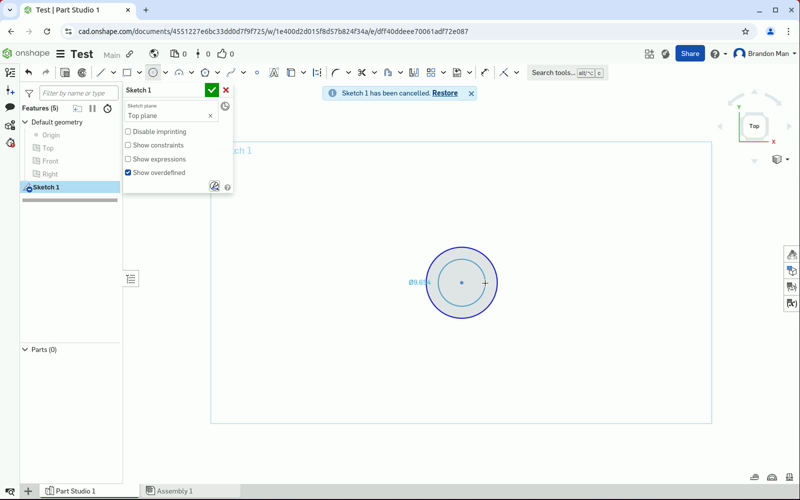
click(485, 282)
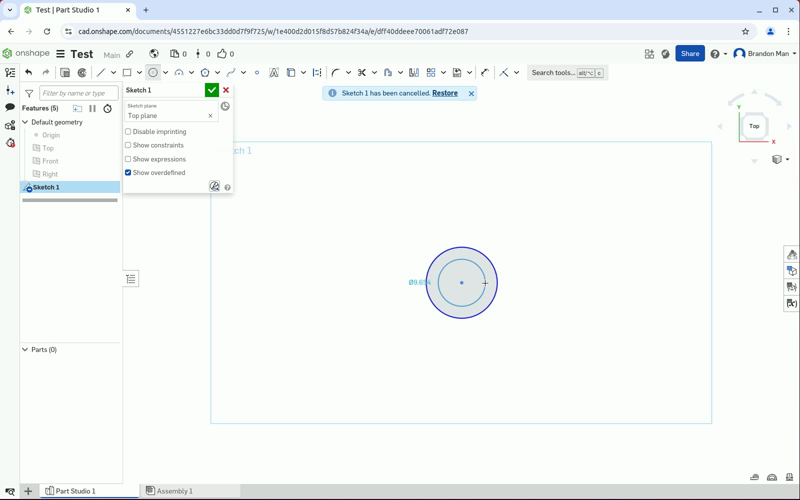
key(esc)
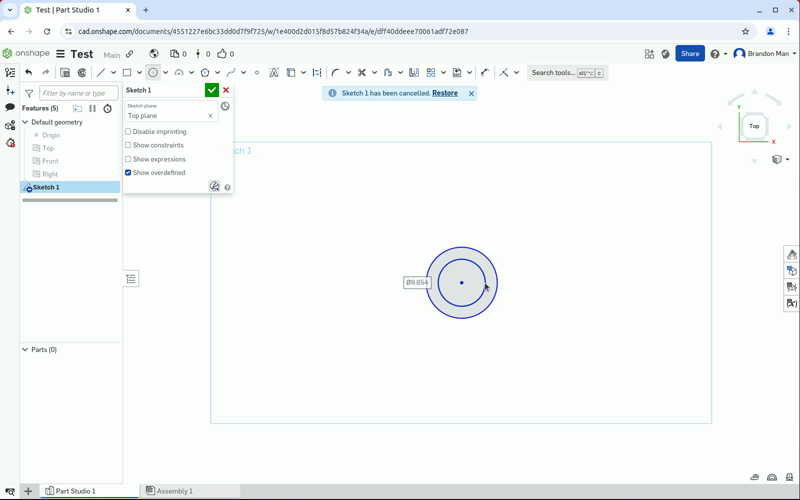
mouse_move(475, 254)
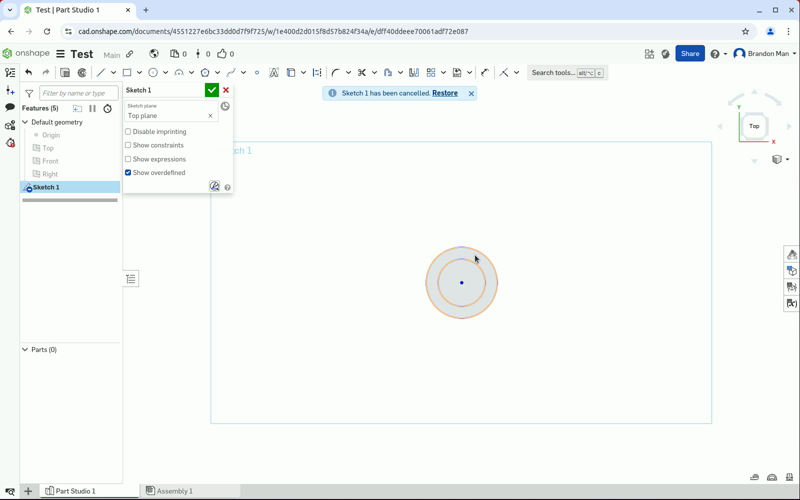
click(475, 254)
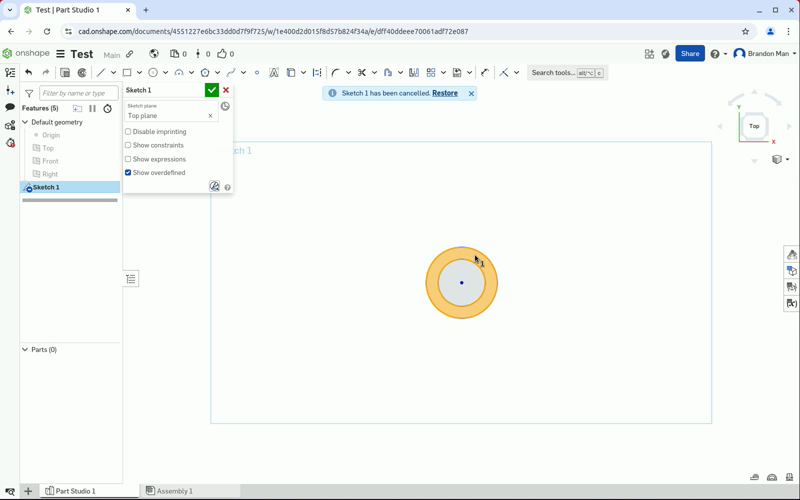
mouse_move(73, 352)
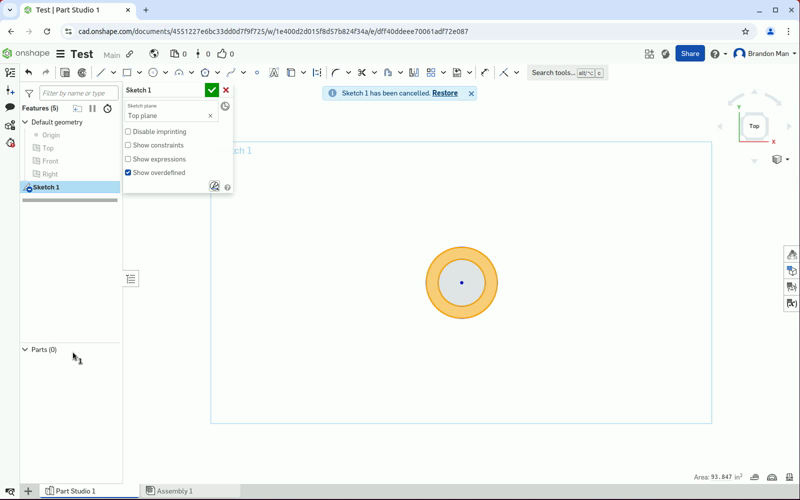
key(shift+y)
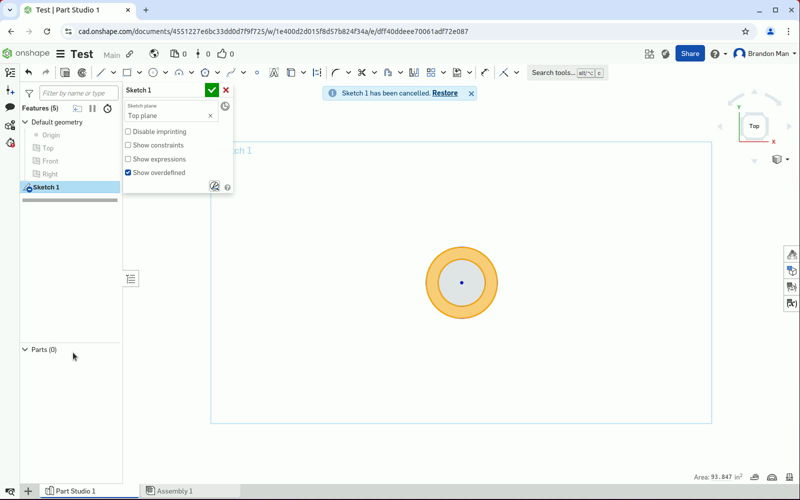
key(shift+e)
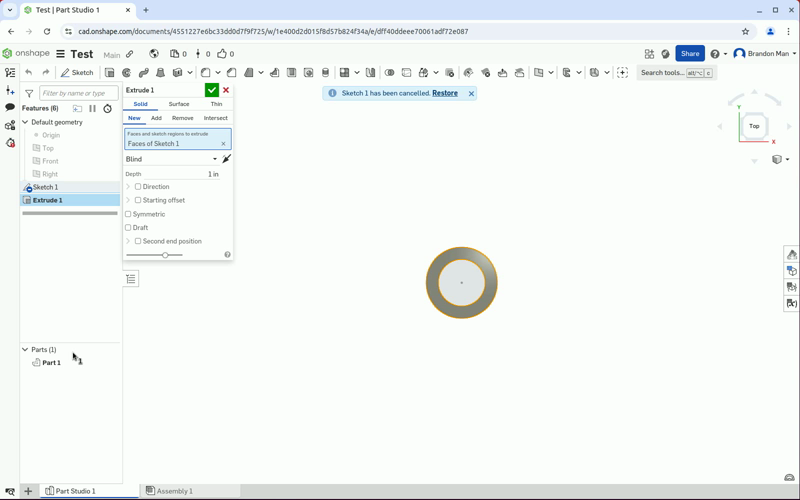
mouse_move(143, 106)
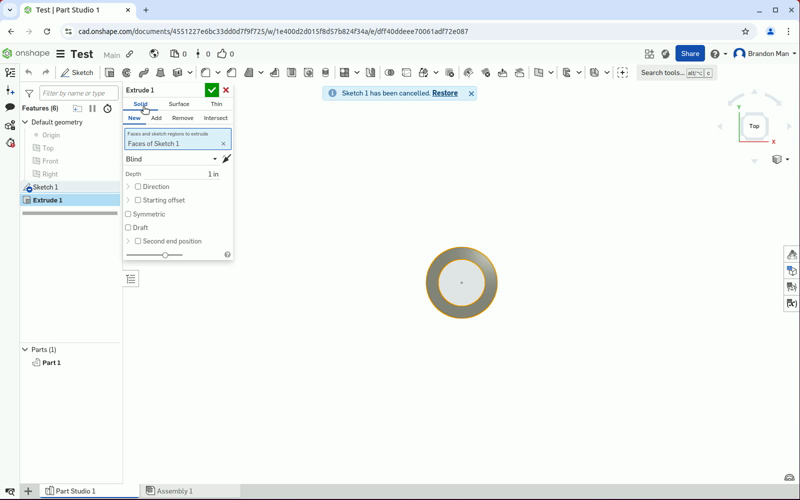
click(143, 106)
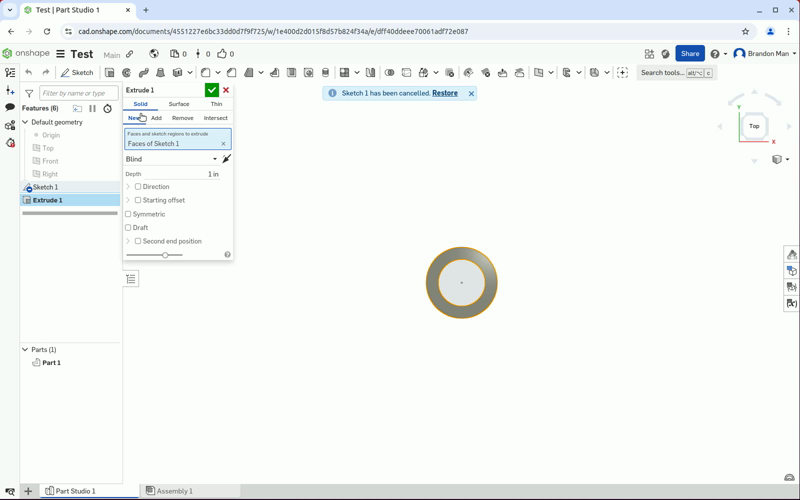
mouse_move(137, 120)
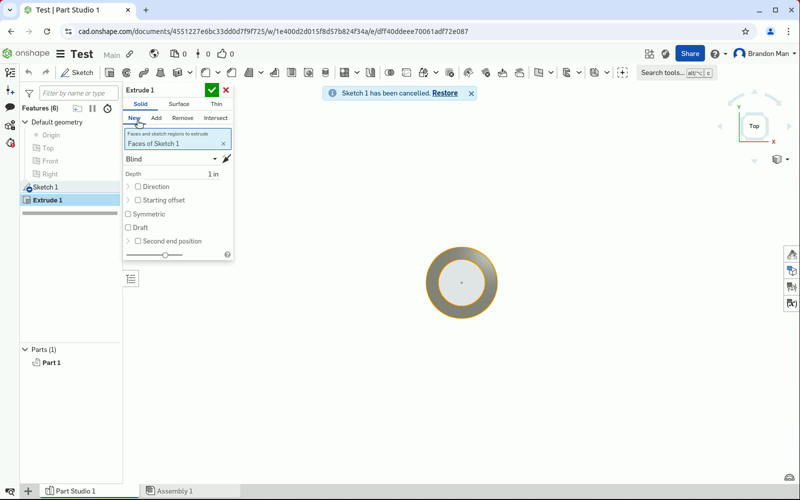
click(137, 120)
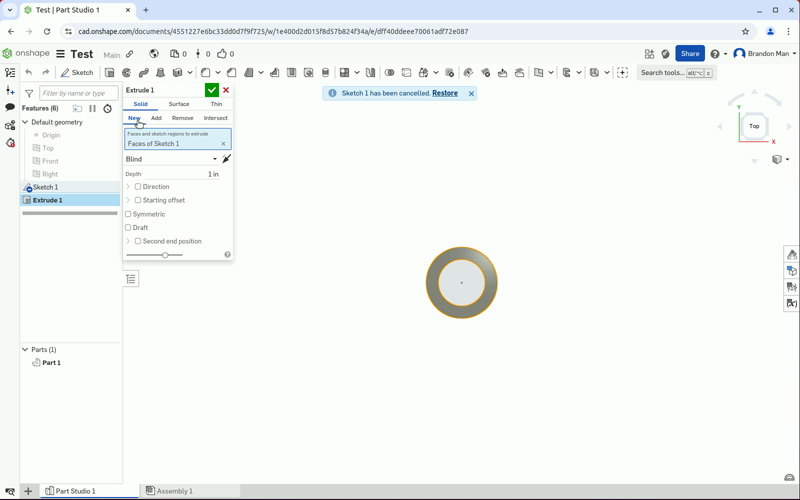
key(tab, 4)
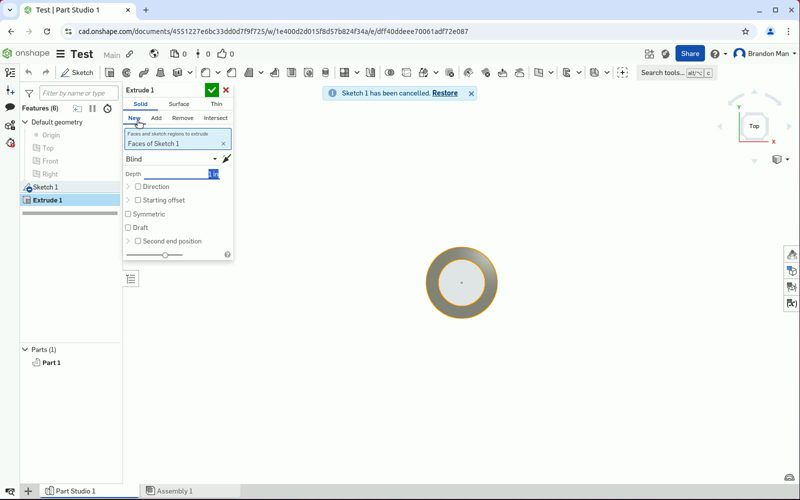
text(-14.202)
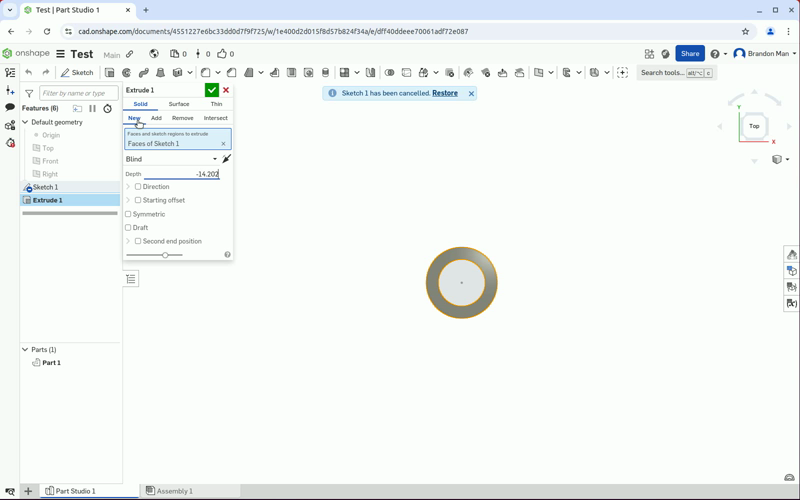
key(enter)
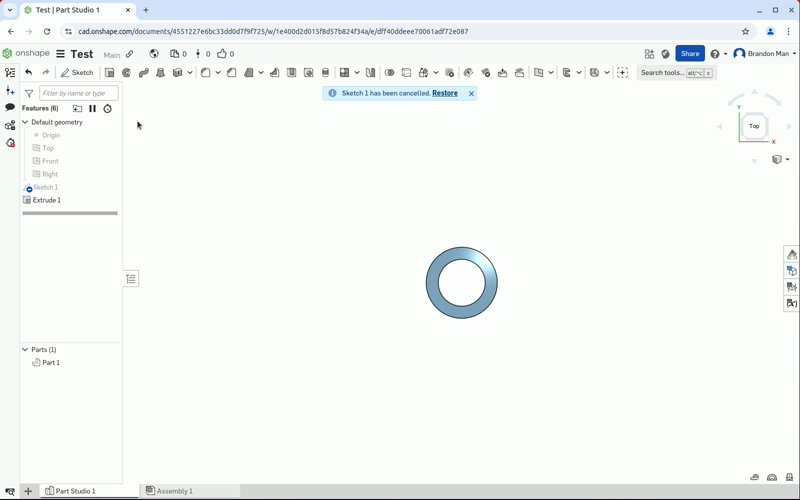
key(shift+h)
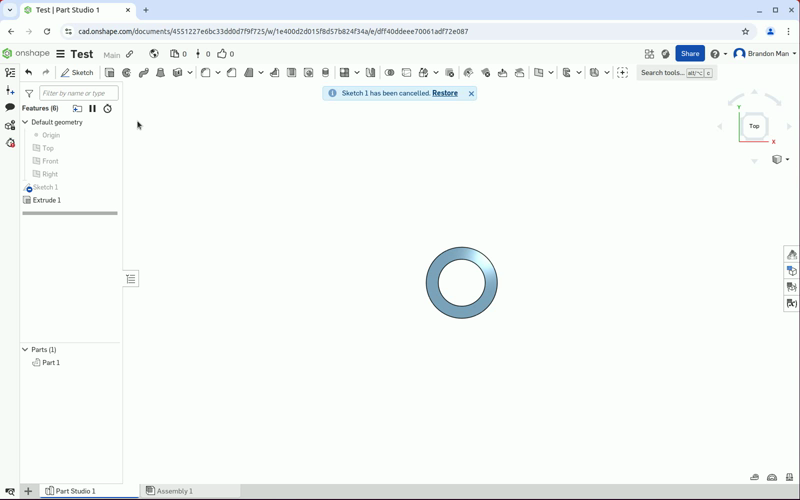
key(shift+h)
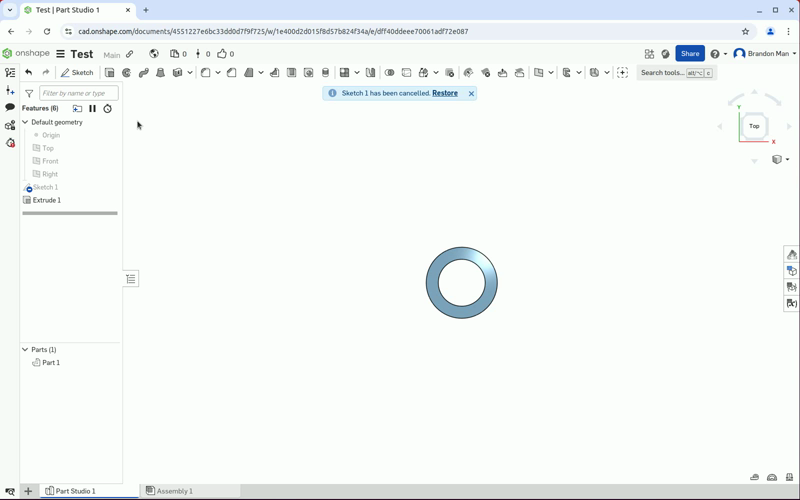
mouse_move(73, 189)
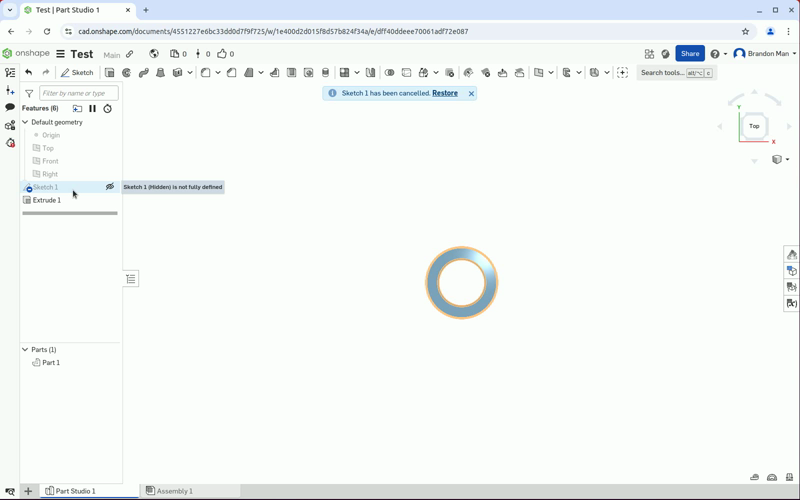
click(73, 189)
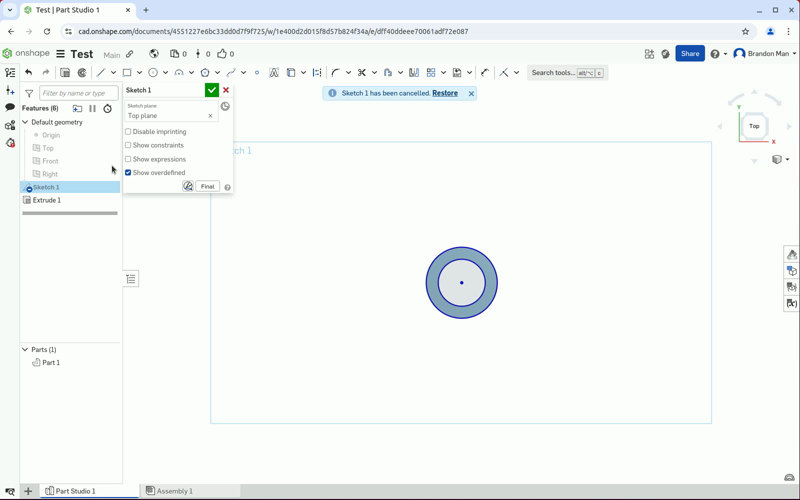
mouse_move(229, 92)
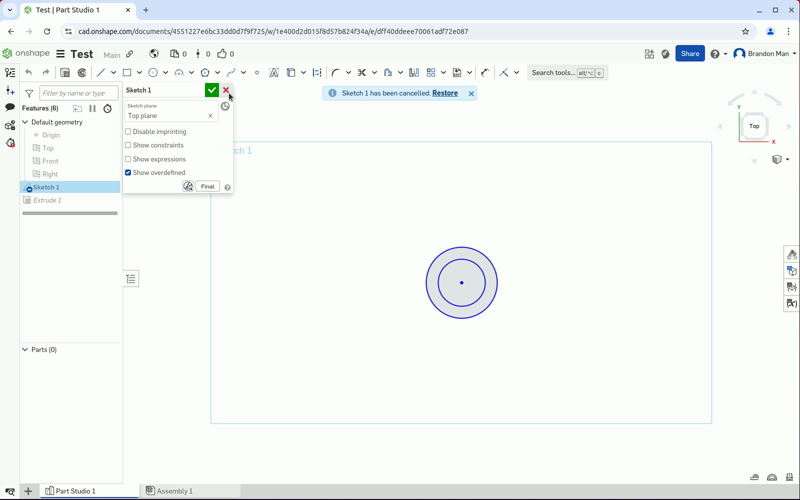
click(229, 92)
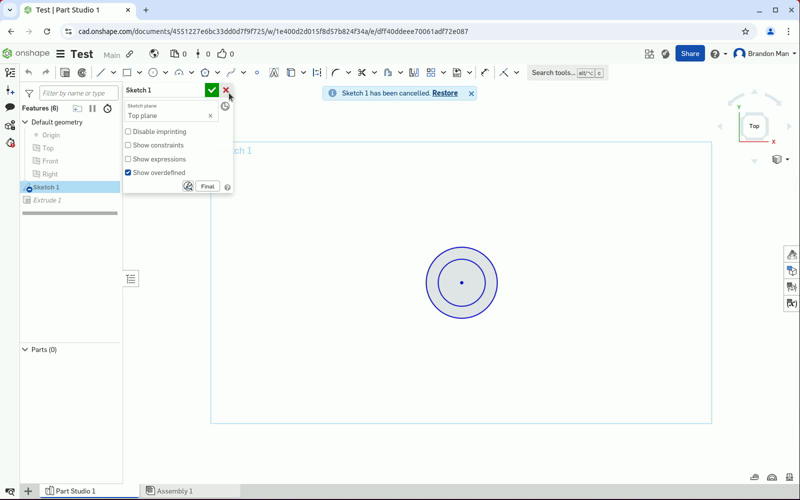
key(shift+s)
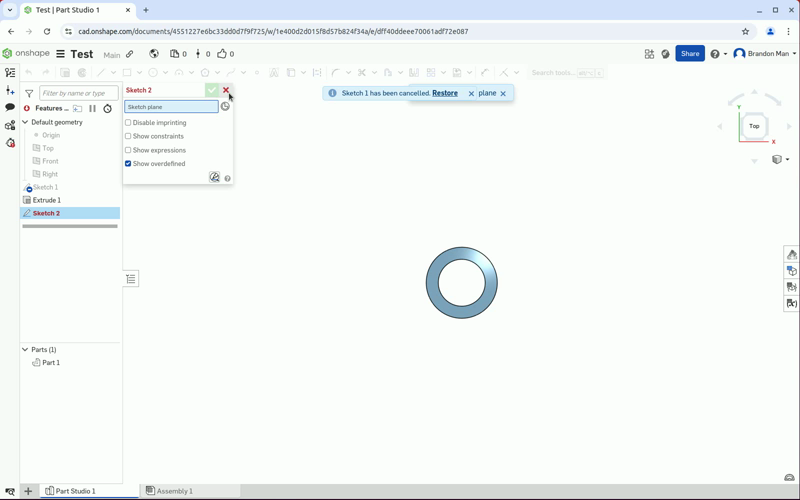
mouse_move(73, 150)
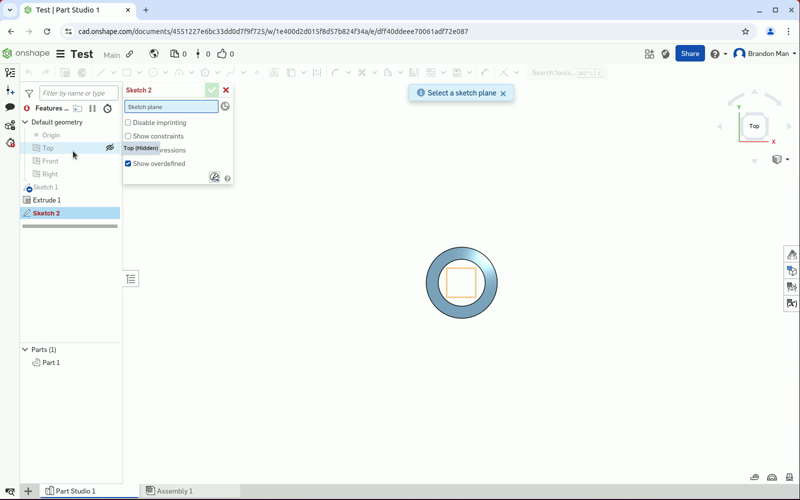
click(73, 150)
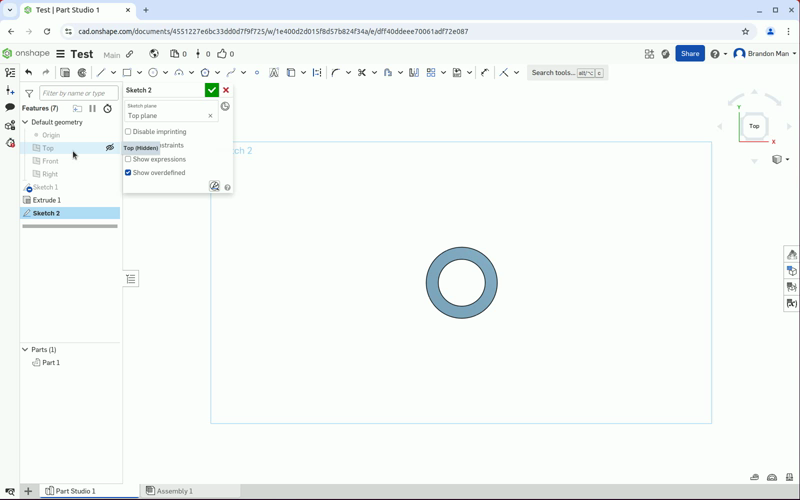
mouse_move(73, 352)
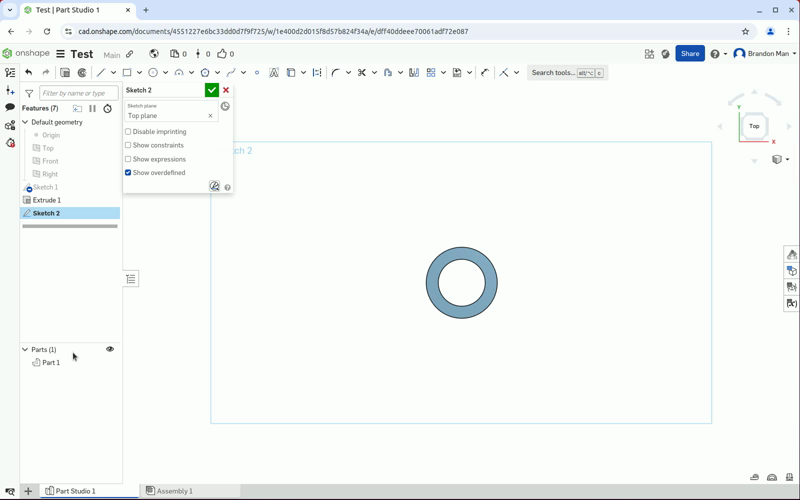
key(y)
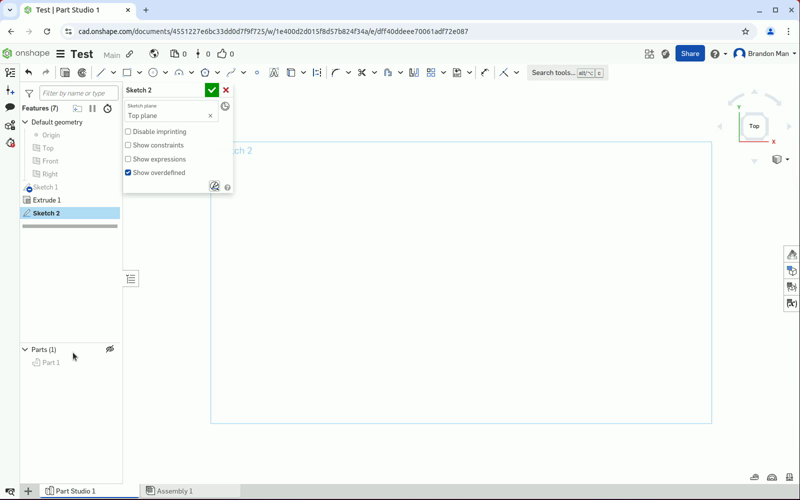
key(l)
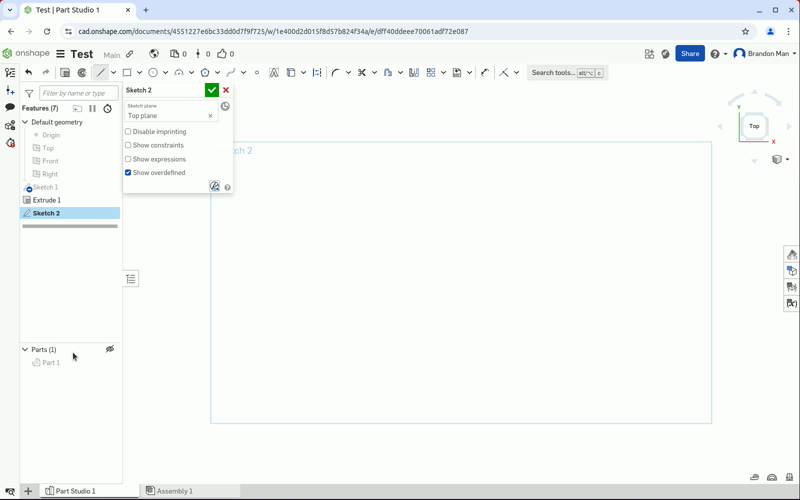
key_down(shift)
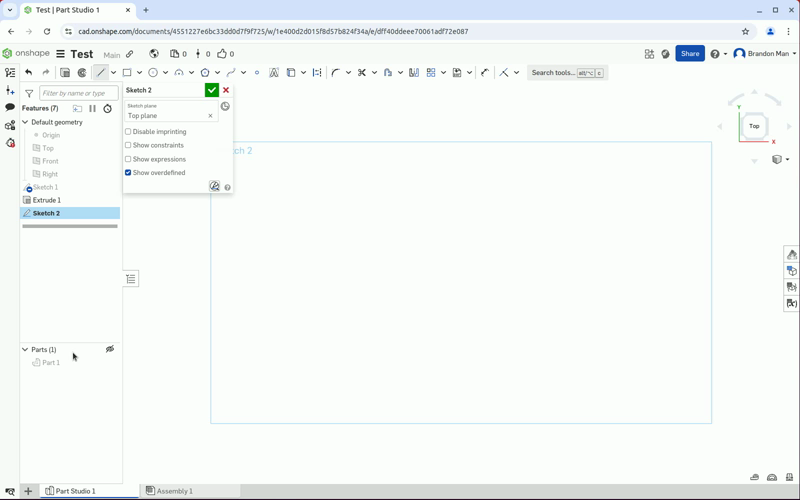
mouse_move(426, 213)
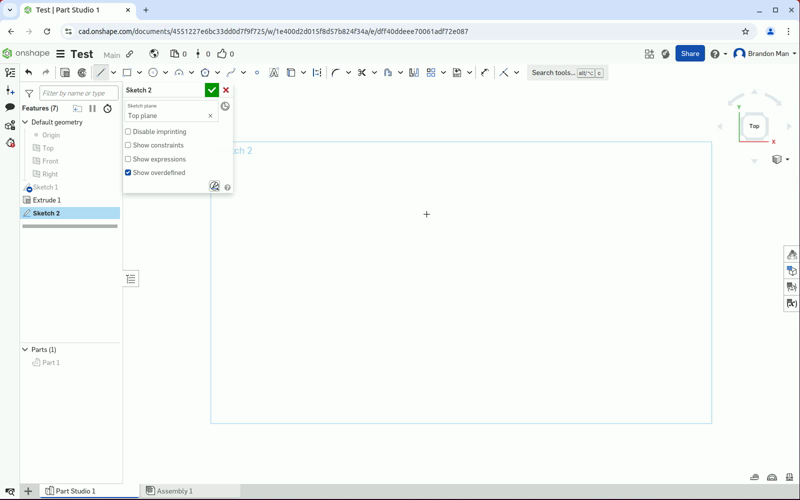
click(426, 213)
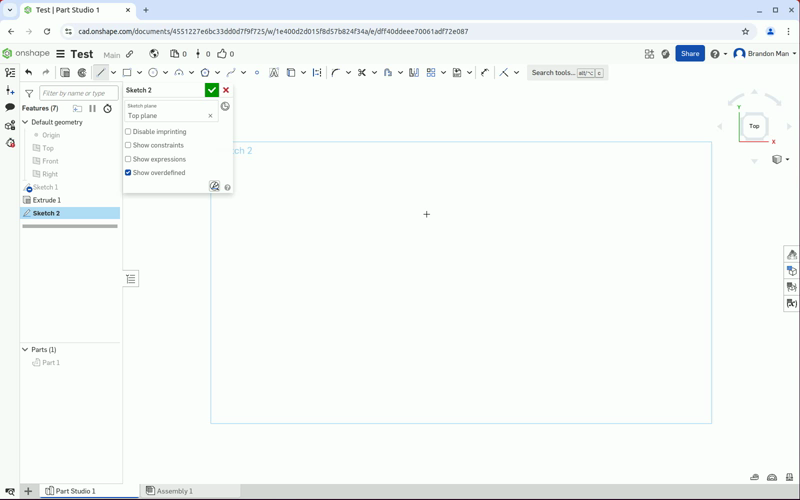
key_up(shift)
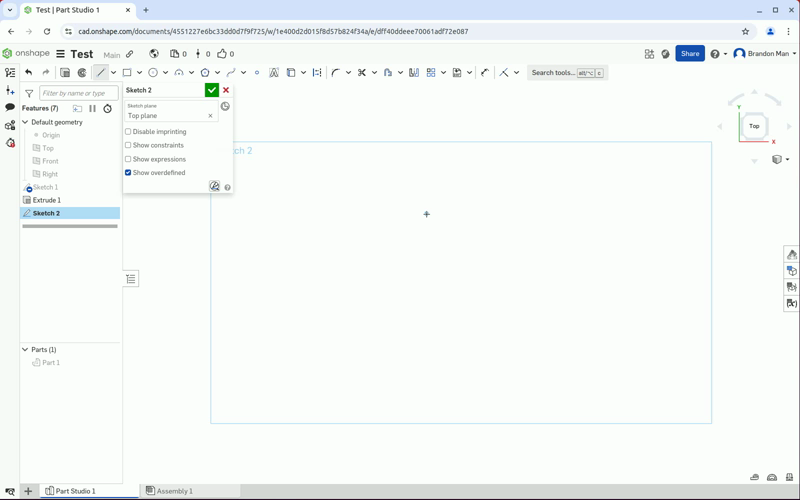
key_down(shift)
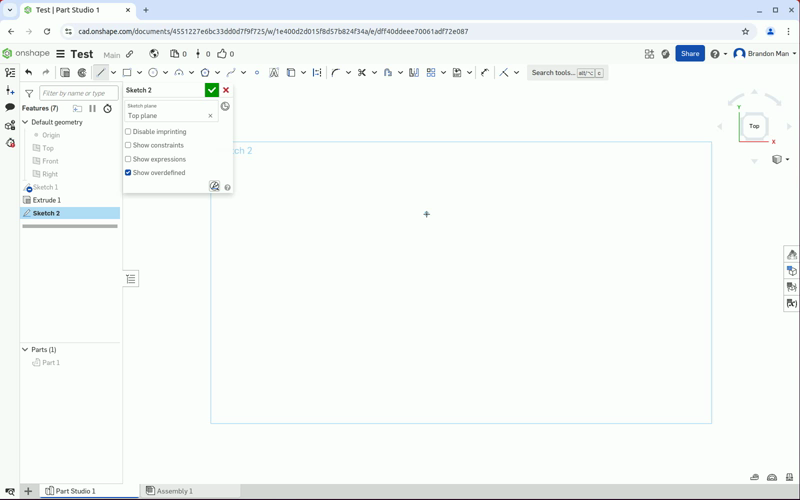
mouse_move(456, 213)
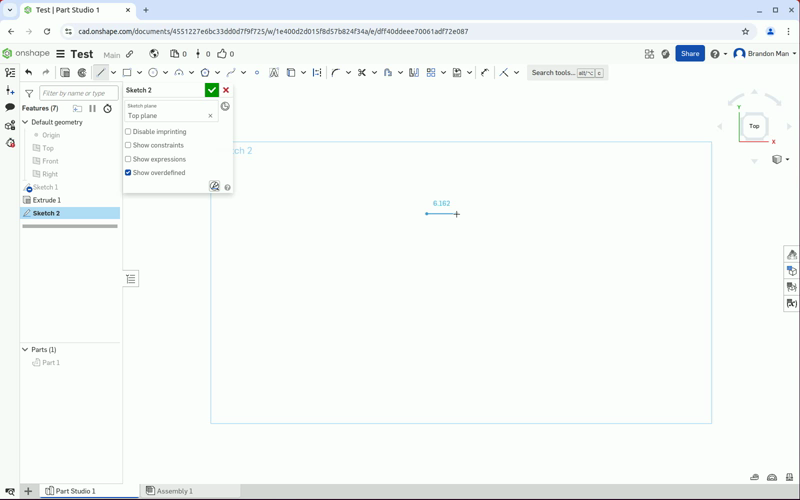
mouse_move(456, 213)
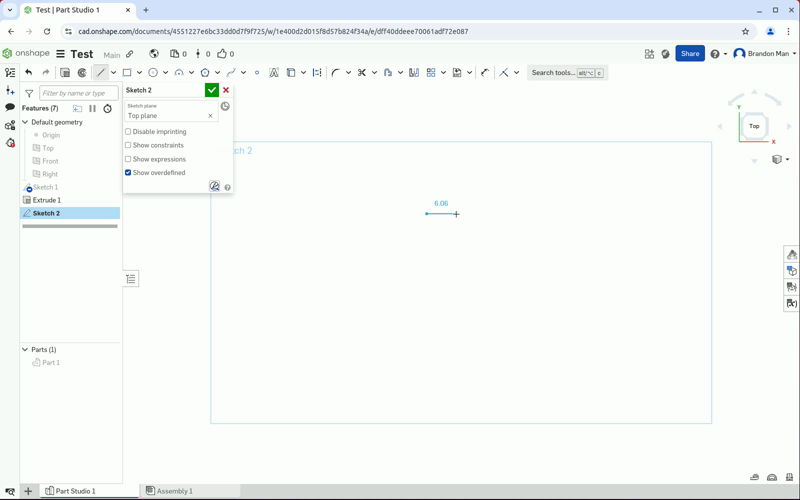
click(456, 213)
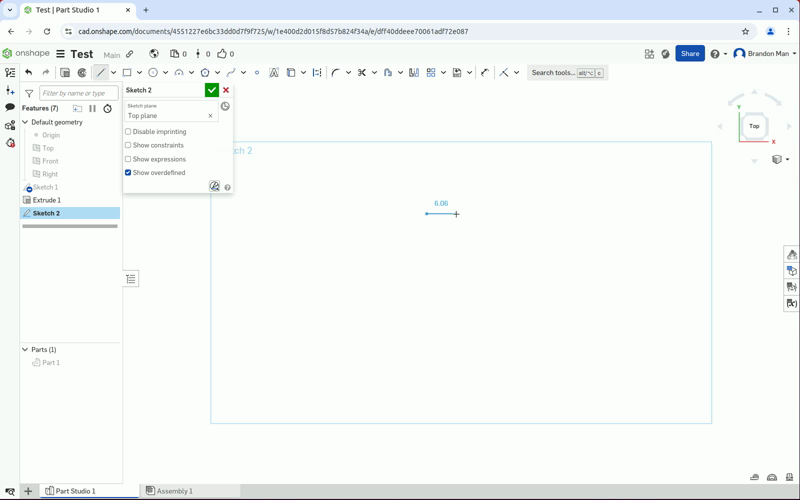
key_up(shift)
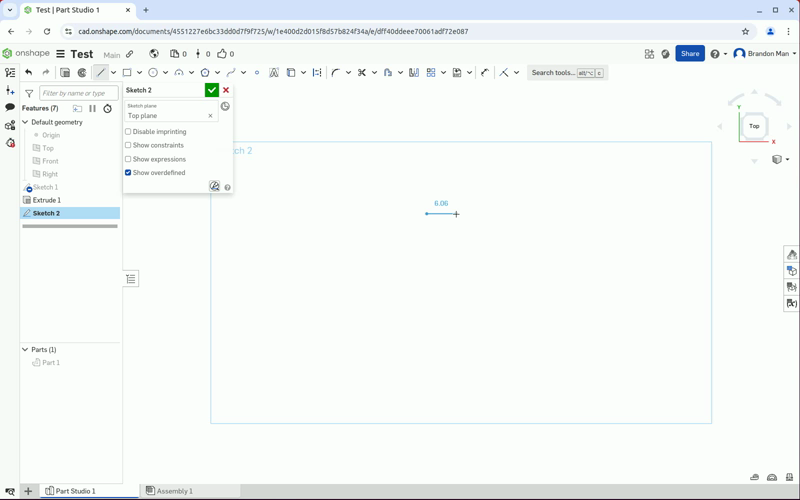
key_down(shift)
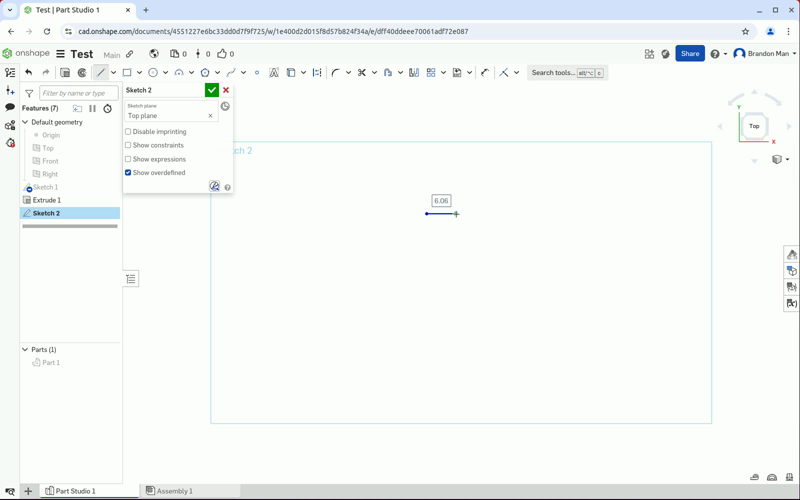
mouse_move(486, 213)
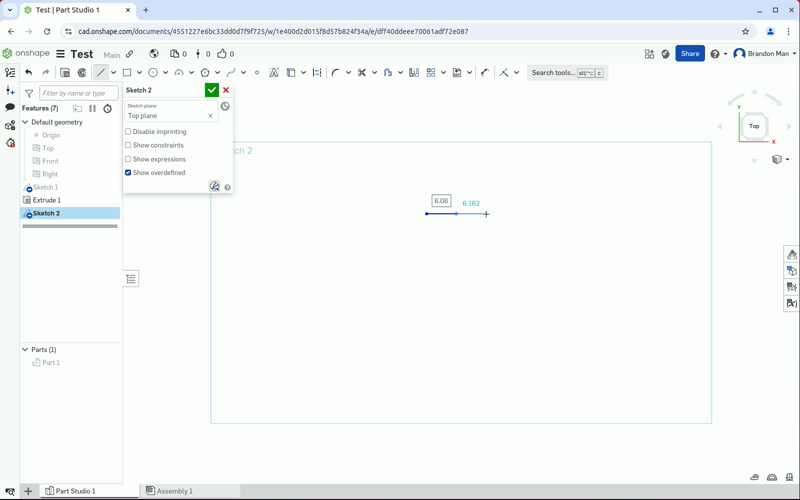
mouse_move(456, 249)
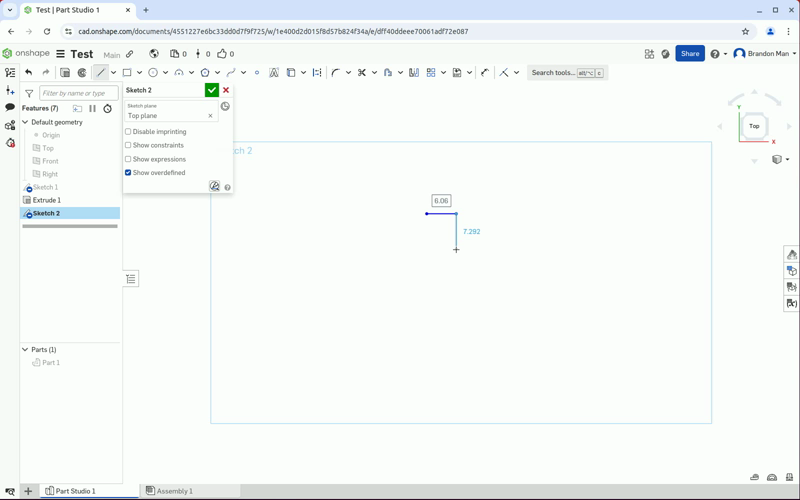
click(456, 249)
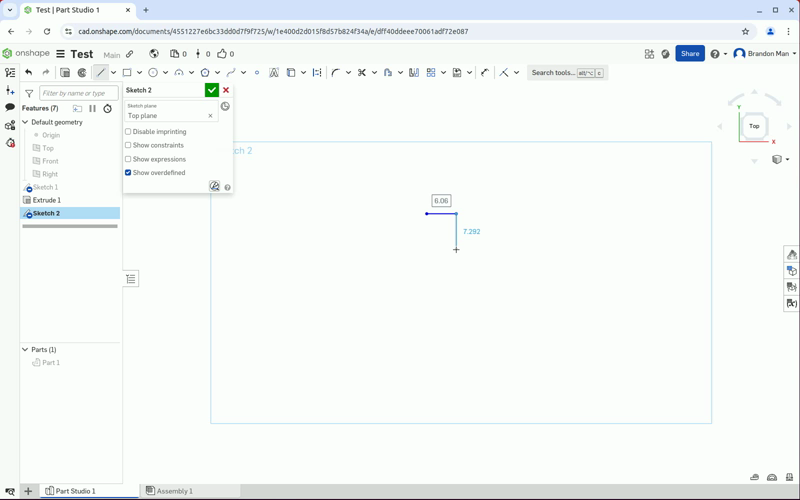
key_up(shift)
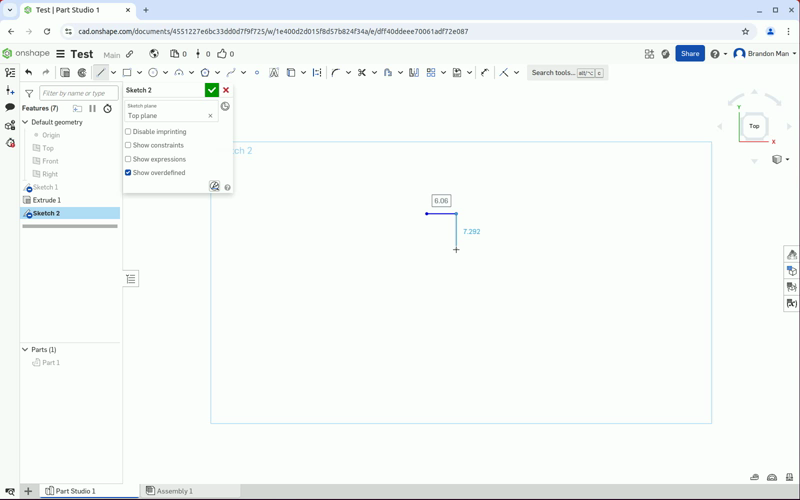
key(esc)
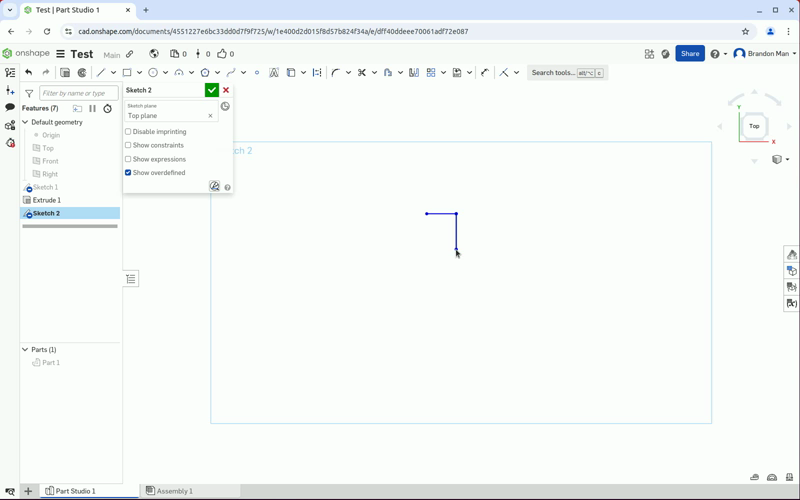
key(a)
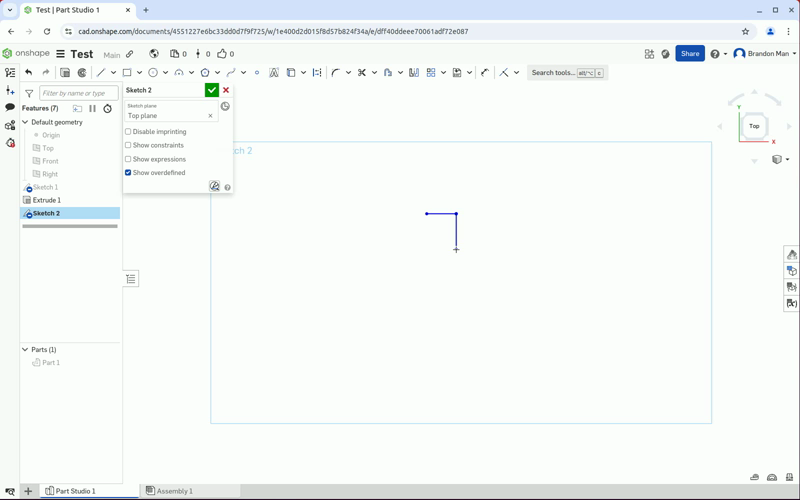
mouse_move(456, 249)
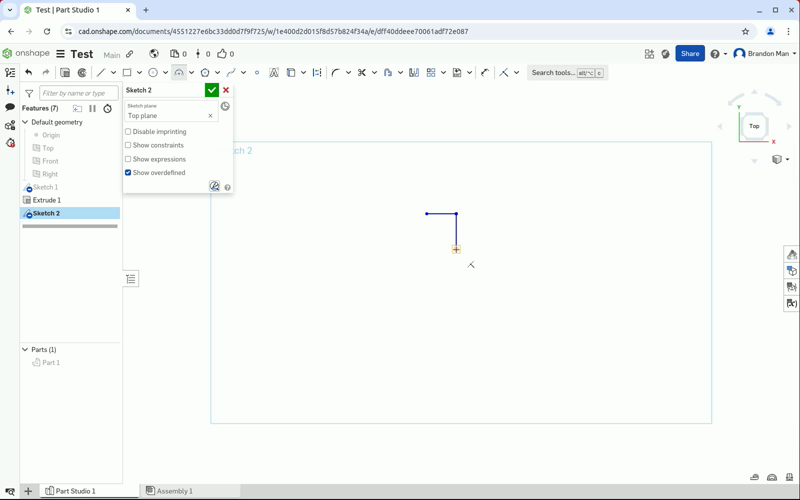
click(456, 249)
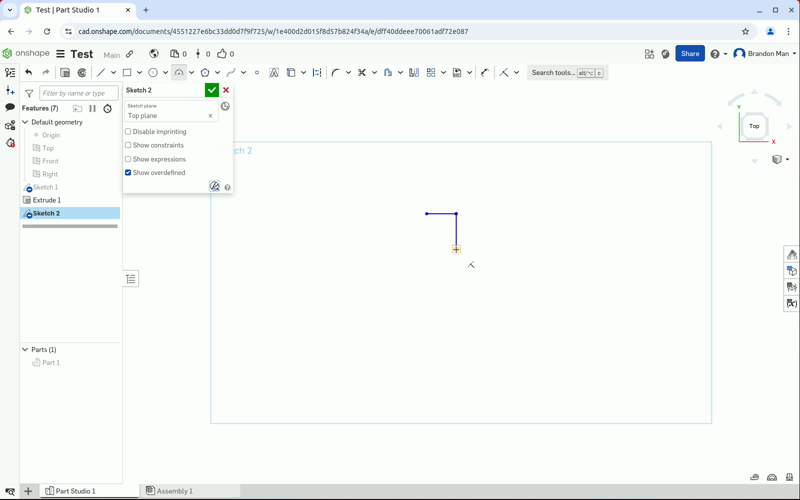
key_down(shift)
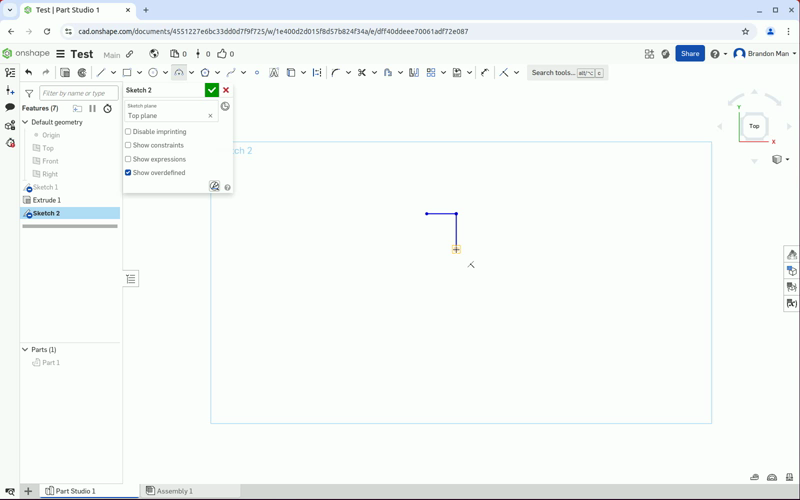
mouse_move(467, 249)
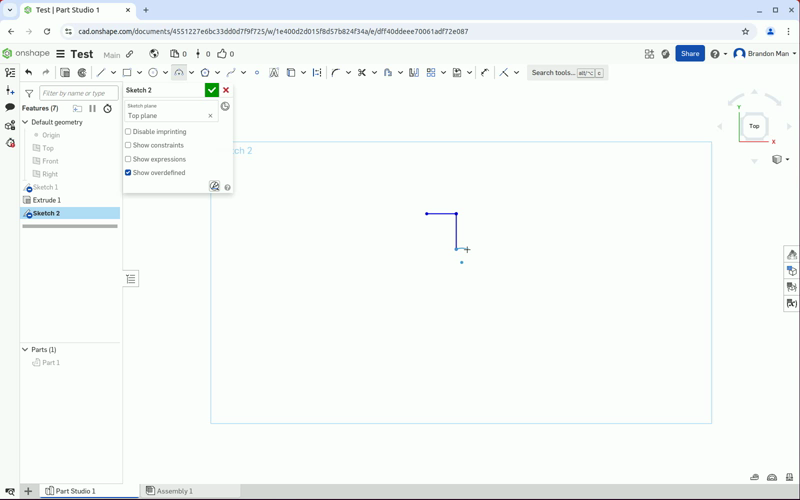
click(467, 249)
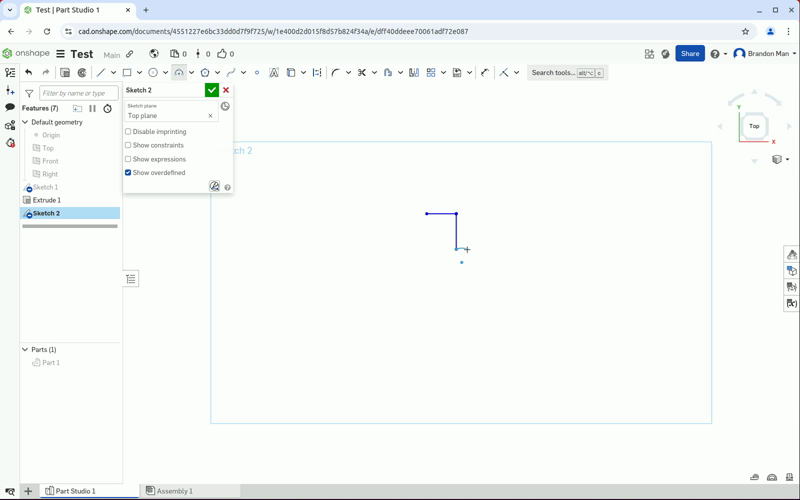
mouse_move(461, 249)
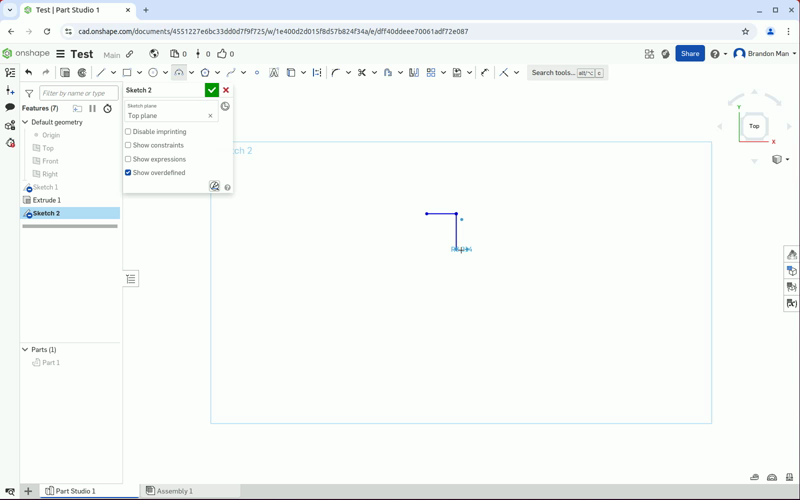
click(461, 249)
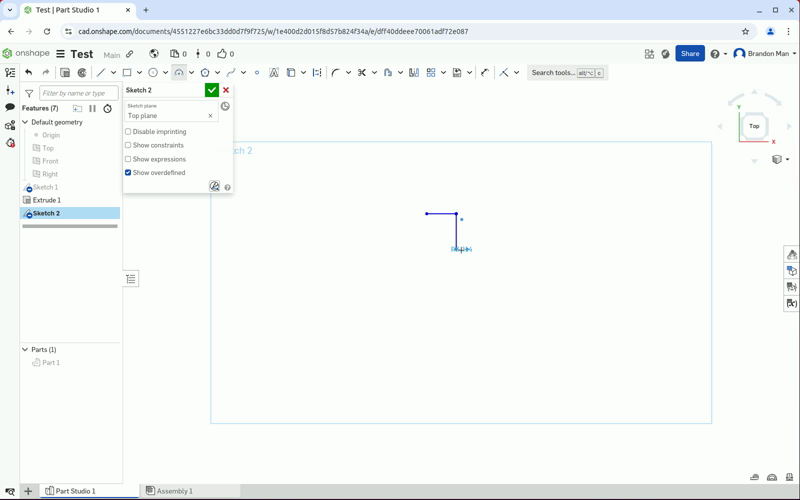
key_up(shift)
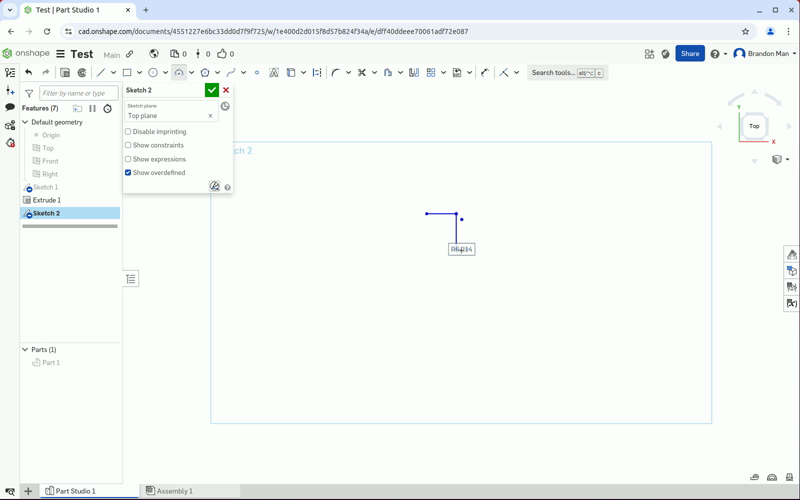
key(esc)
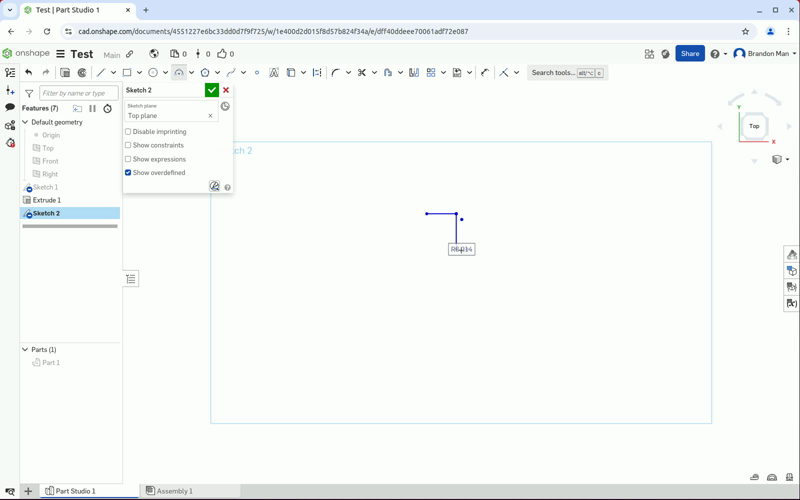
key(l)
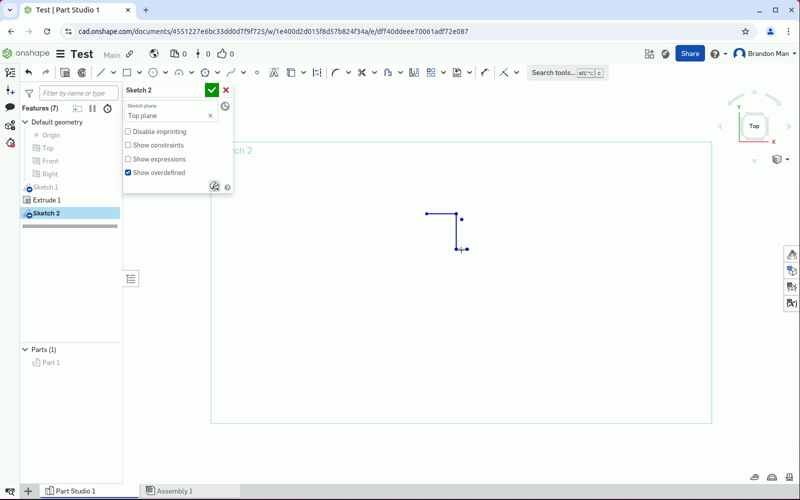
mouse_move(467, 249)
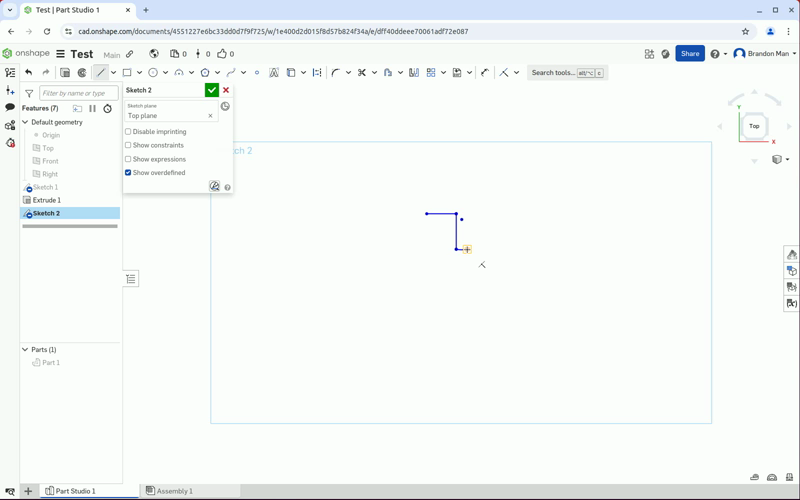
click(467, 249)
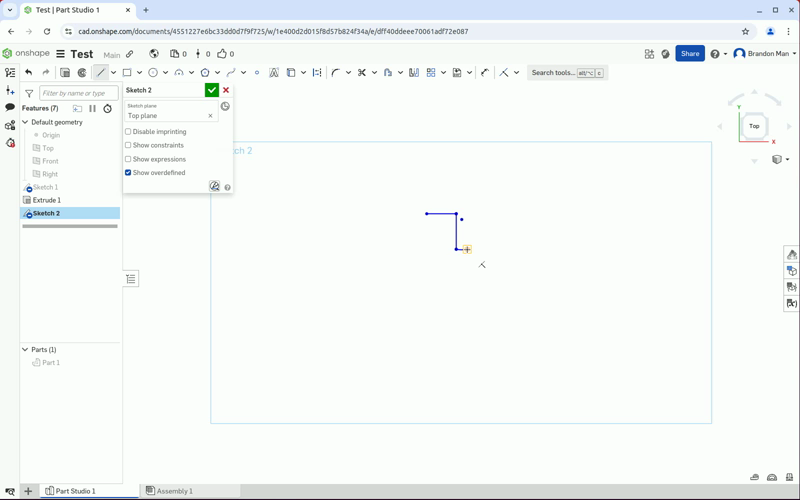
key_down(shift)
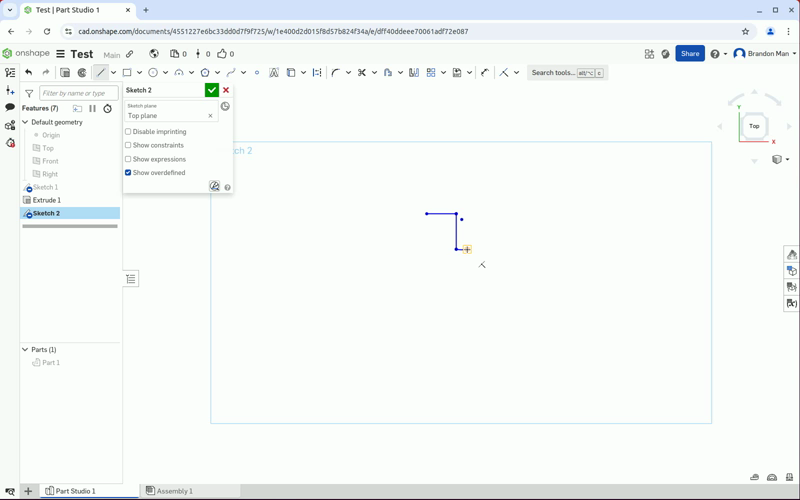
mouse_move(497, 249)
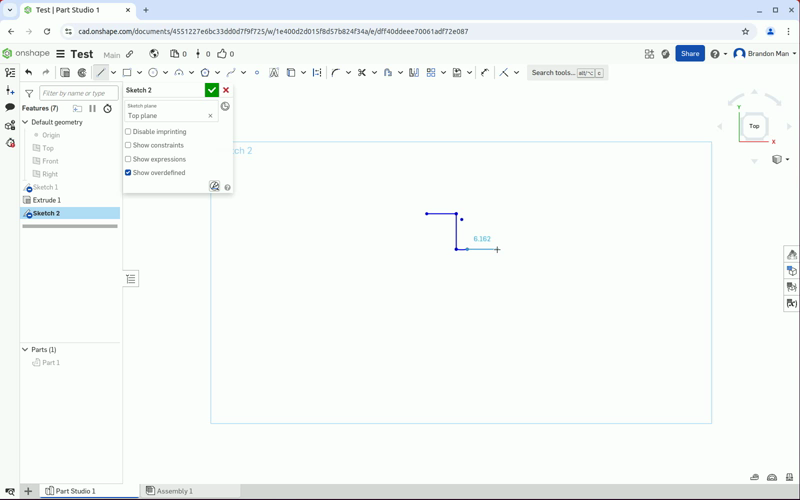
mouse_move(467, 213)
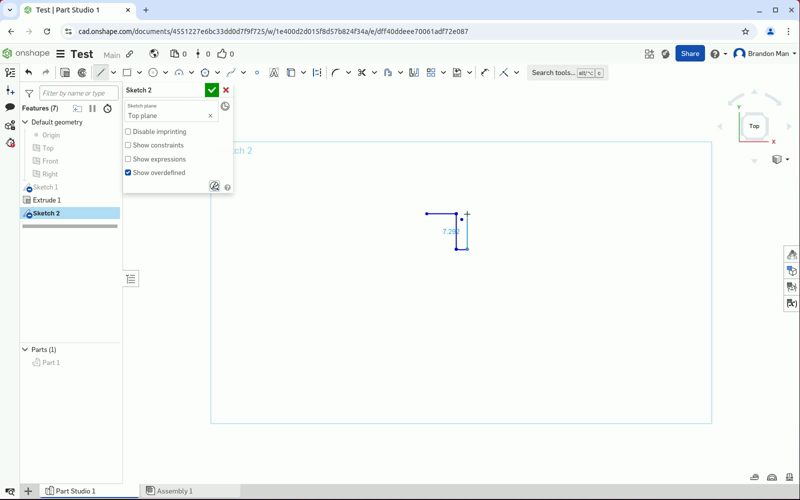
click(467, 213)
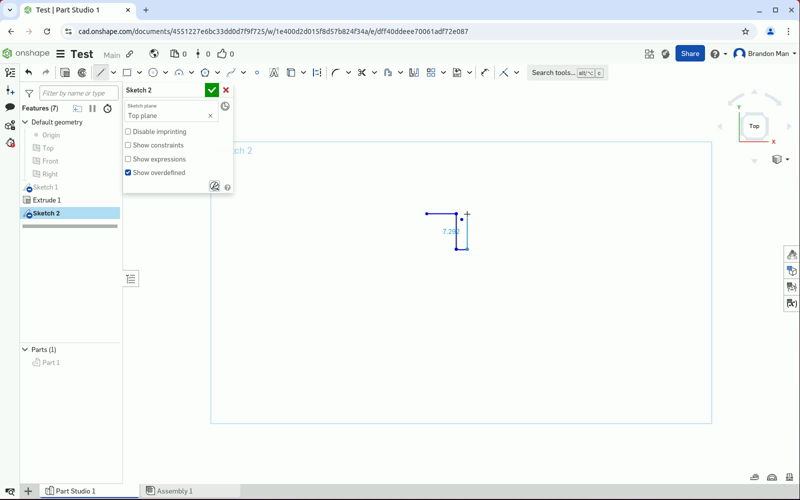
key_up(shift)
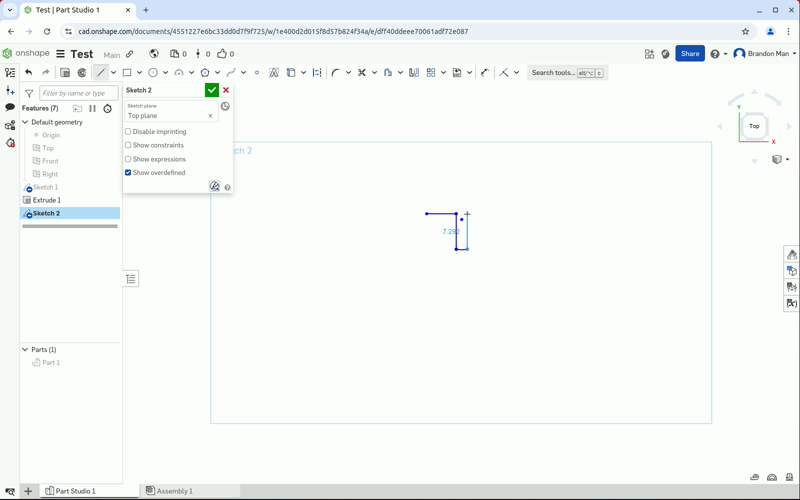
key_down(shift)
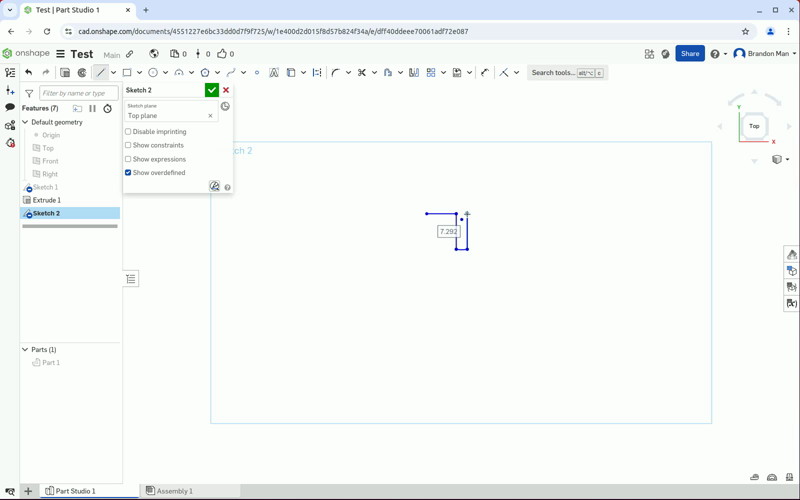
mouse_move(497, 213)
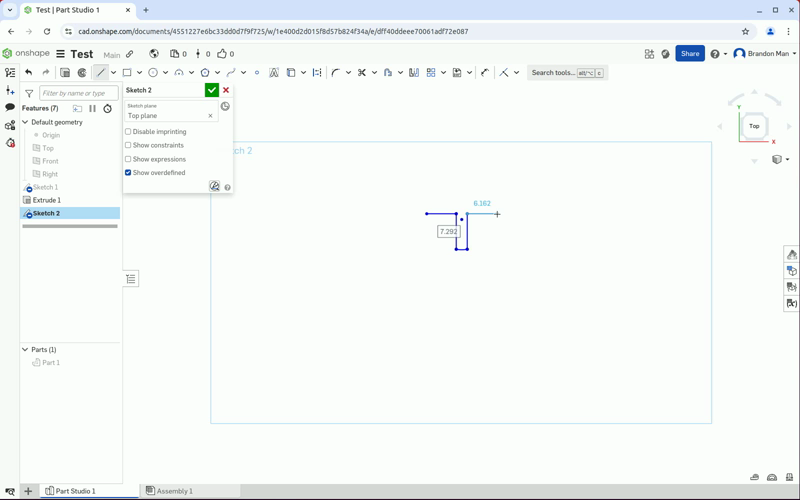
mouse_move(496, 213)
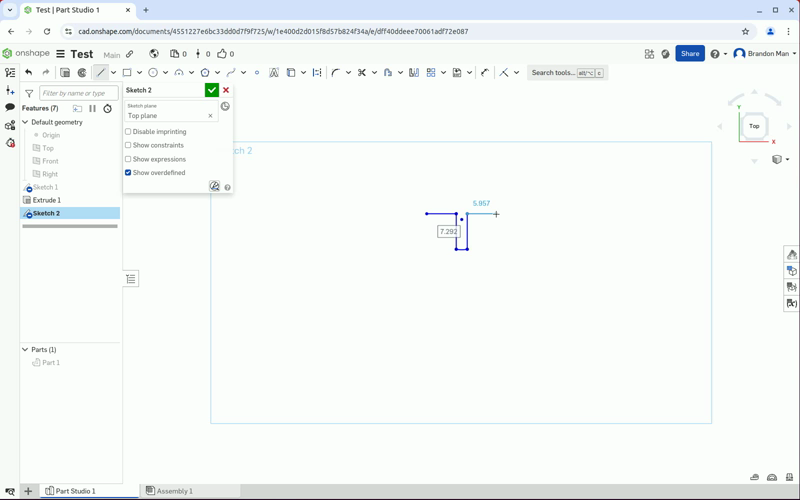
click(496, 213)
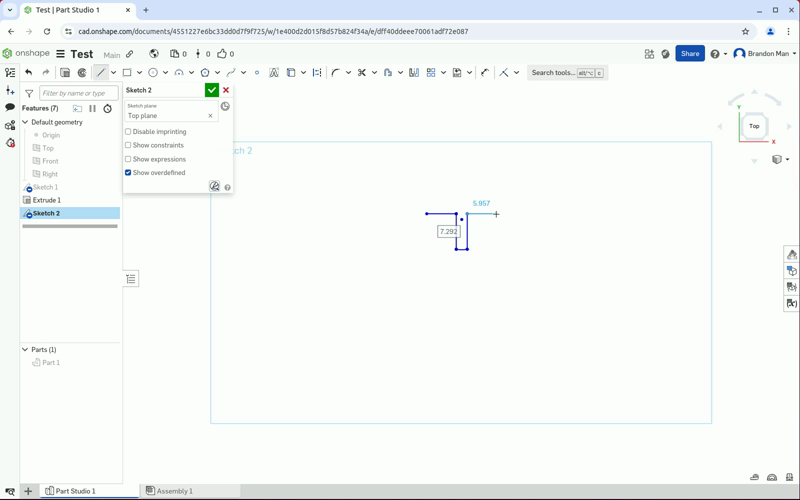
key_up(shift)
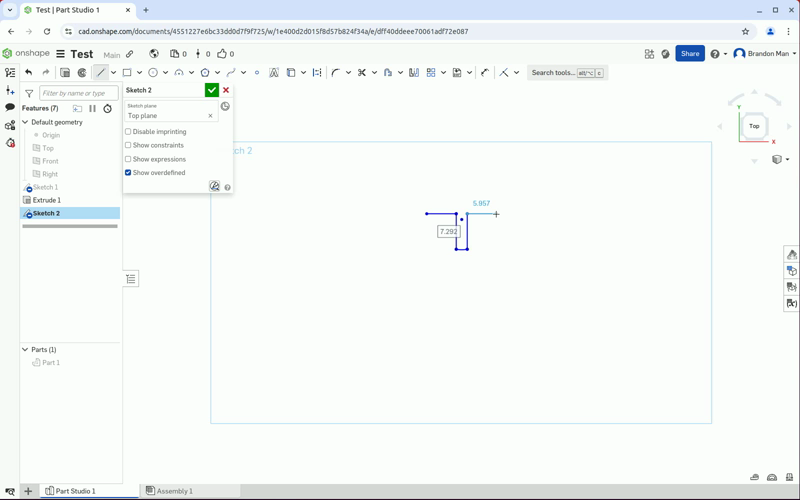
key_down(shift)
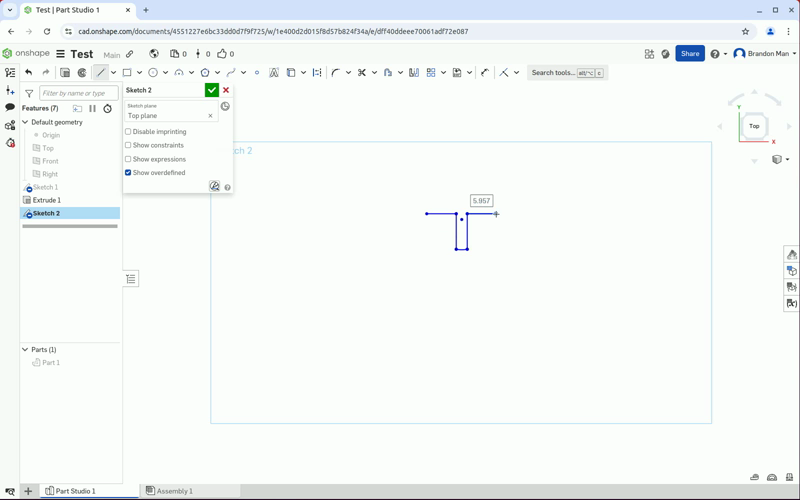
mouse_move(526, 213)
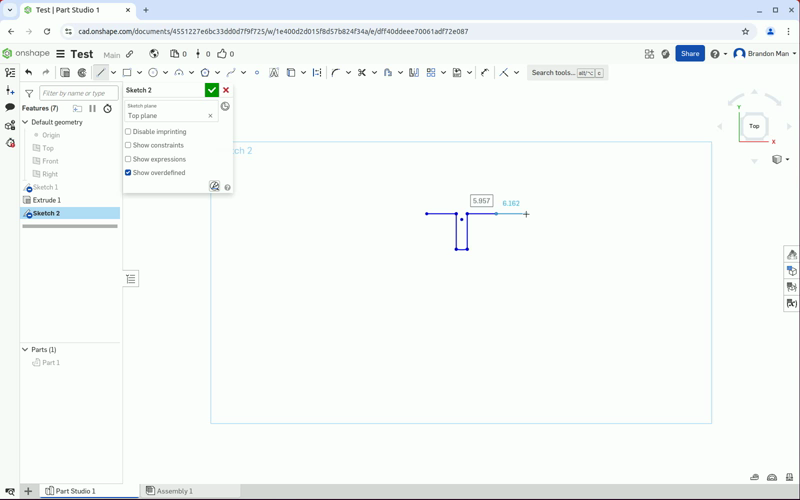
mouse_move(496, 196)
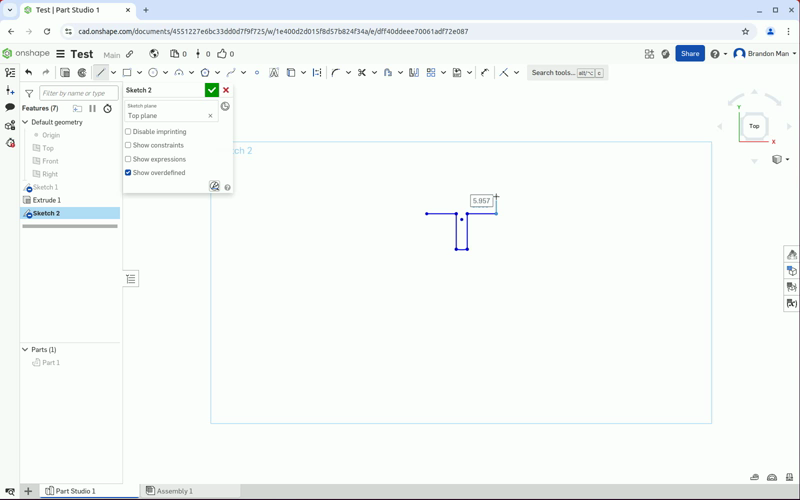
click(496, 196)
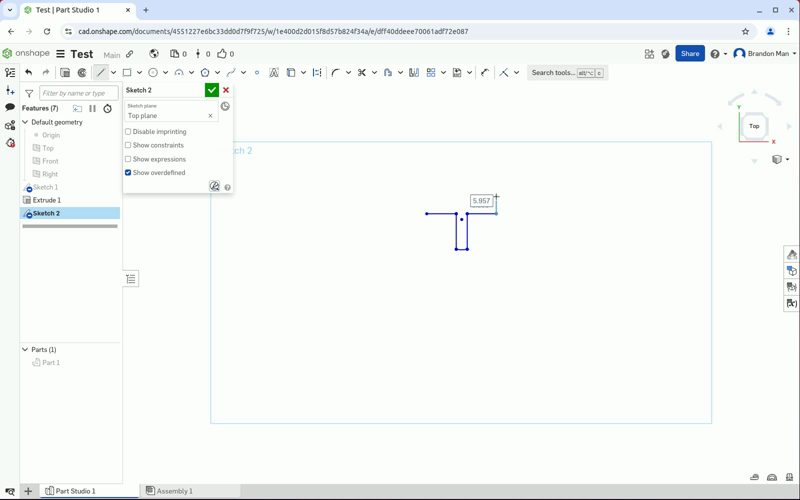
key_up(shift)
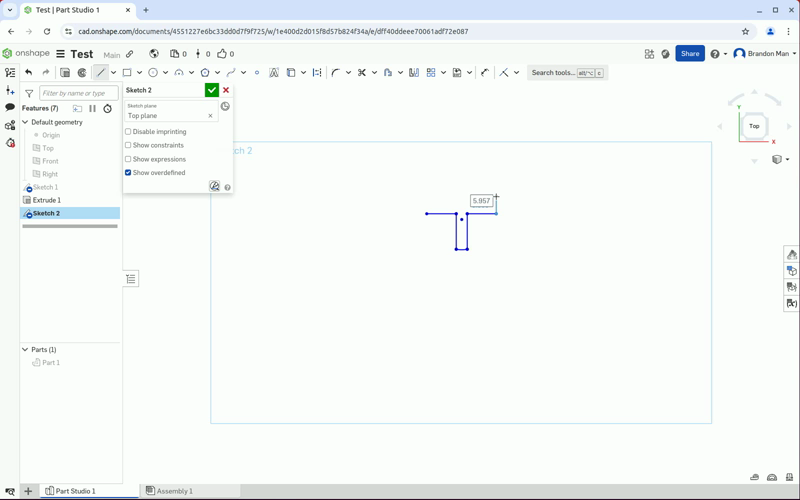
key_down(shift)
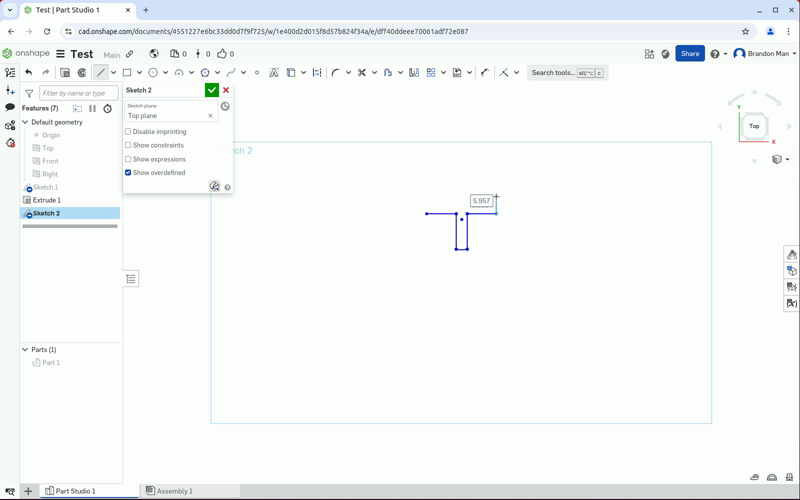
mouse_move(426, 196)
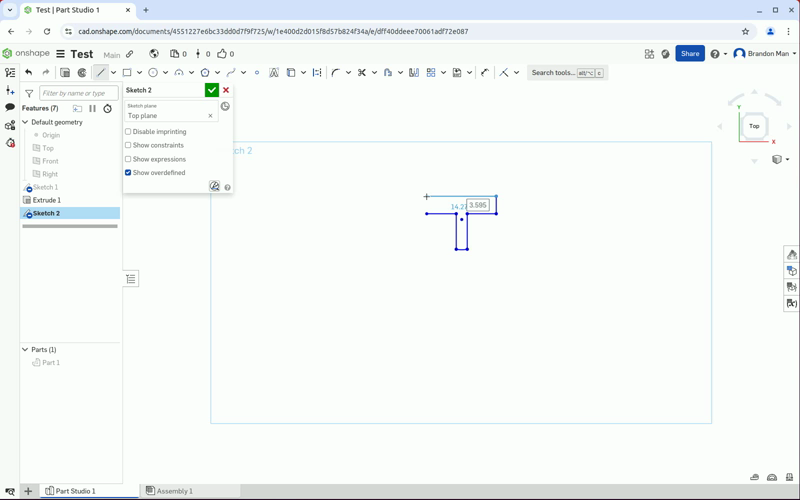
click(426, 196)
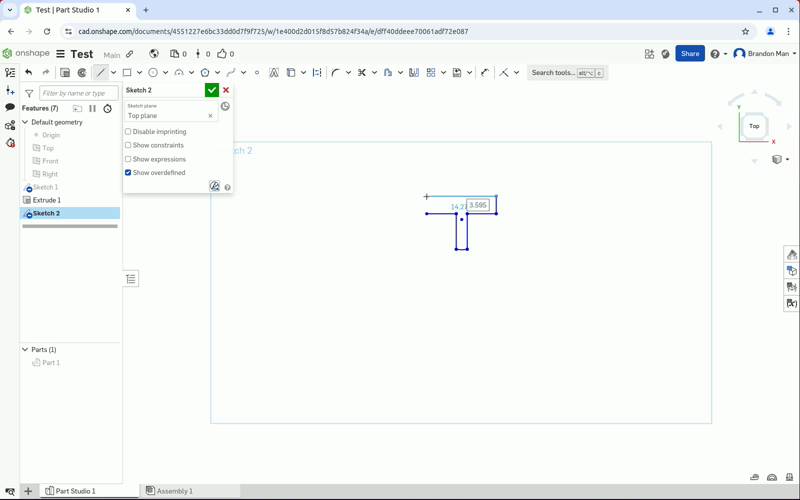
key_up(shift)
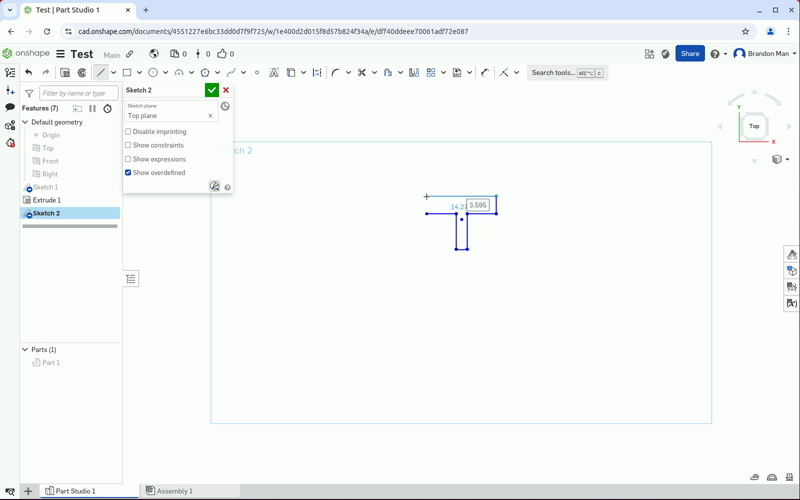
mouse_move(456, 196)
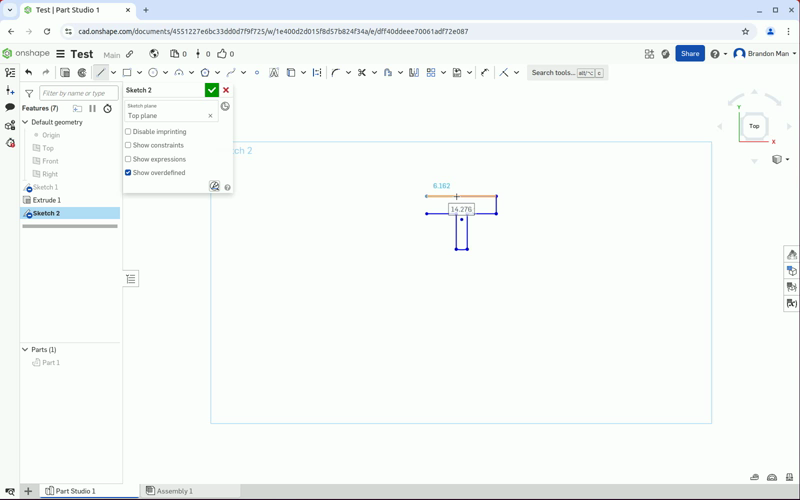
key_down(shift)
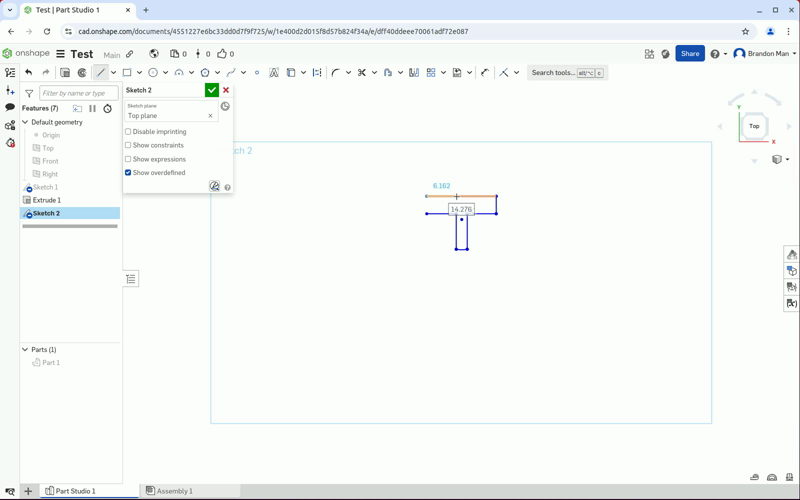
mouse_move(426, 213)
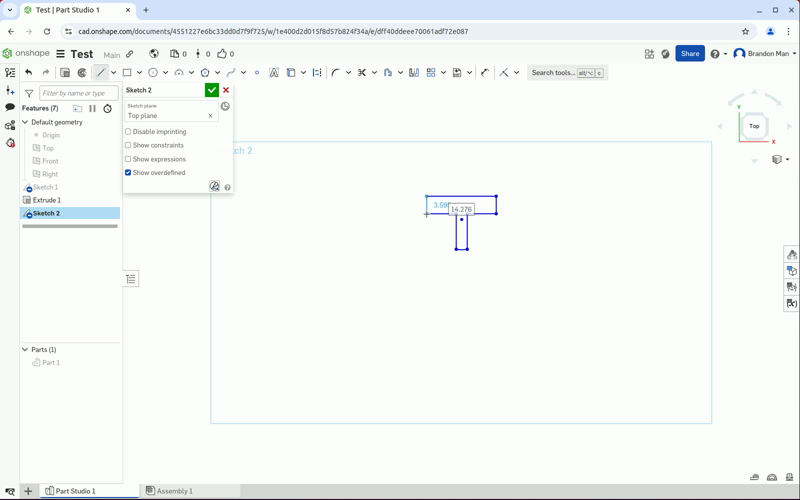
key_up(shift)
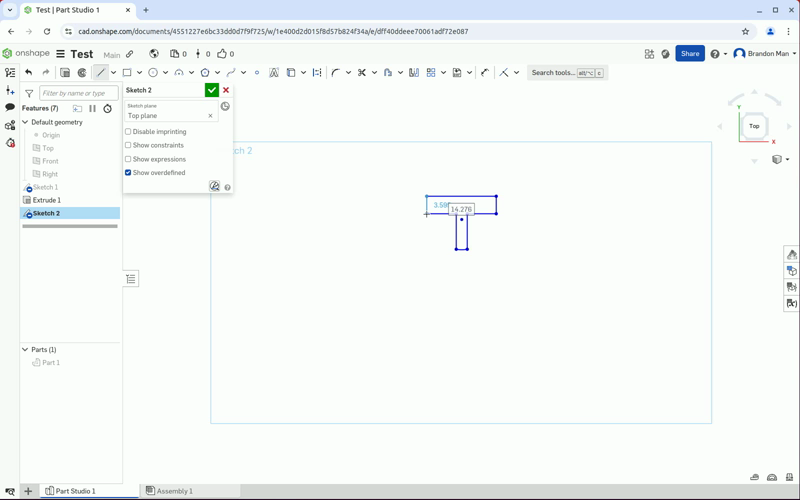
click(426, 213)
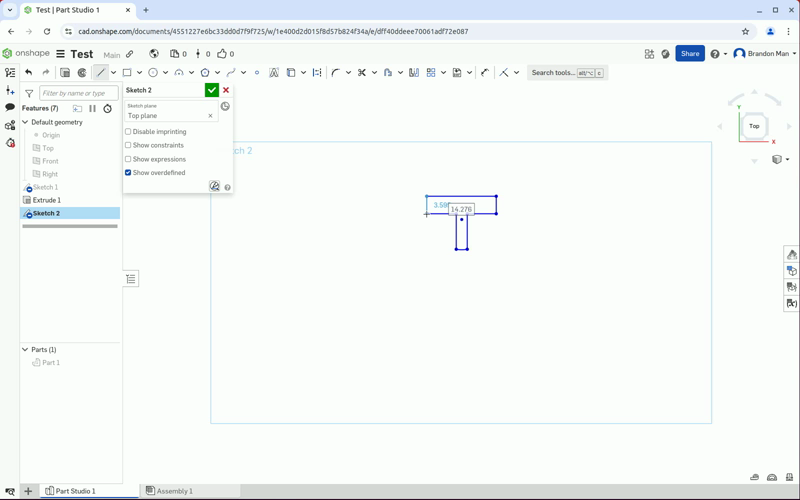
key(esc)
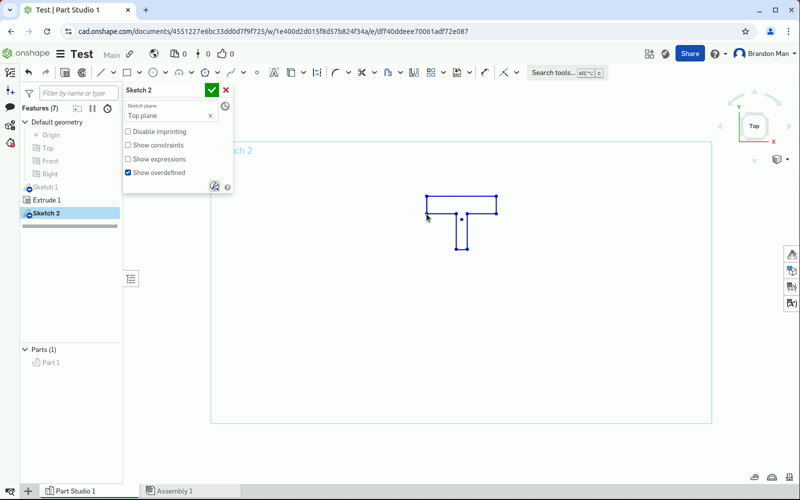
mouse_move(460, 208)
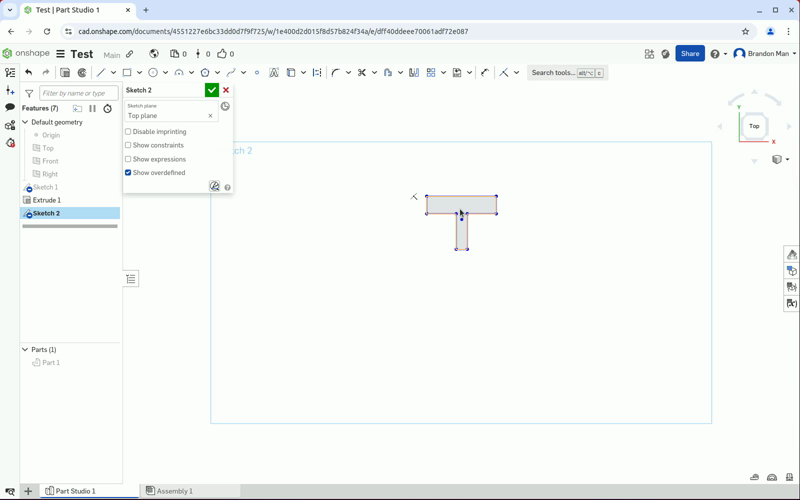
scroll(6)
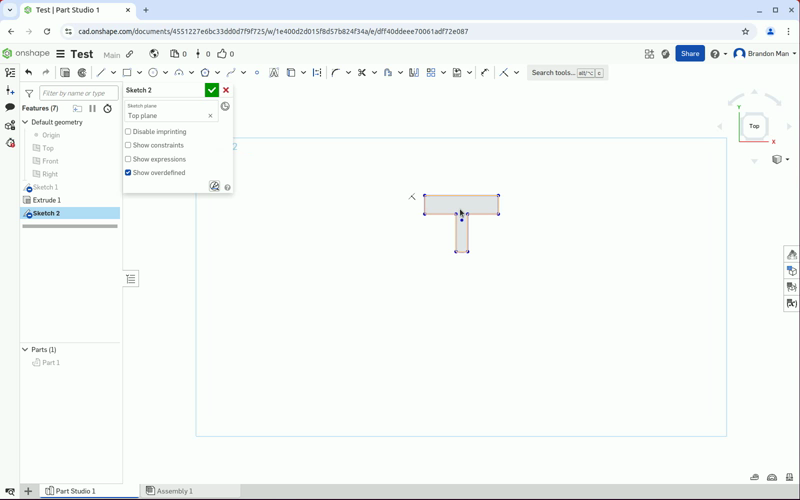
scroll(6)
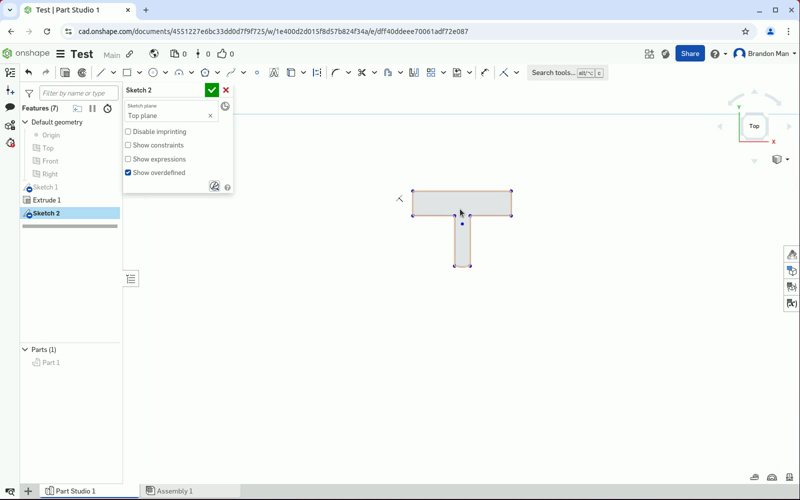
scroll(6)
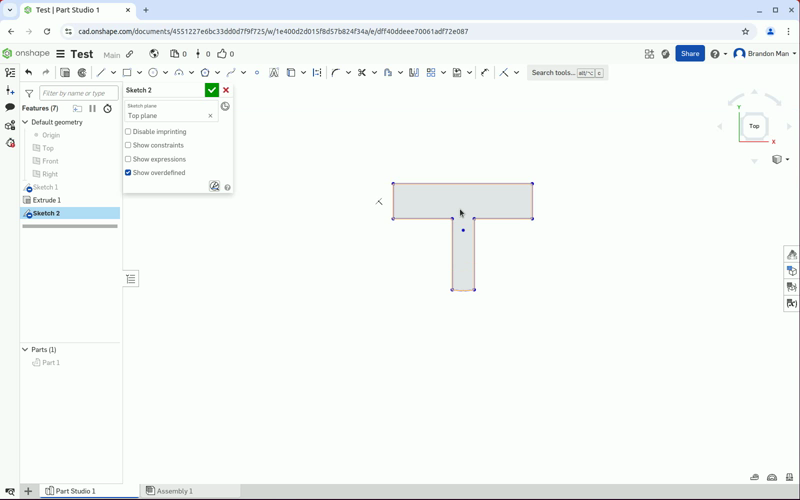
scroll(6)
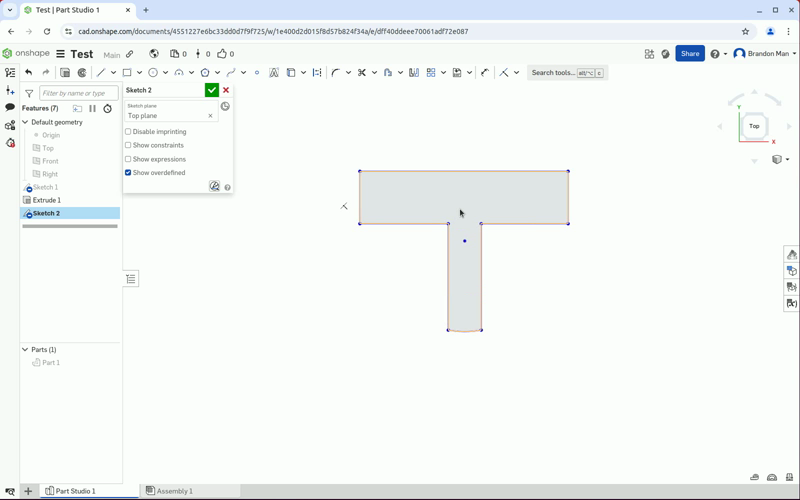
scroll(6)
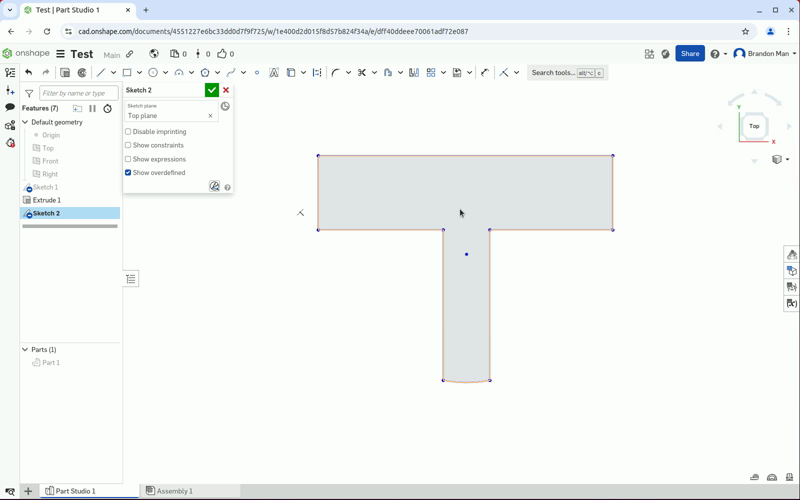
scroll(6)
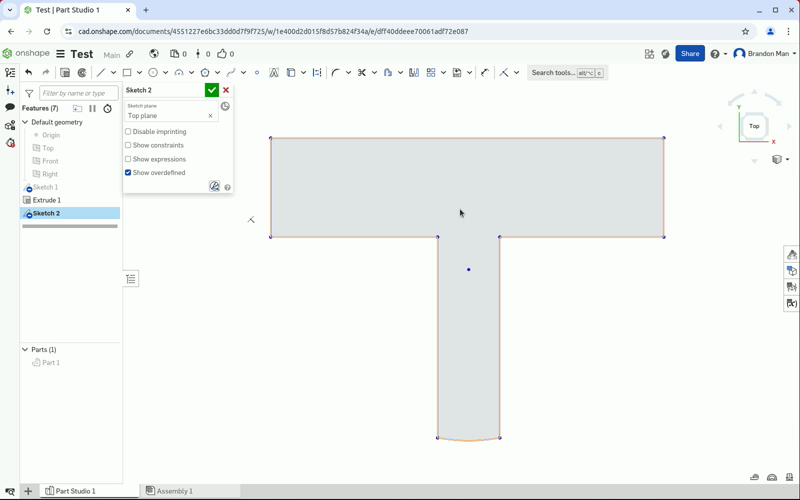
scroll(6)
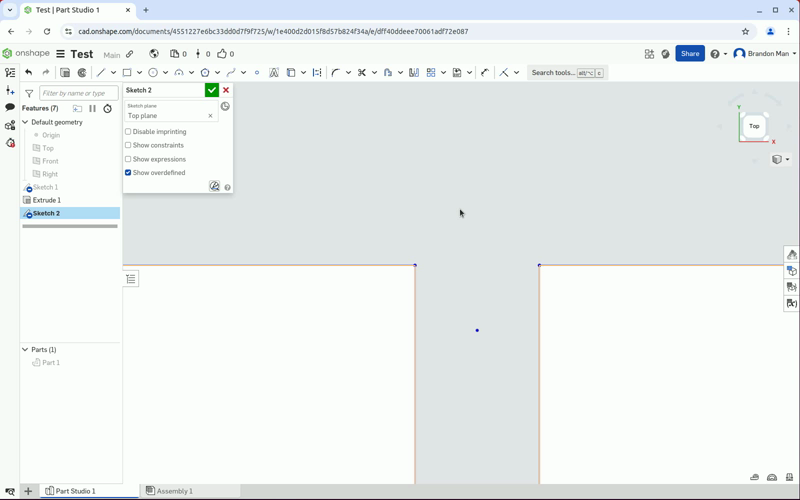
click(460, 208)
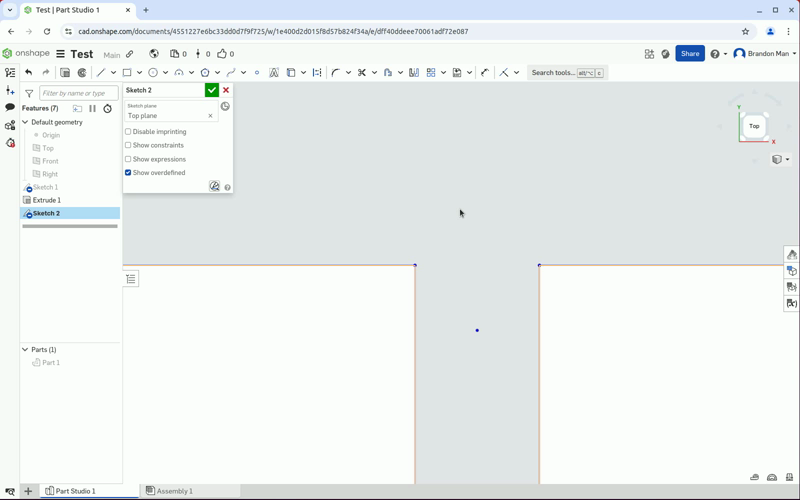
scroll(-6)
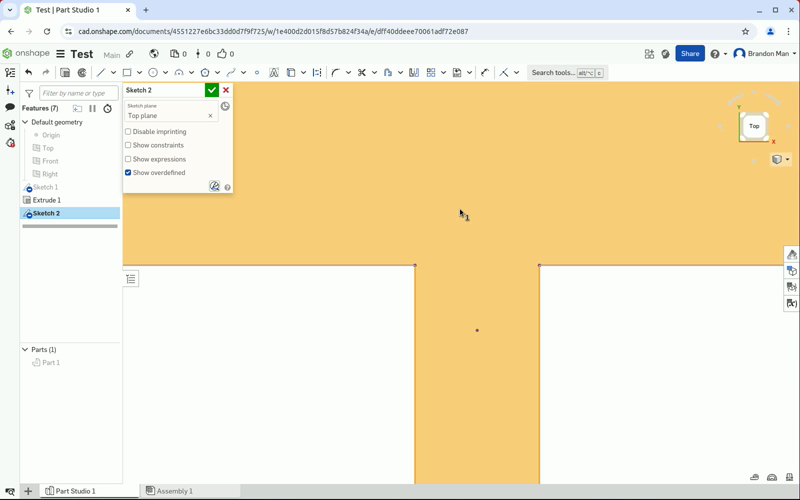
scroll(-6)
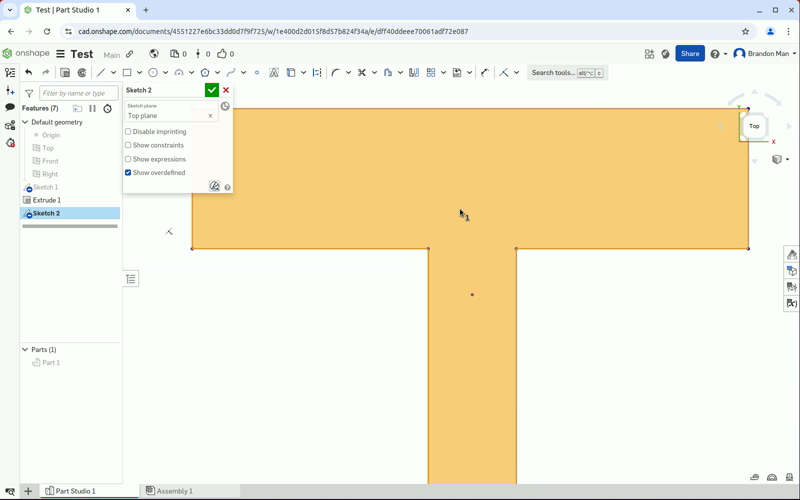
scroll(-6)
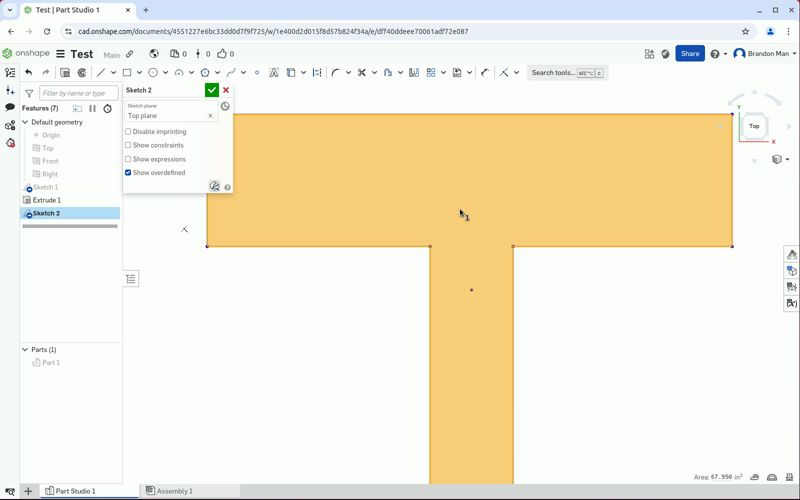
scroll(-6)
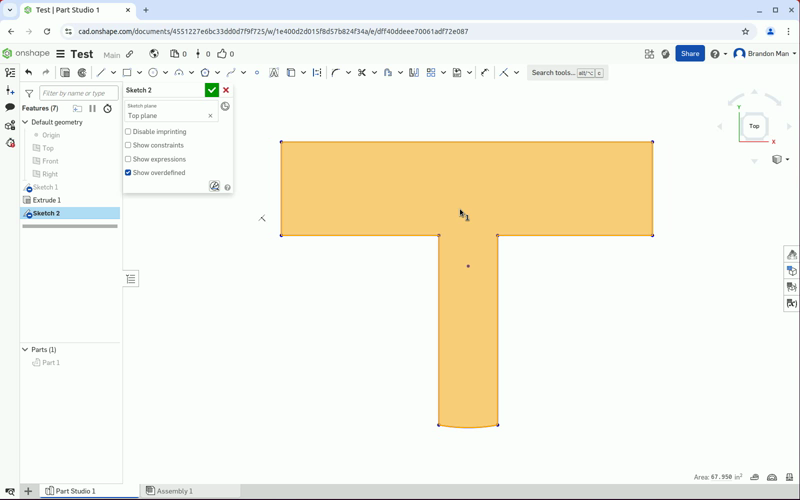
scroll(-6)
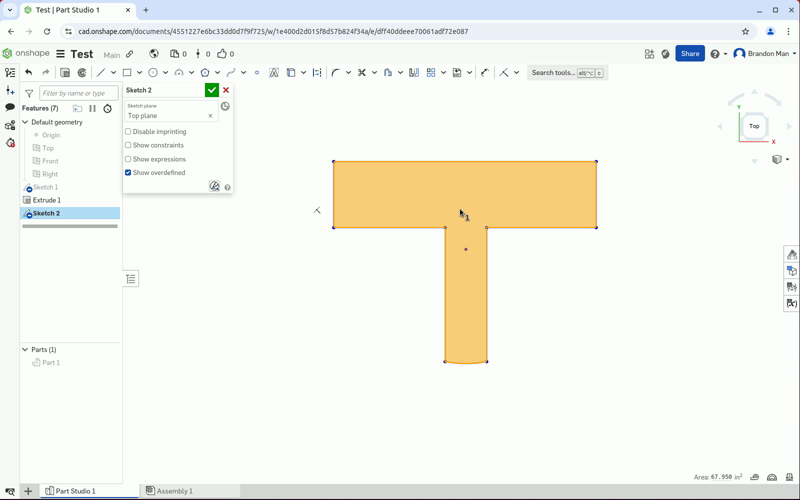
scroll(-6)
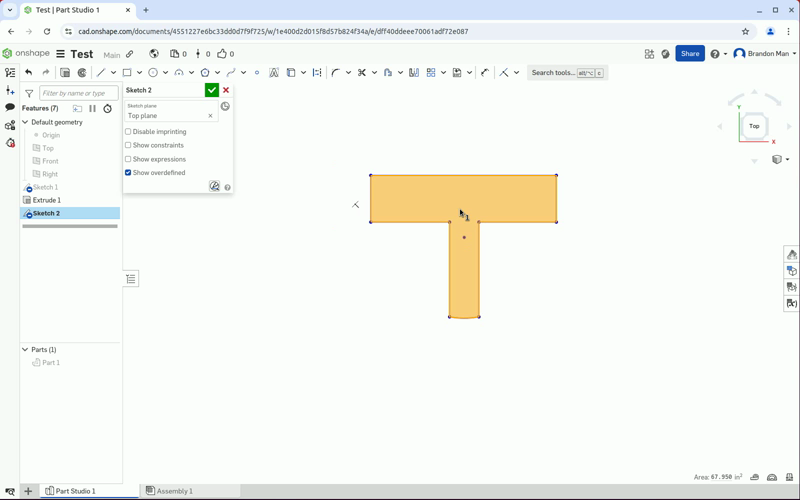
scroll(-6)
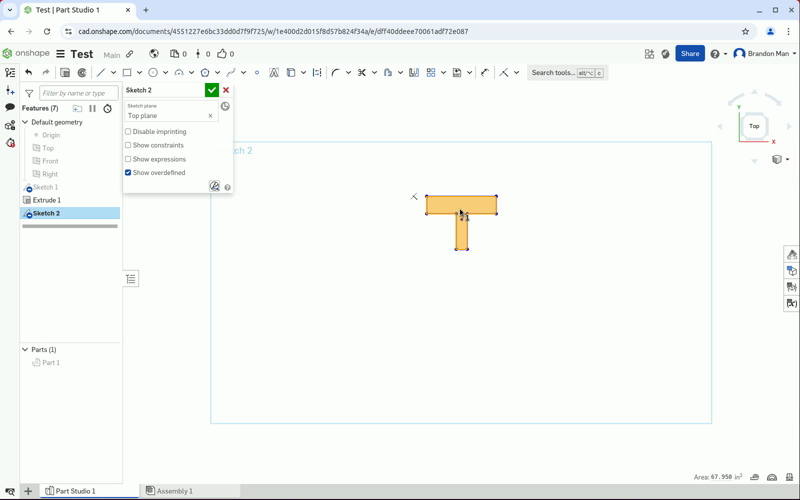
mouse_move(73, 352)
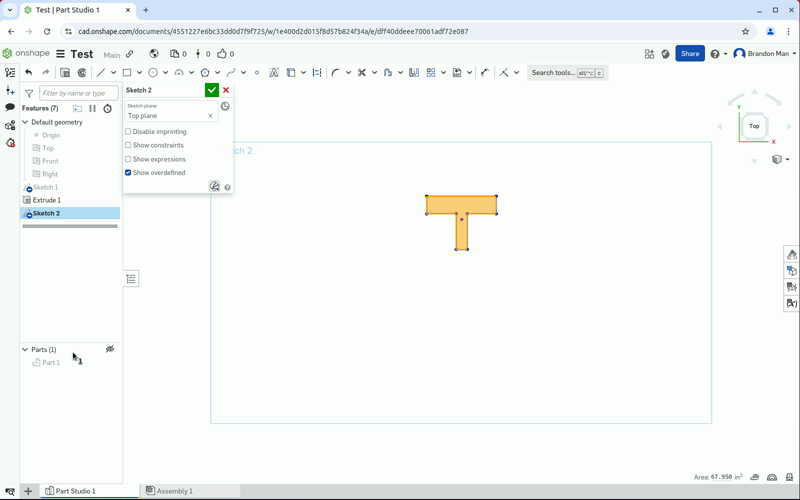
key(shift+y)
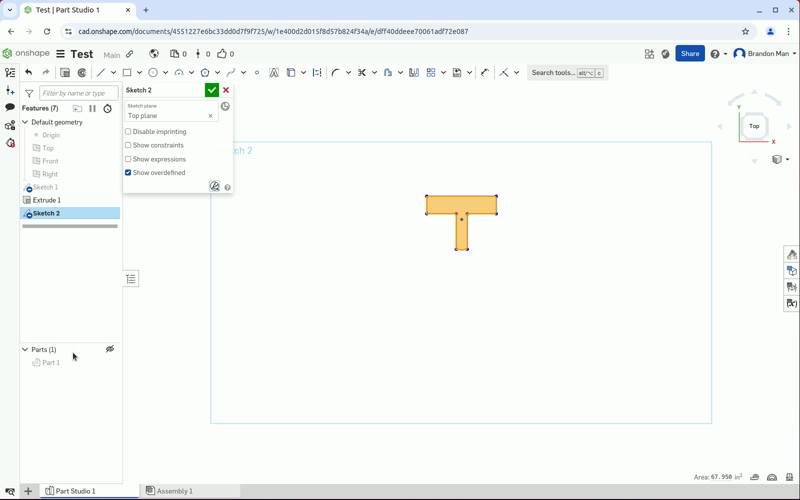
key(shift+e)
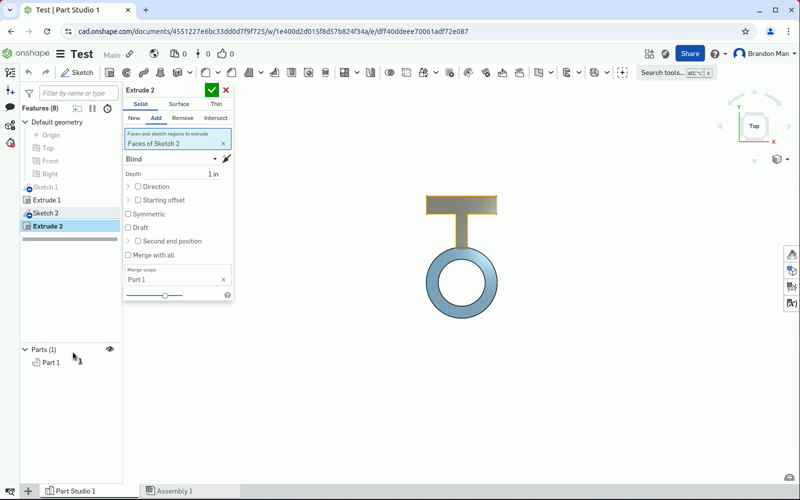
mouse_move(143, 106)
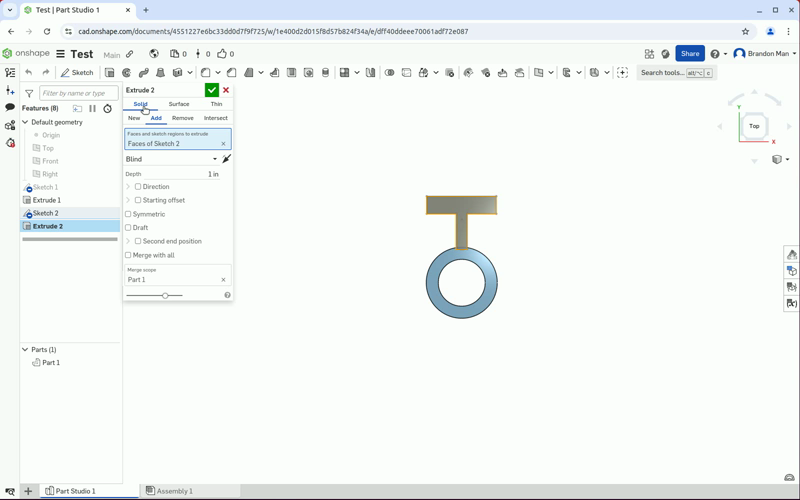
click(143, 106)
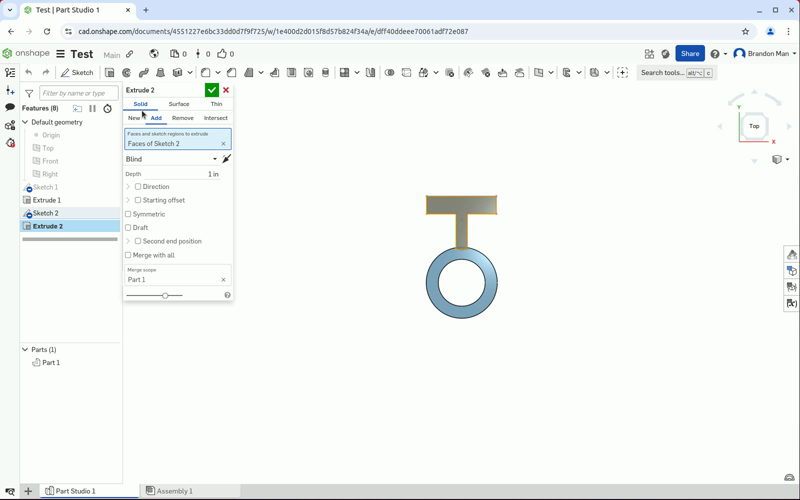
mouse_move(137, 120)
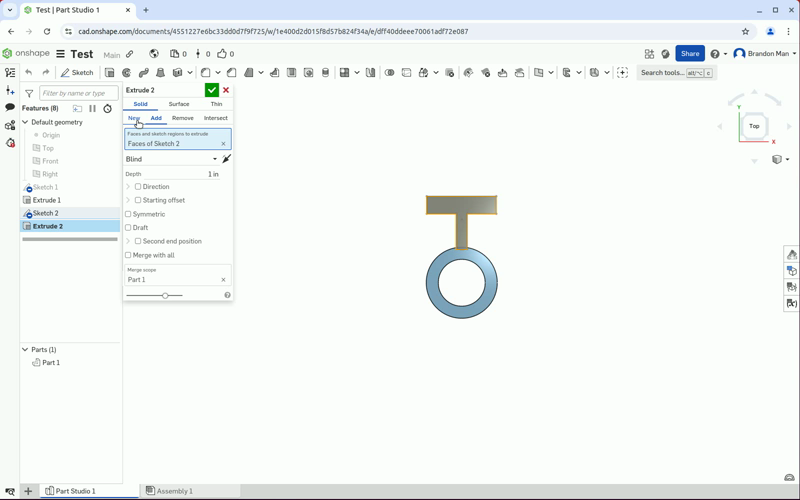
click(137, 120)
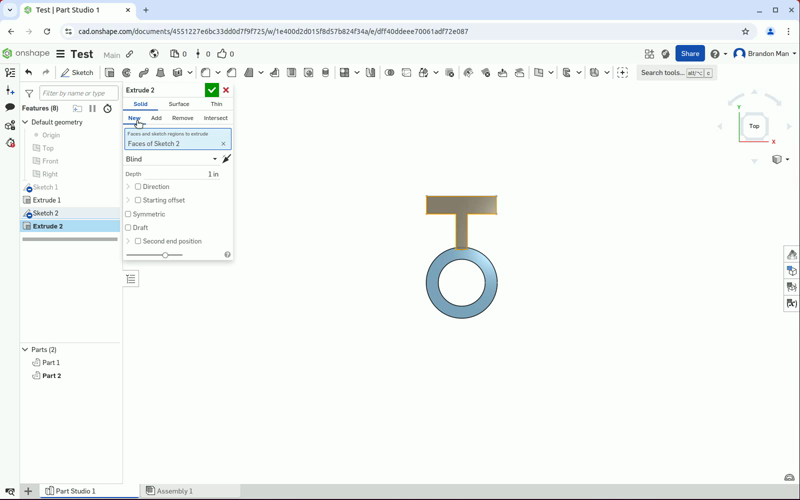
key(tab, 4)
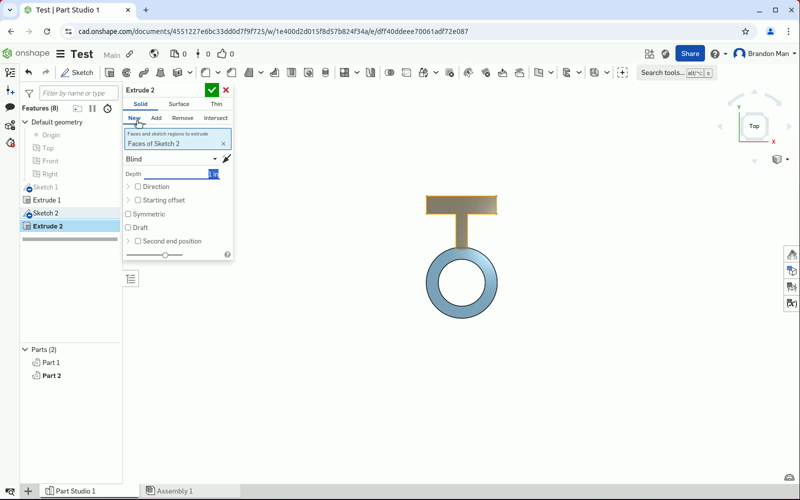
text(-10.591)
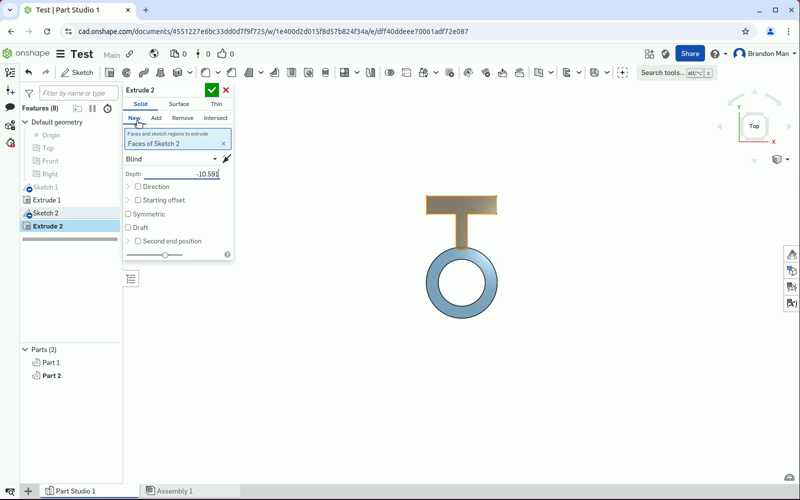
key(enter)
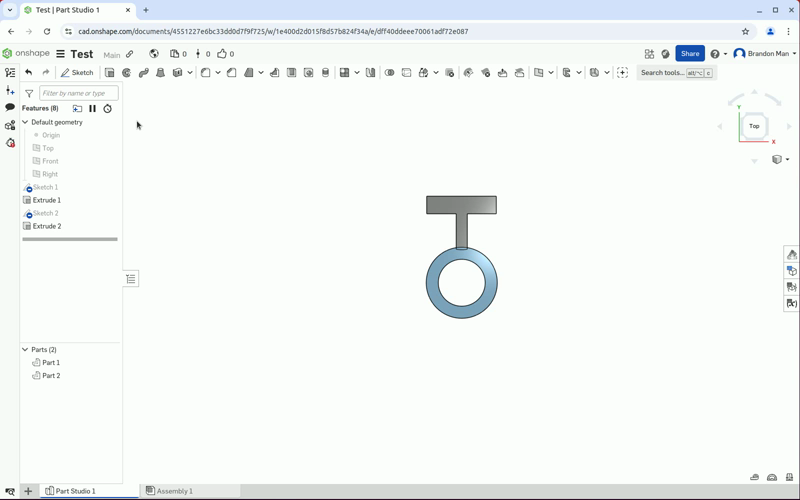
key(shift+h)
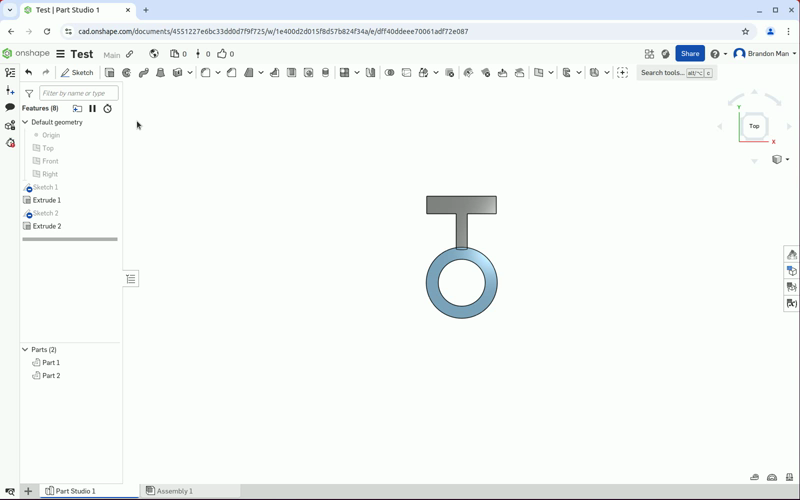
key(shift+h)
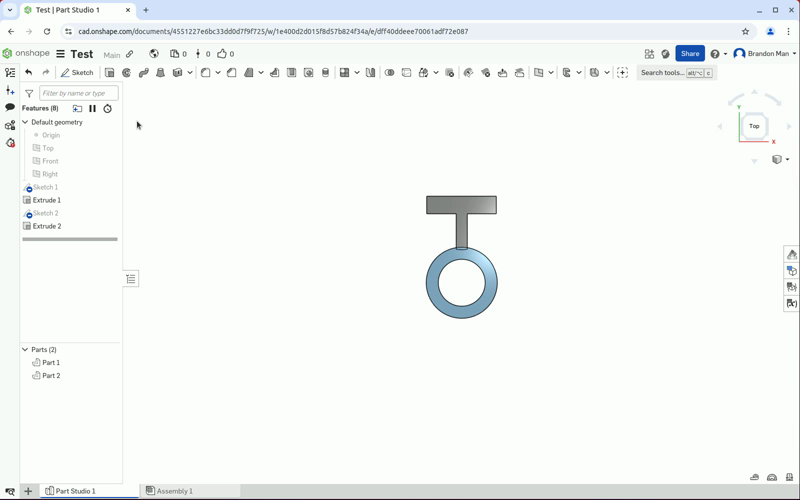
mouse_move(73, 189)
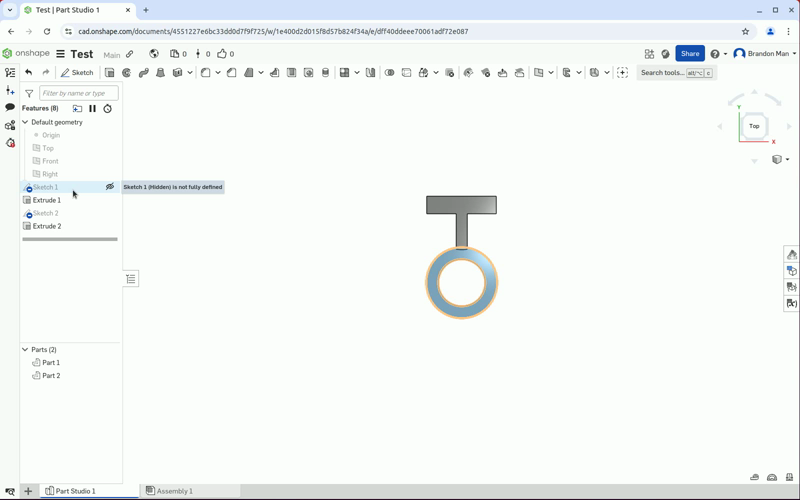
click(73, 189)
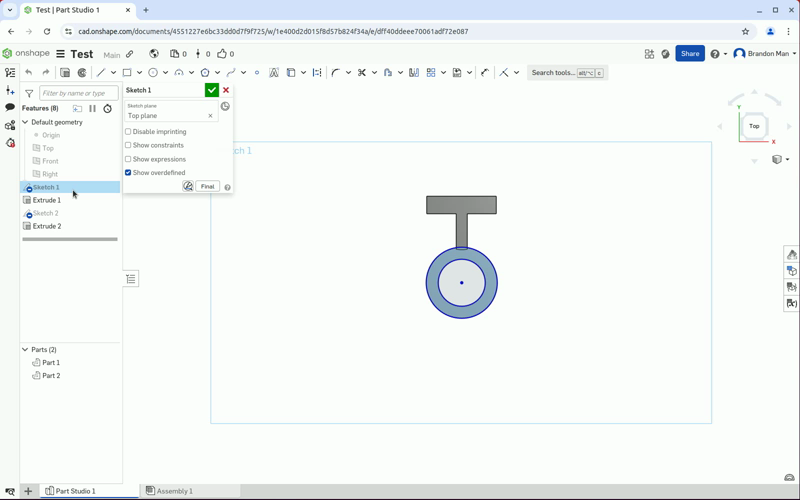
mouse_move(229, 92)
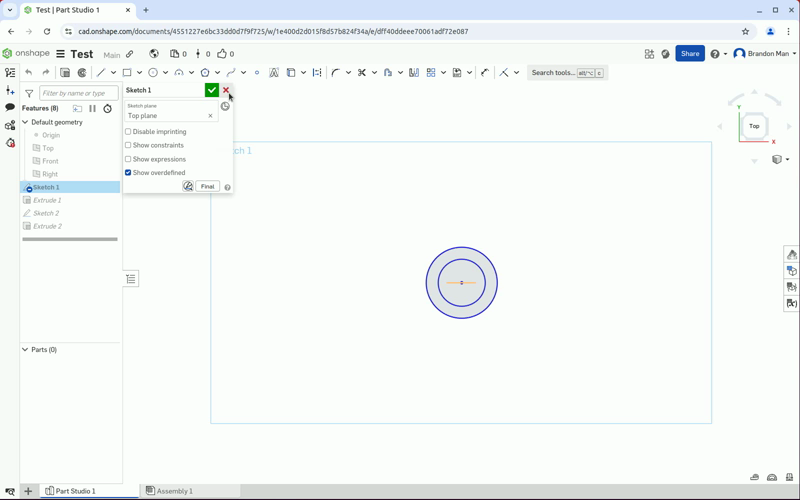
click(229, 92)
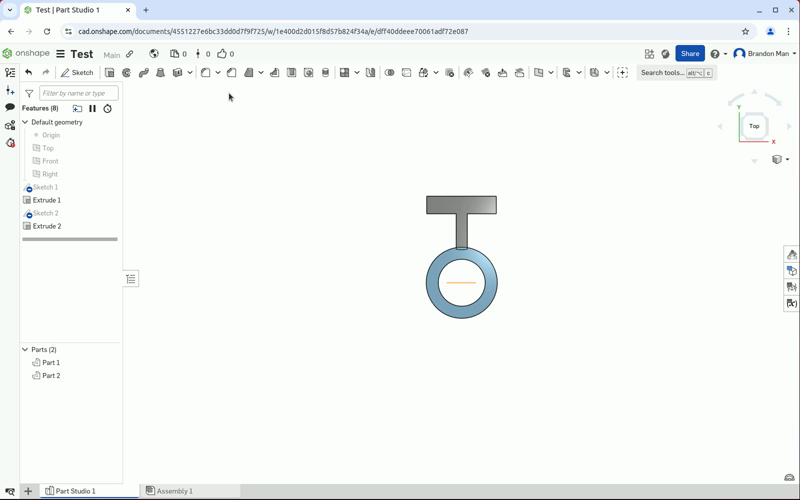
mouse_move(73, 352)
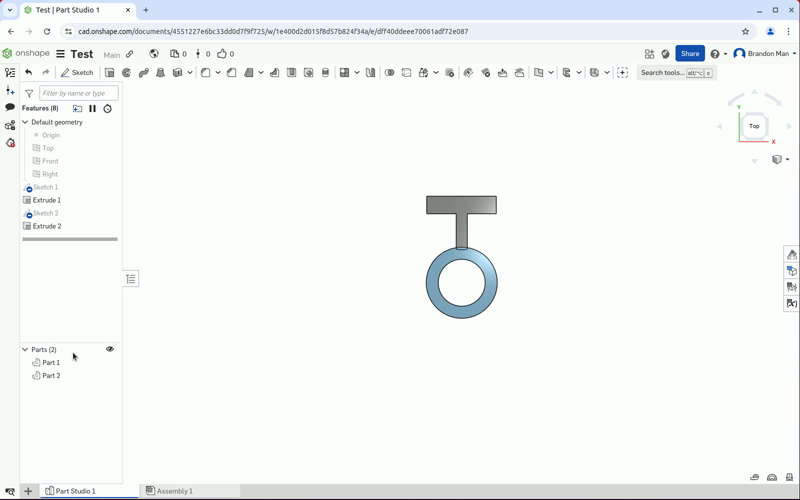
key(y)
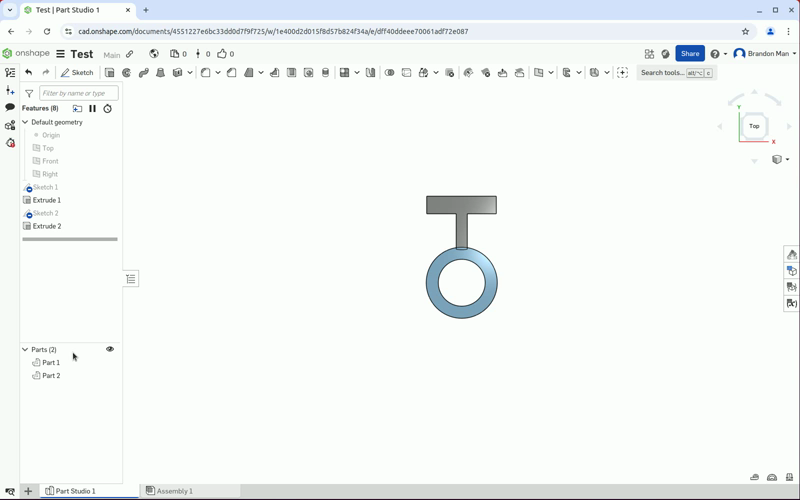
key(shift+p)
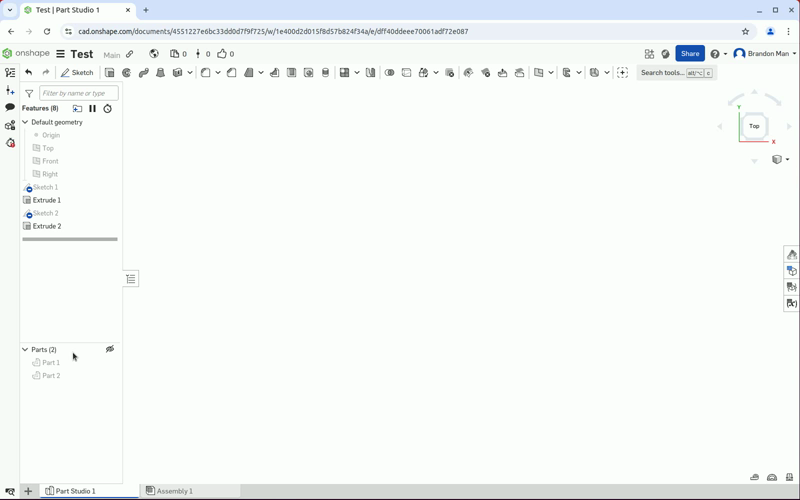
key(space)
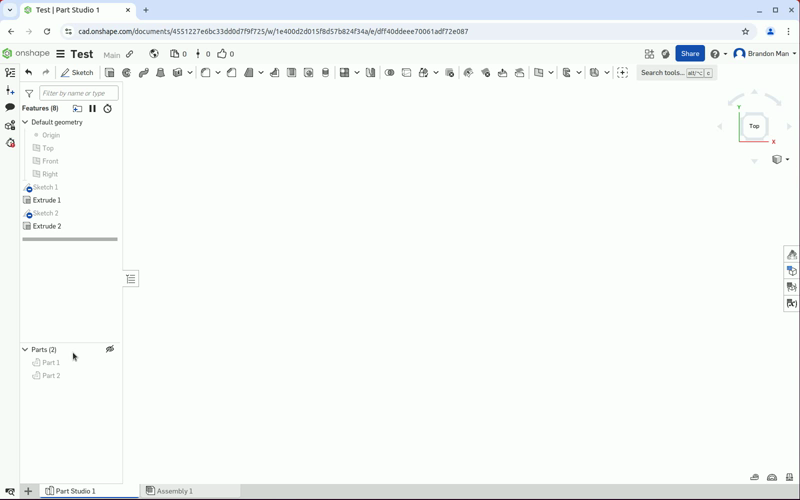
key_down(shift)
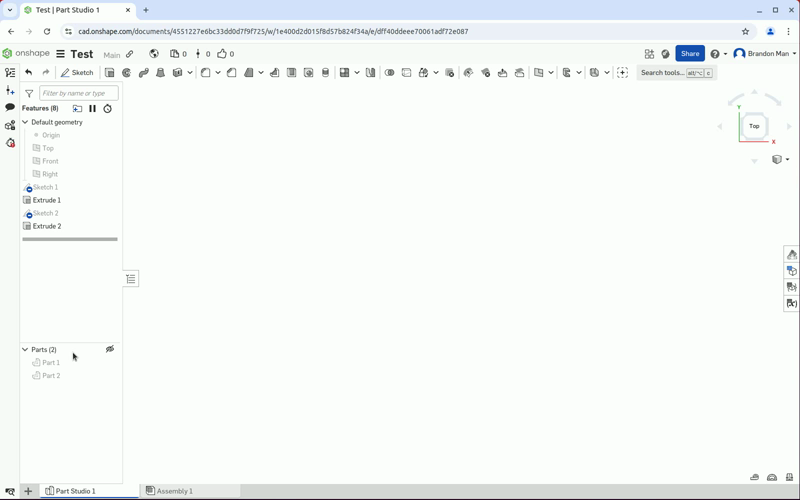
key(up)
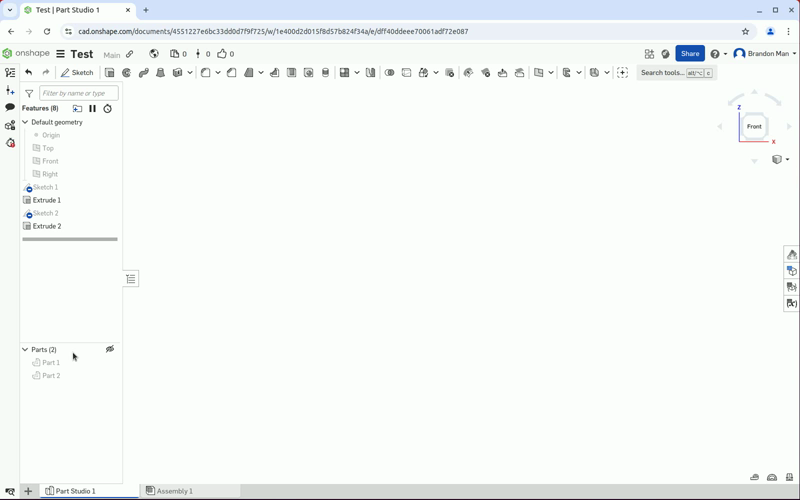
key_up(shift)
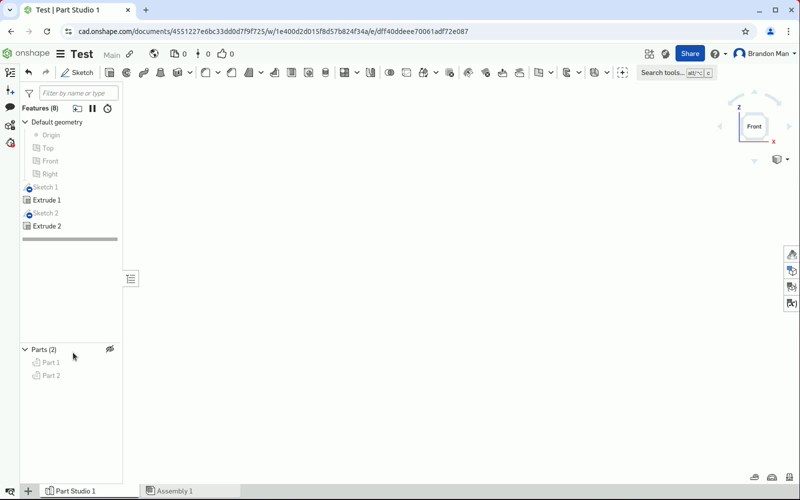
mouse_move(73, 352)
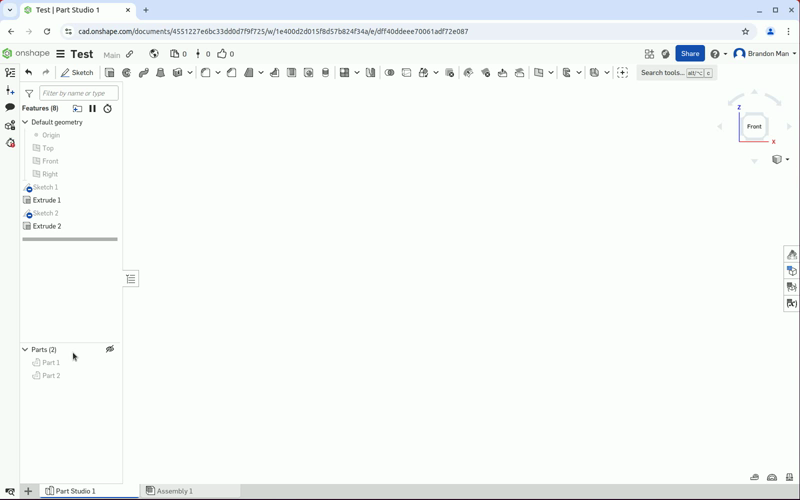
key(shift+y)
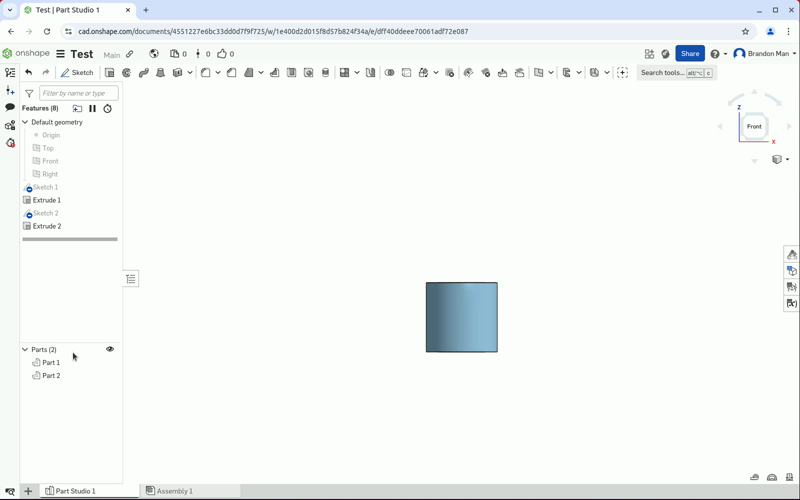
mouse_move(541, 75)
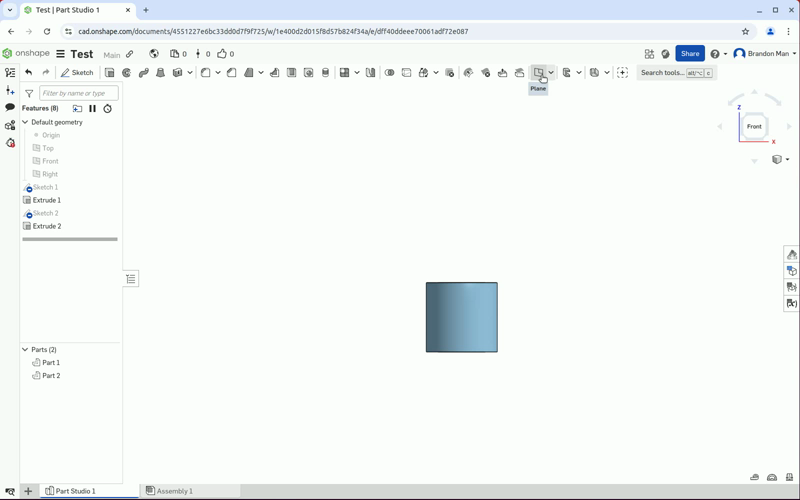
click(541, 75)
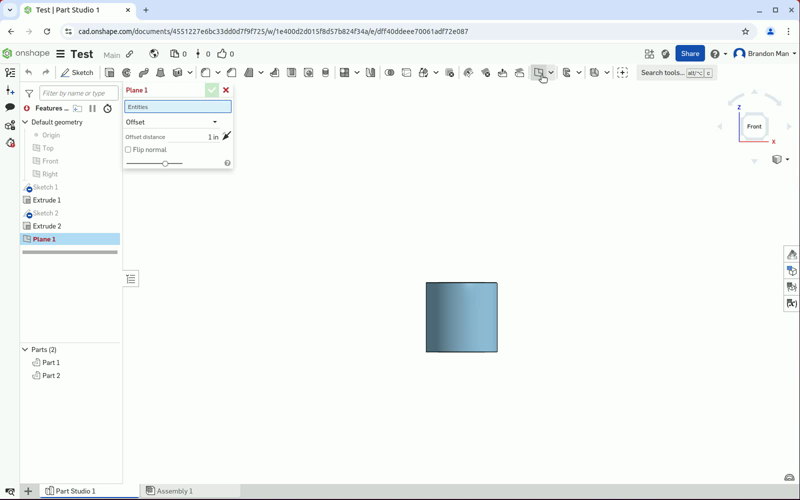
mouse_move(73, 163)
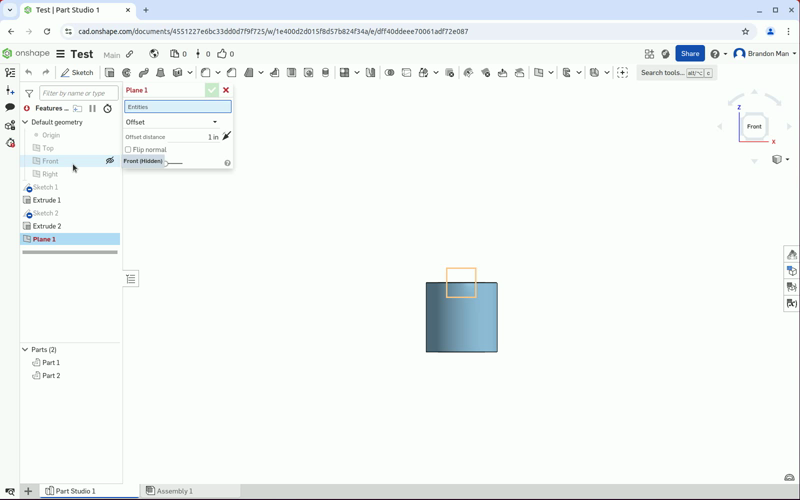
click(73, 163)
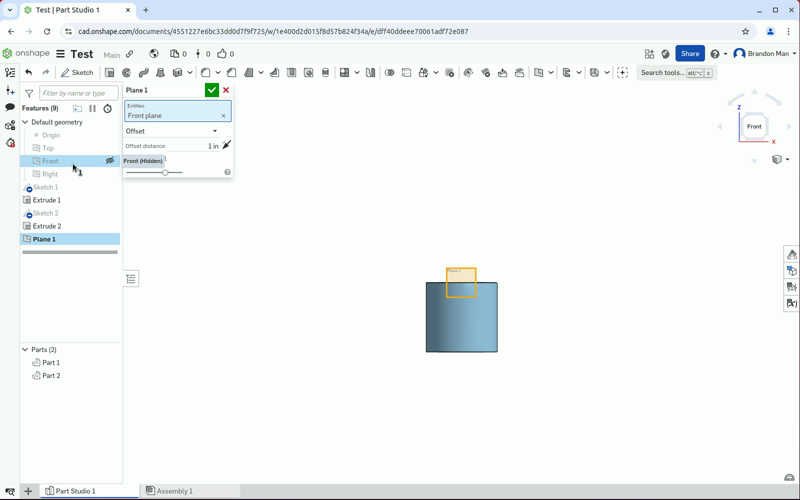
key(tab, 2)
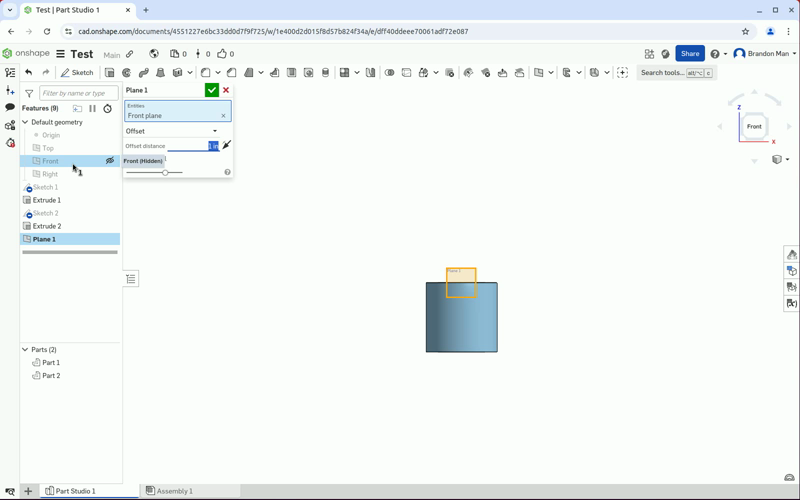
text(14.204)
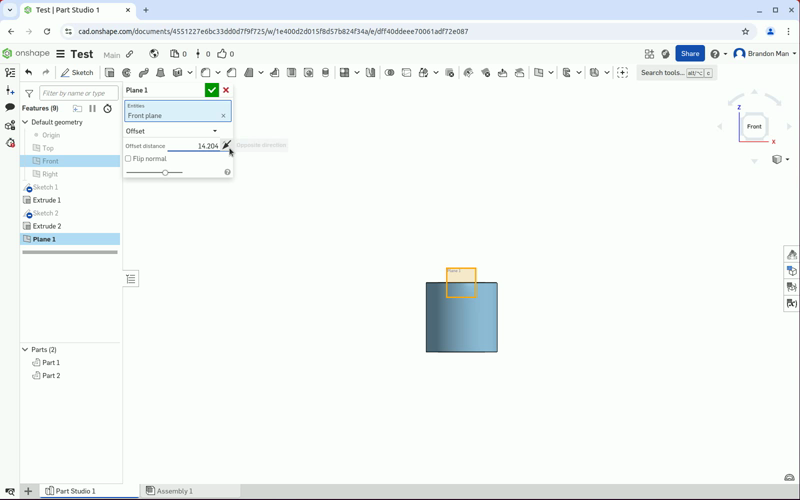
mouse_move(229, 147)
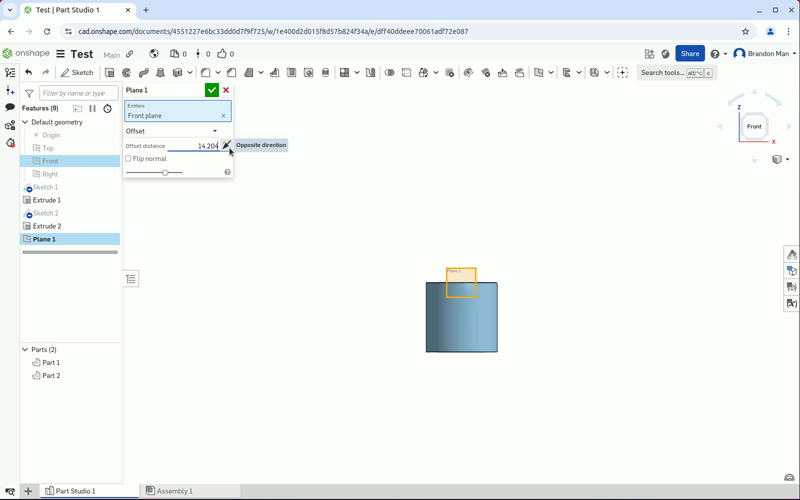
click(229, 147)
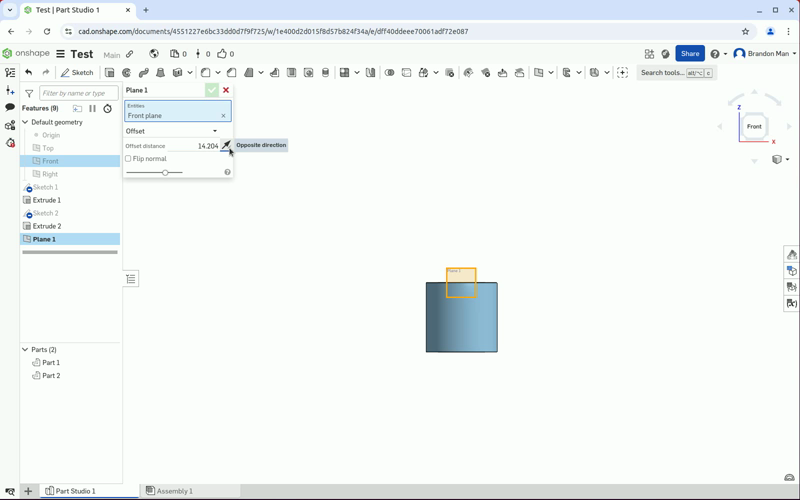
key(enter, 2)
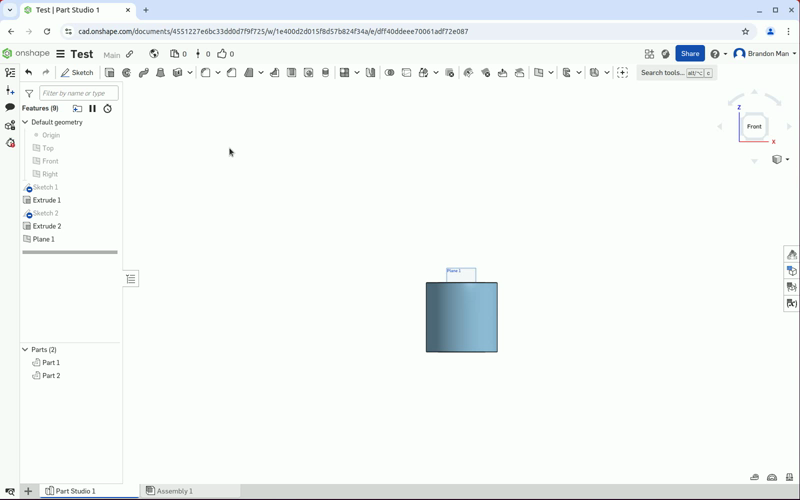
key(shift+s)
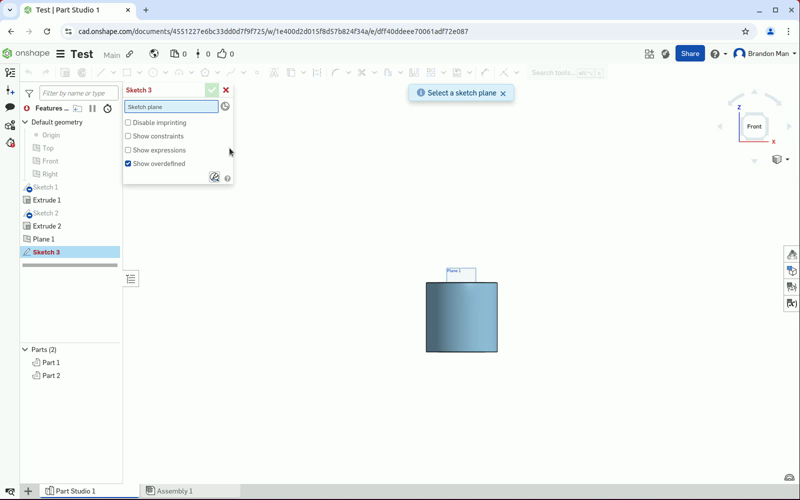
mouse_move(73, 241)
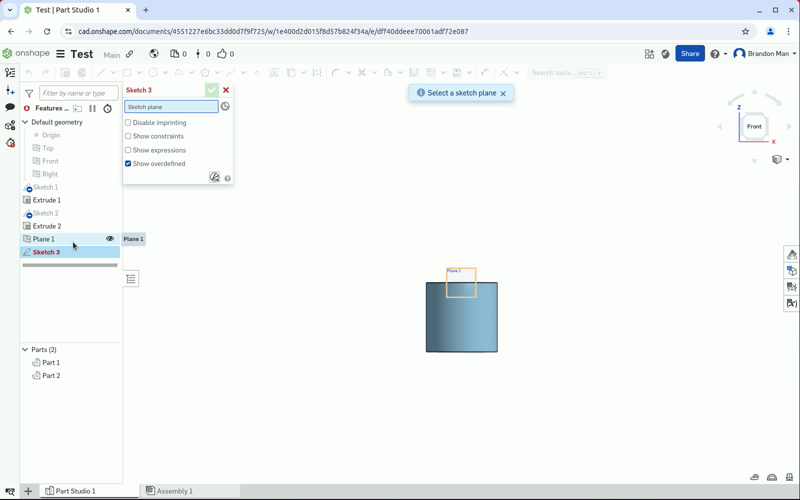
click(73, 241)
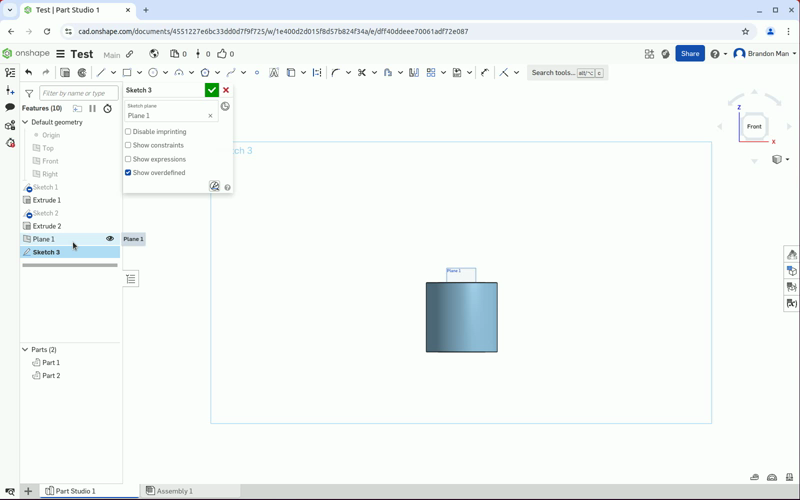
mouse_move(73, 352)
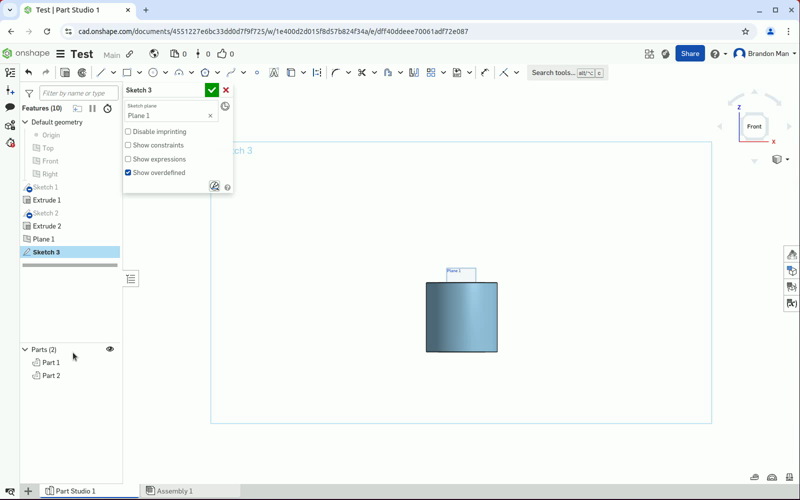
key(y)
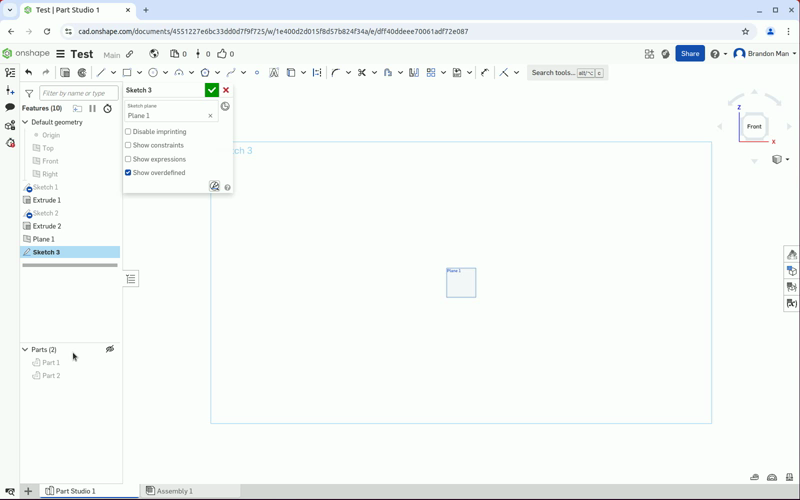
key(c)
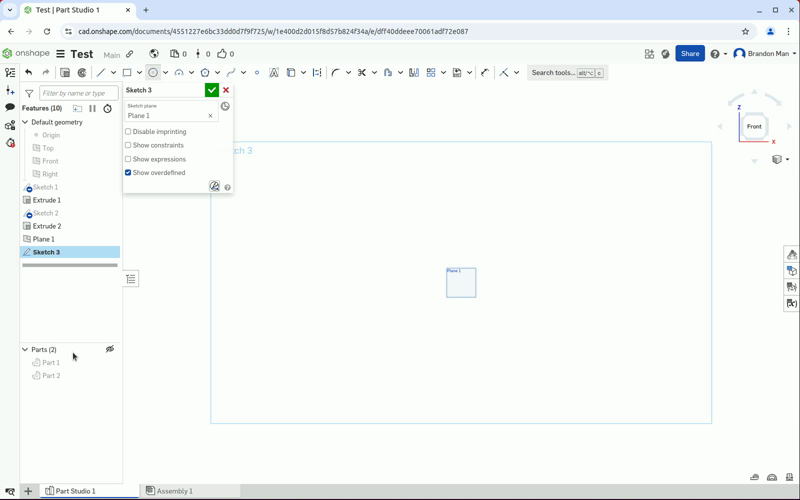
key_down(shift)
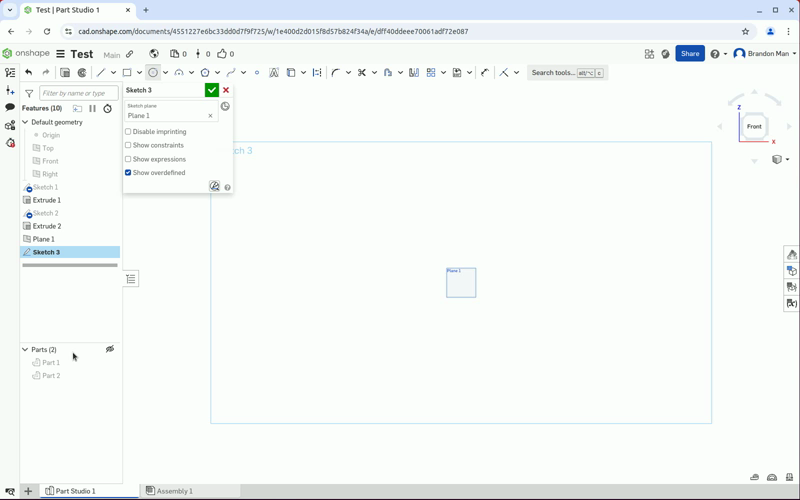
mouse_move(441, 298)
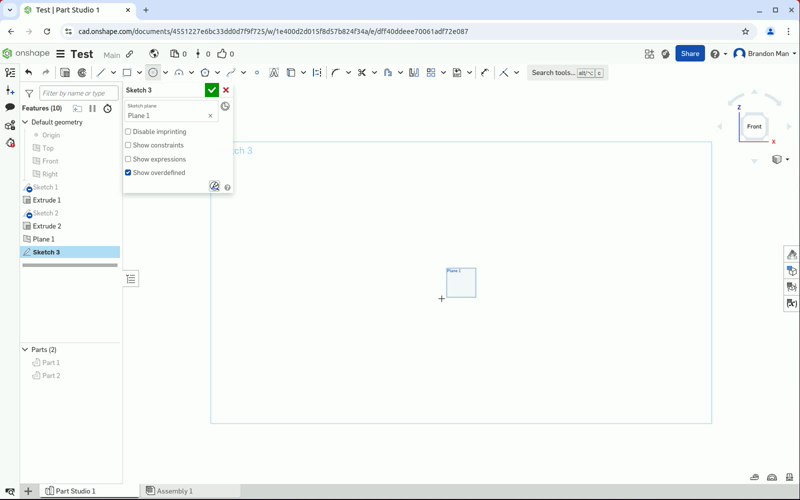
click(441, 298)
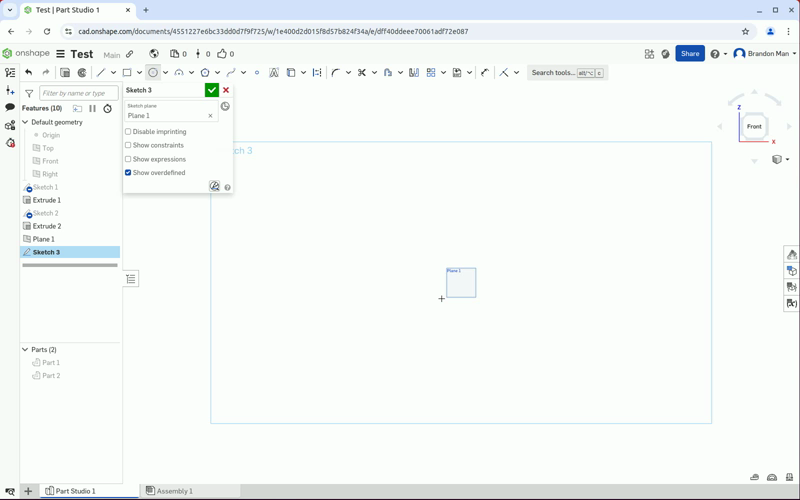
key_up(shift)
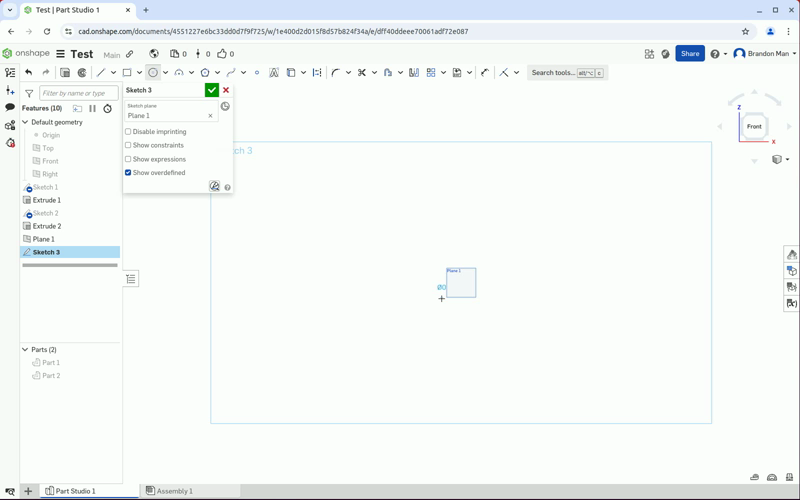
mouse_move(451, 298)
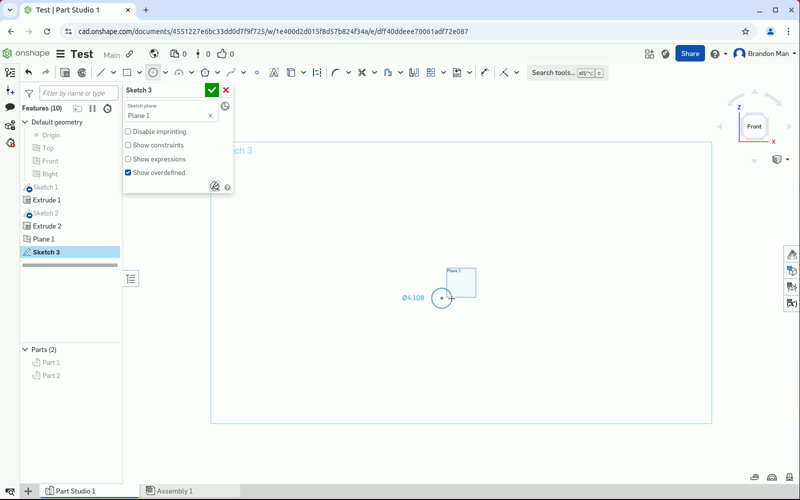
click(451, 298)
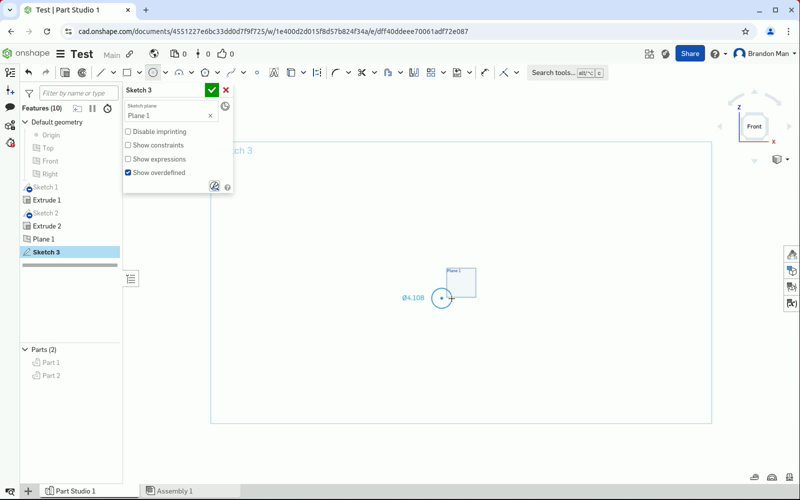
key(esc)
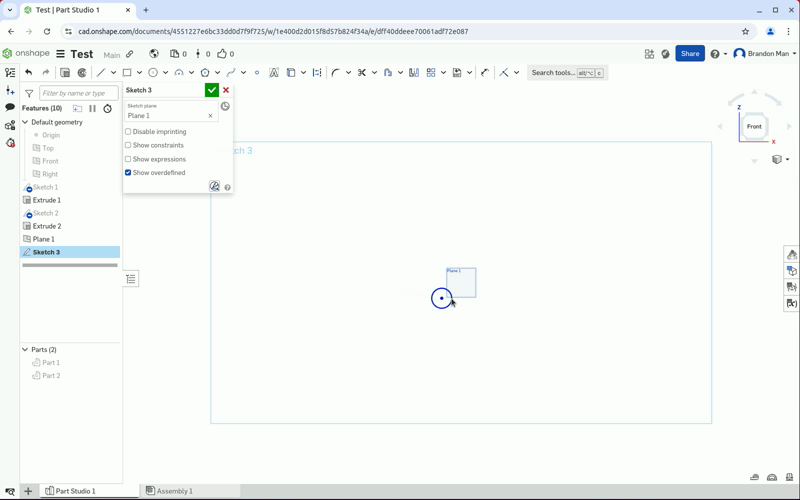
mouse_move(446, 304)
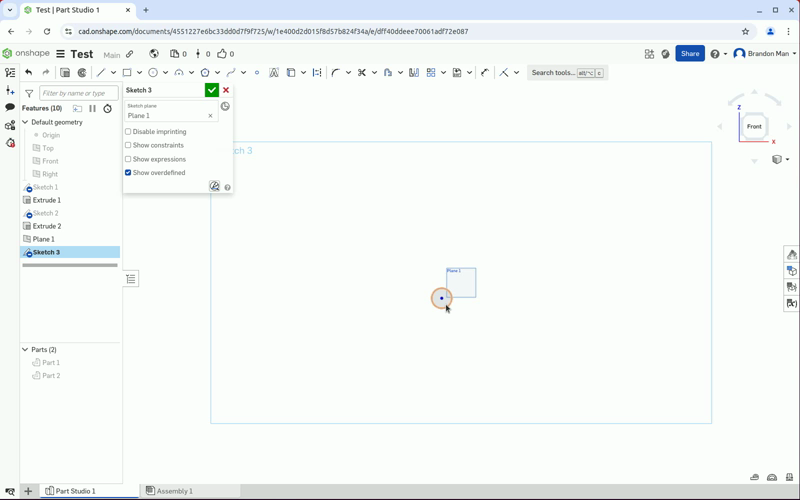
scroll(6)
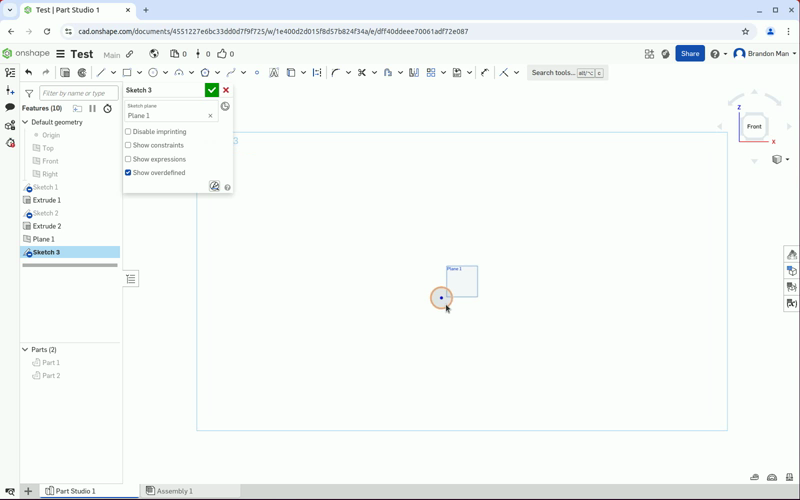
scroll(6)
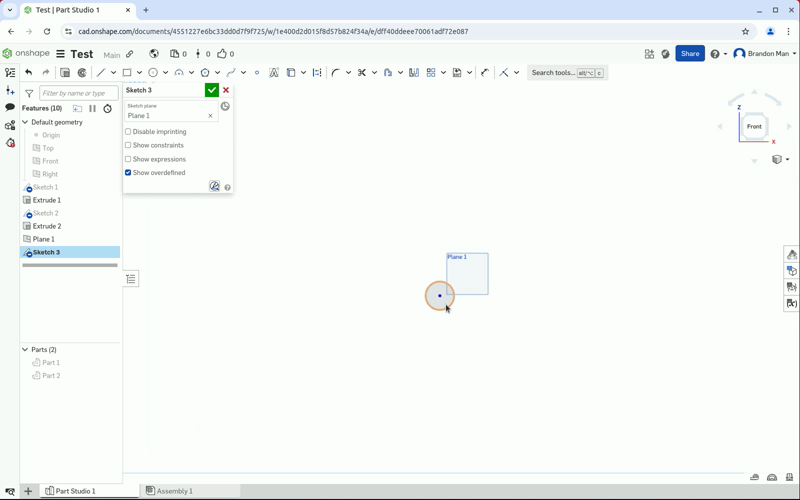
scroll(6)
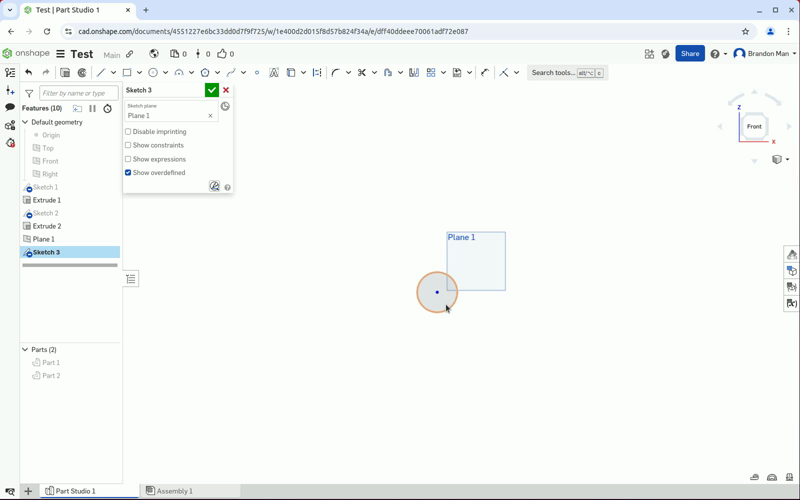
scroll(6)
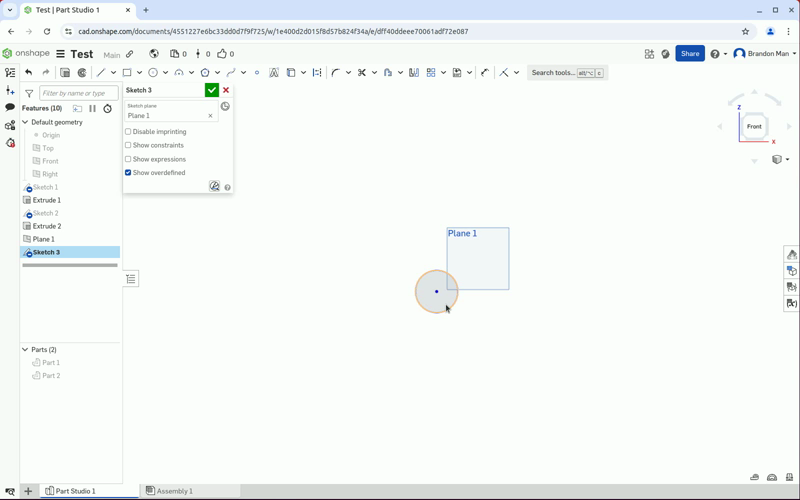
scroll(6)
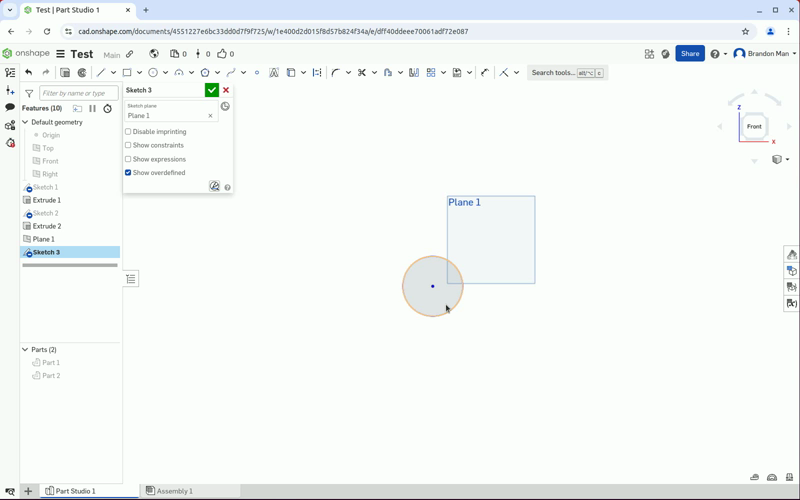
scroll(6)
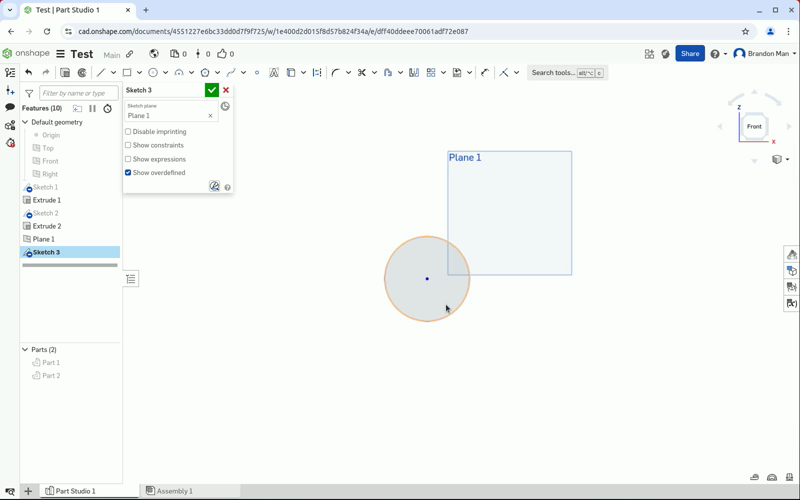
scroll(6)
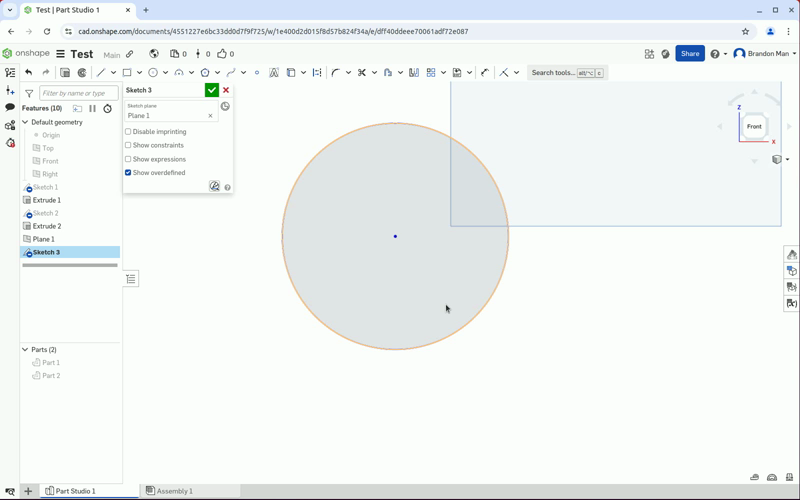
click(446, 304)
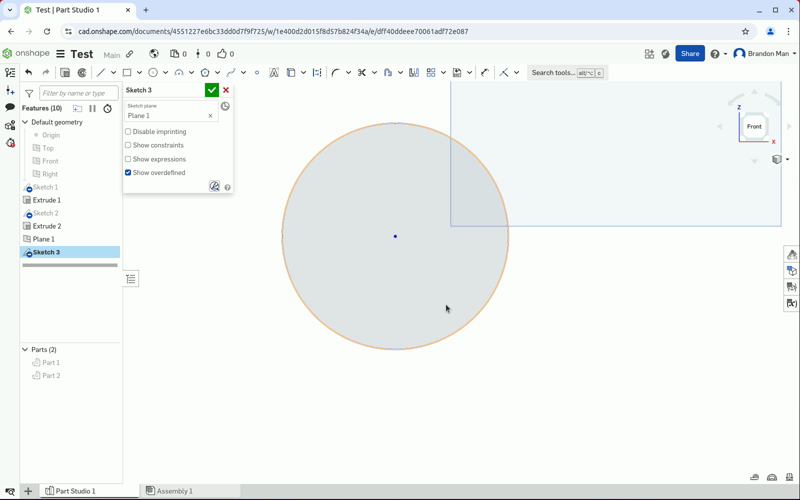
scroll(-6)
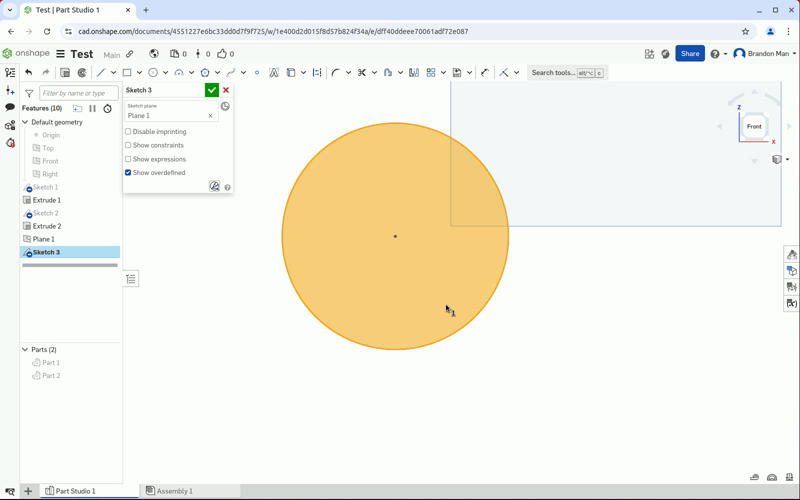
scroll(-6)
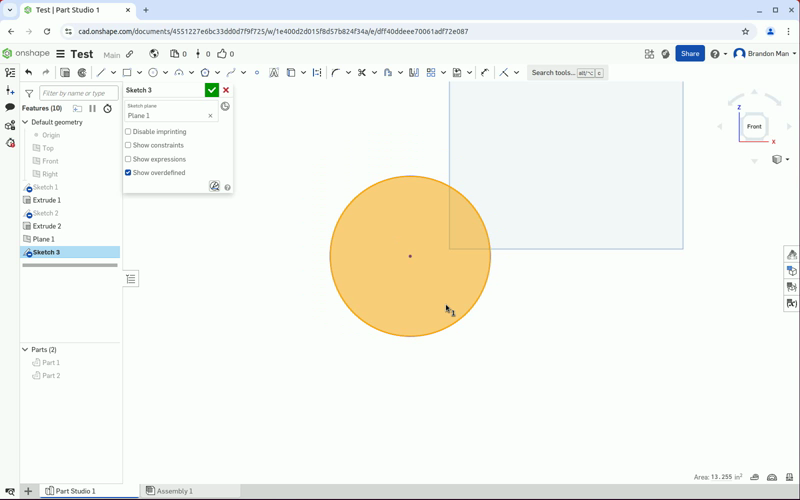
scroll(-6)
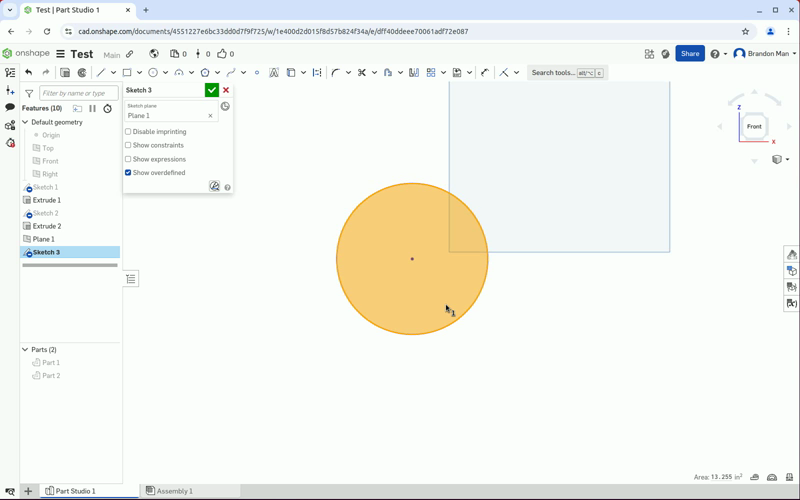
scroll(-6)
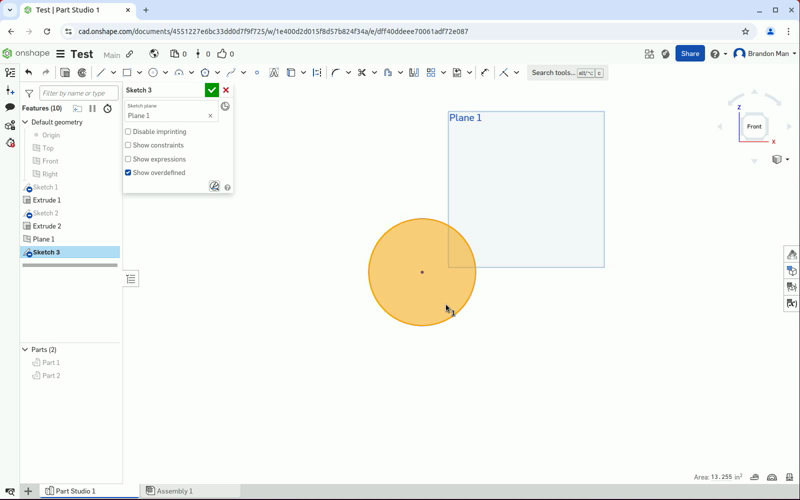
scroll(-6)
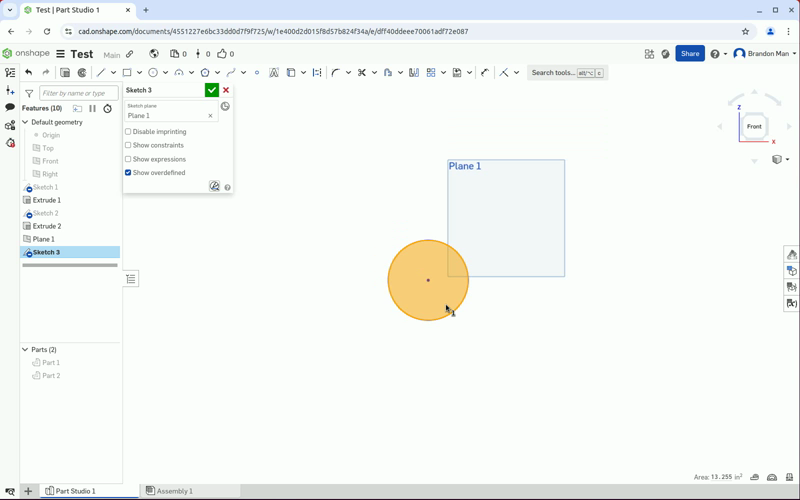
scroll(-6)
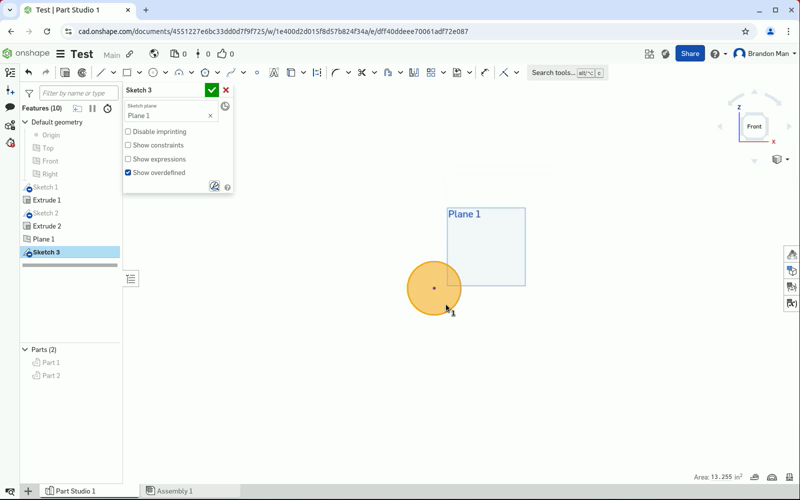
scroll(-6)
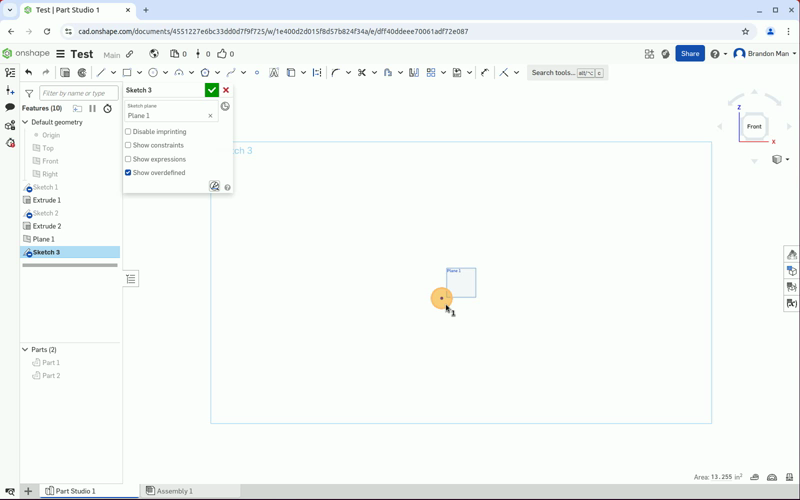
mouse_move(73, 352)
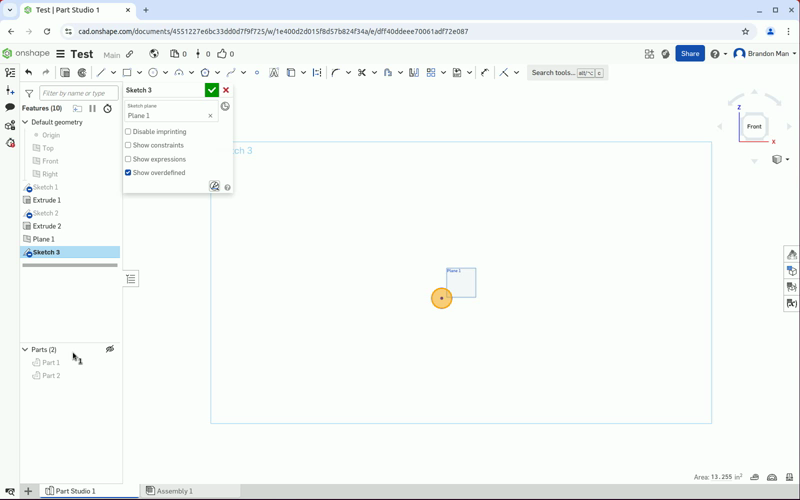
key(shift+y)
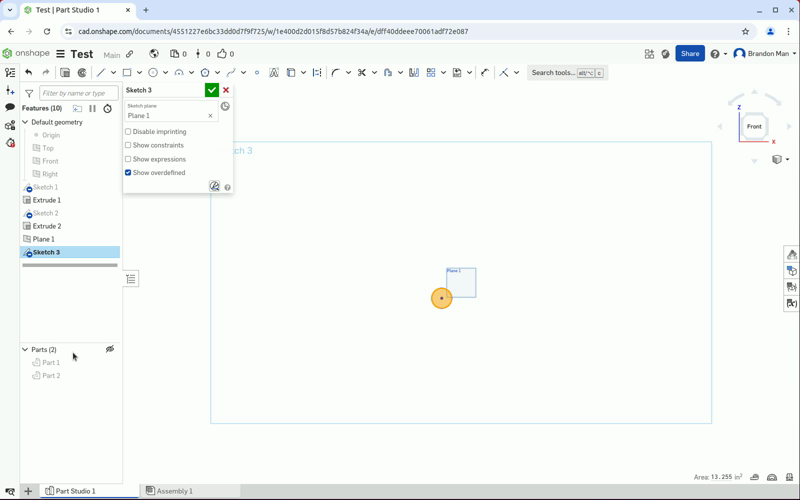
key(shift+e)
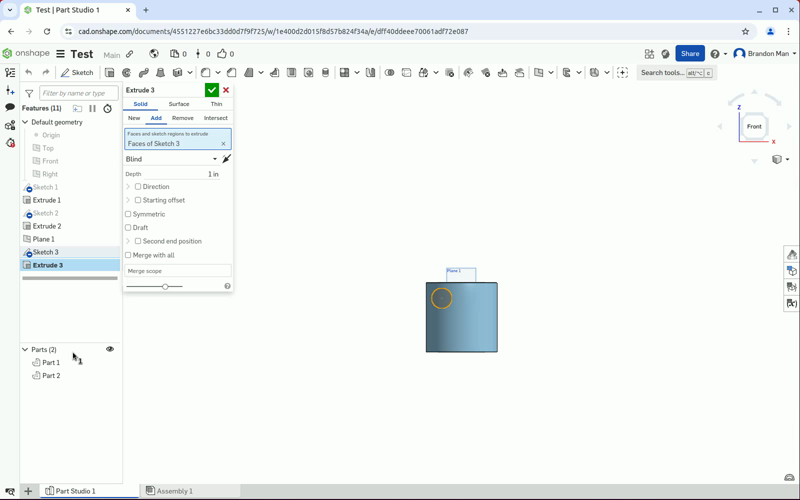
mouse_move(143, 106)
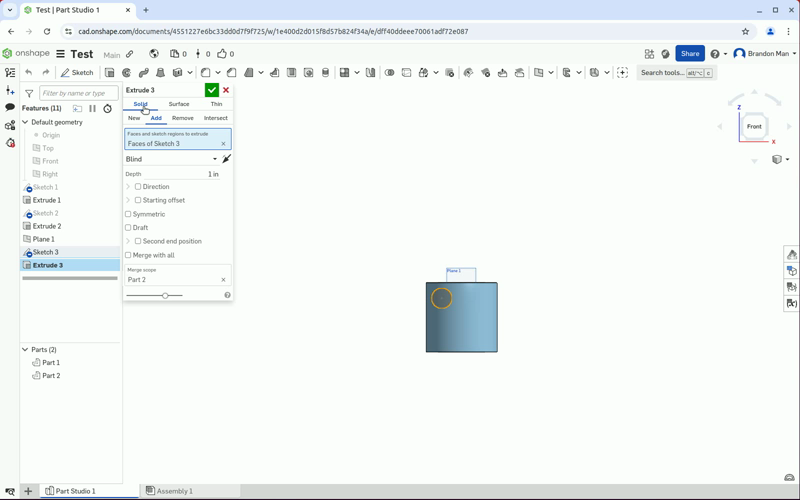
click(143, 106)
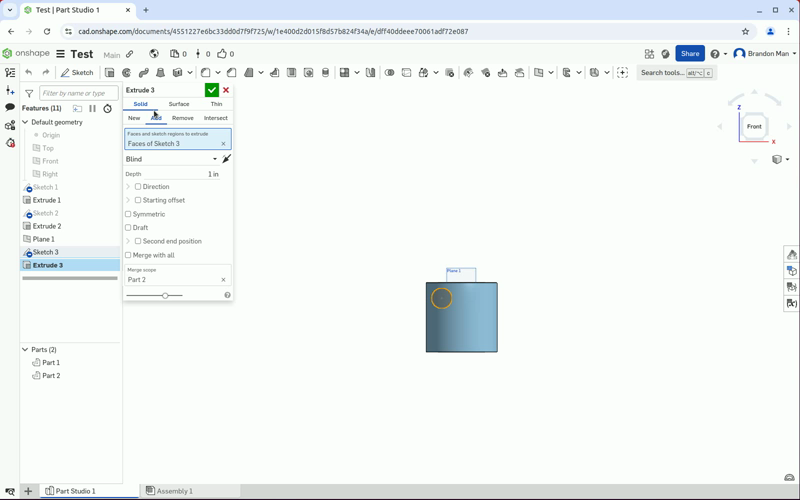
mouse_move(186, 120)
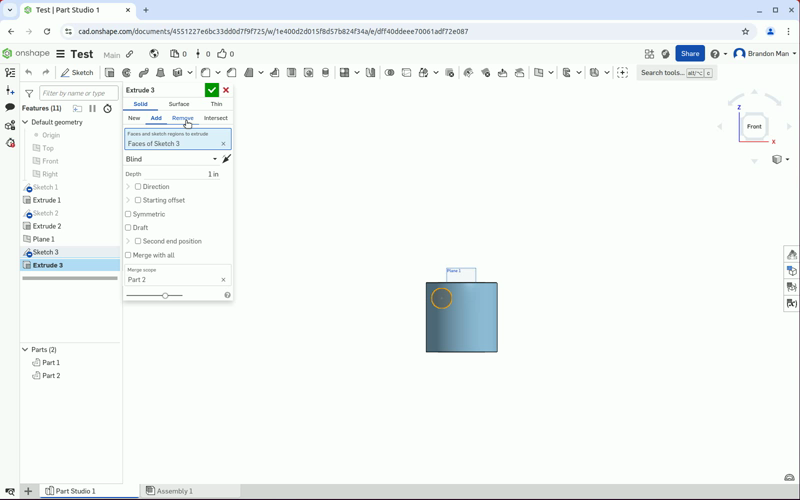
click(186, 120)
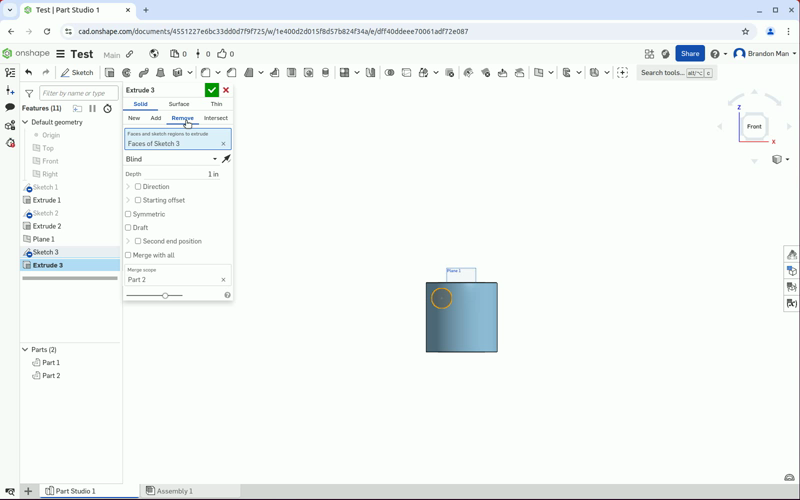
key(tab, 4)
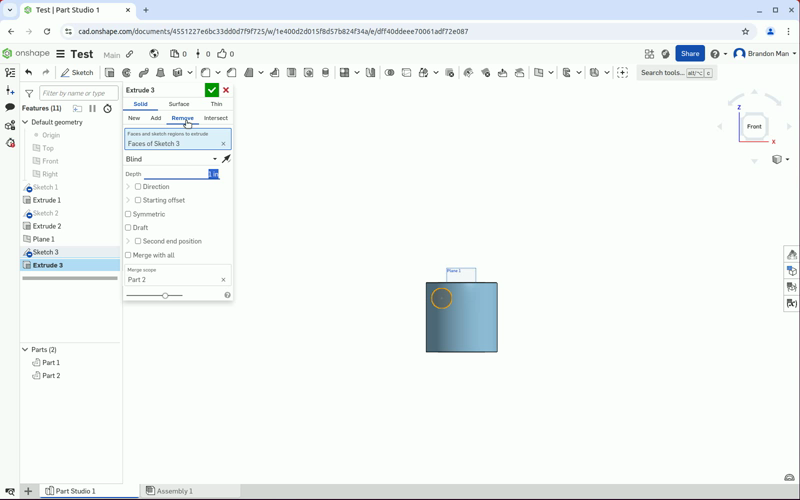
text(5.777)
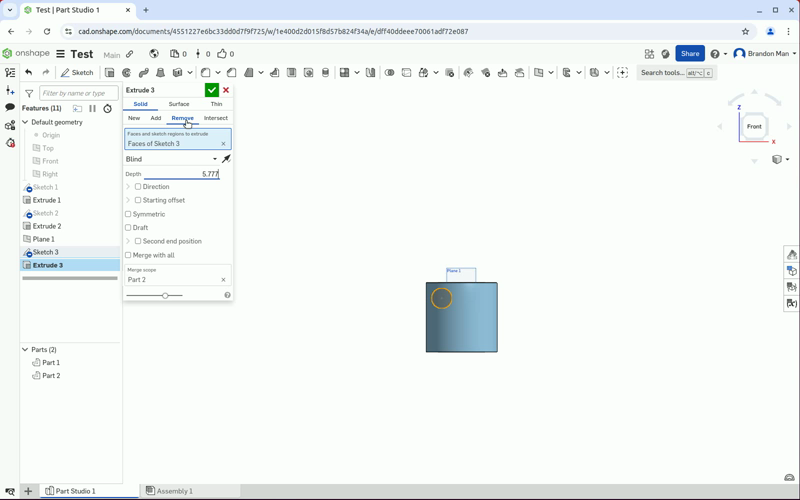
key(tab, 6)
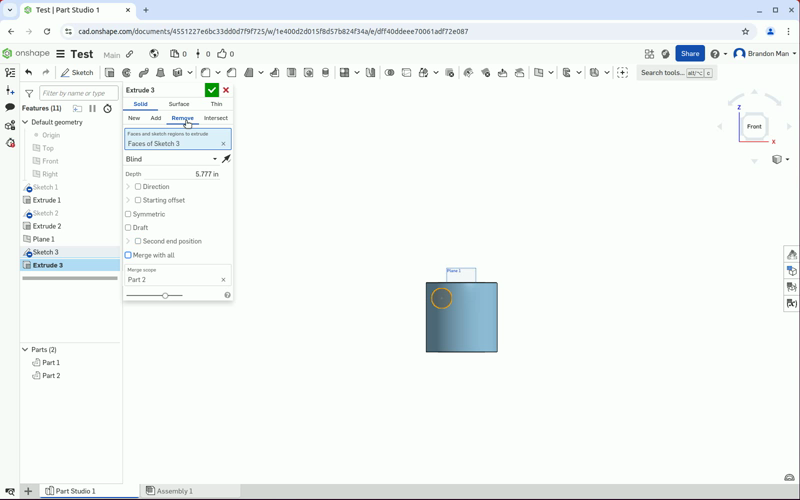
key(space)
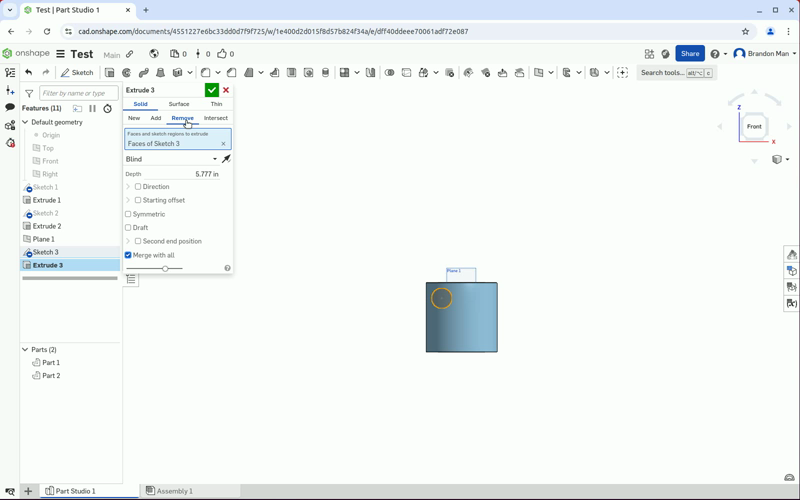
key(enter)
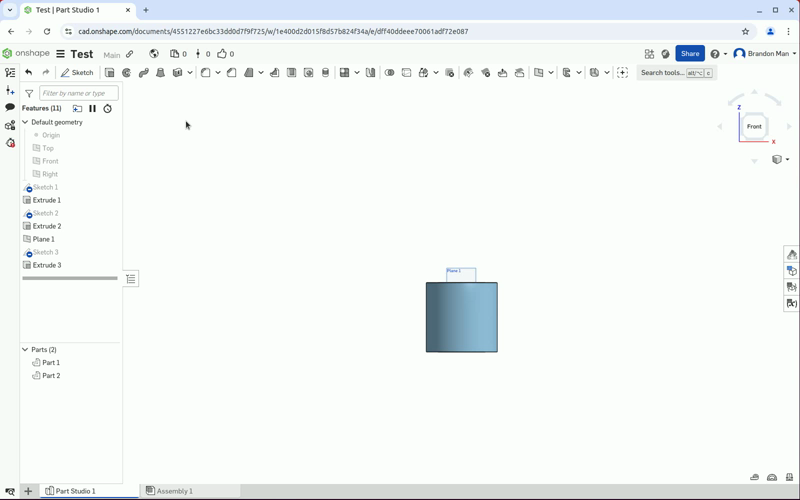
key(shift+h)
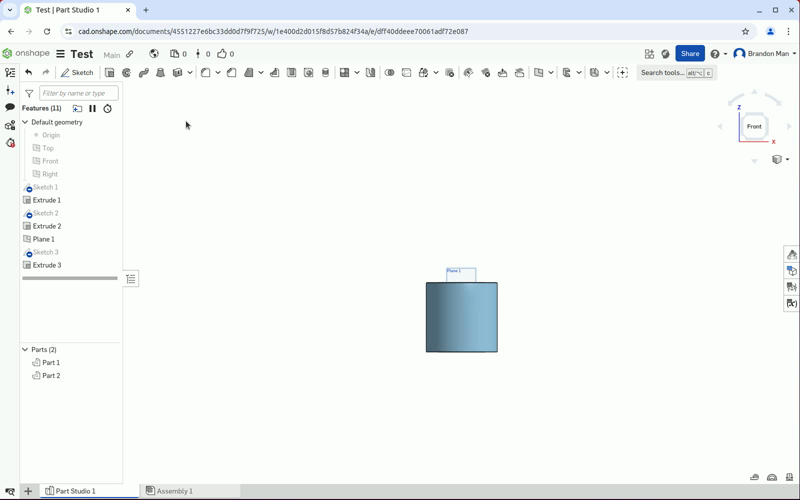
key(shift+h)
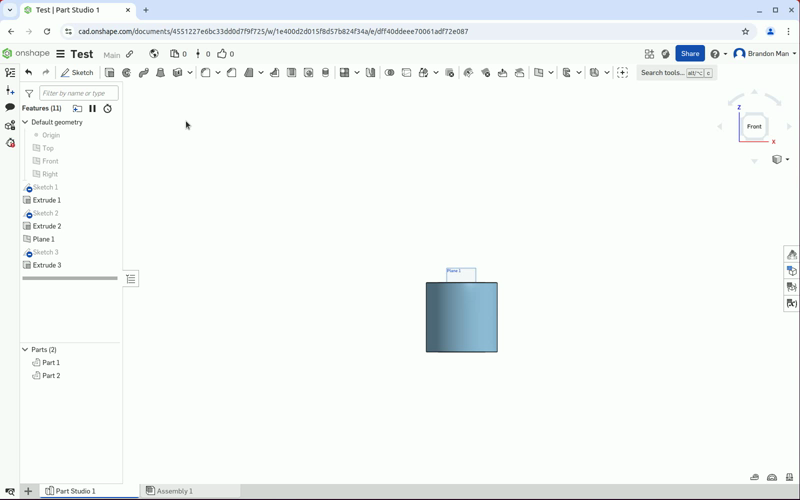
mouse_move(73, 189)
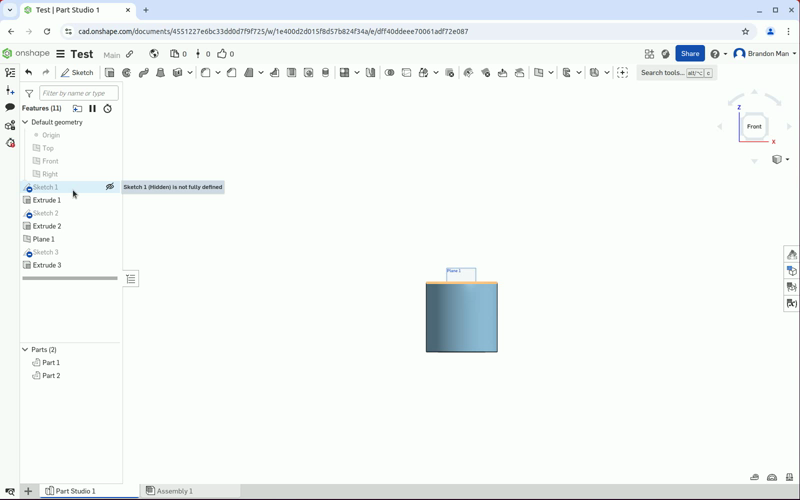
click(73, 189)
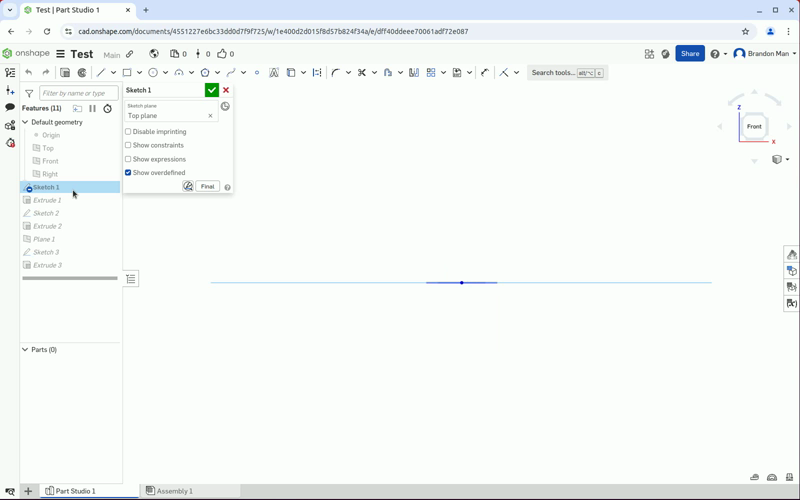
mouse_move(229, 92)
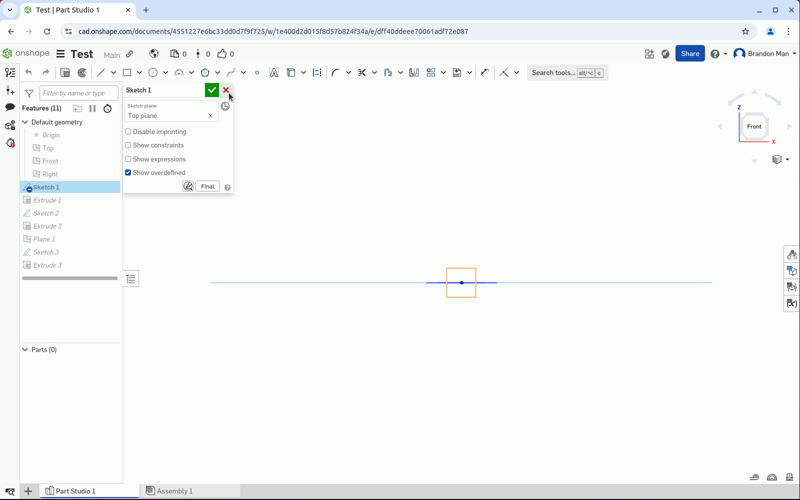
click(229, 92)
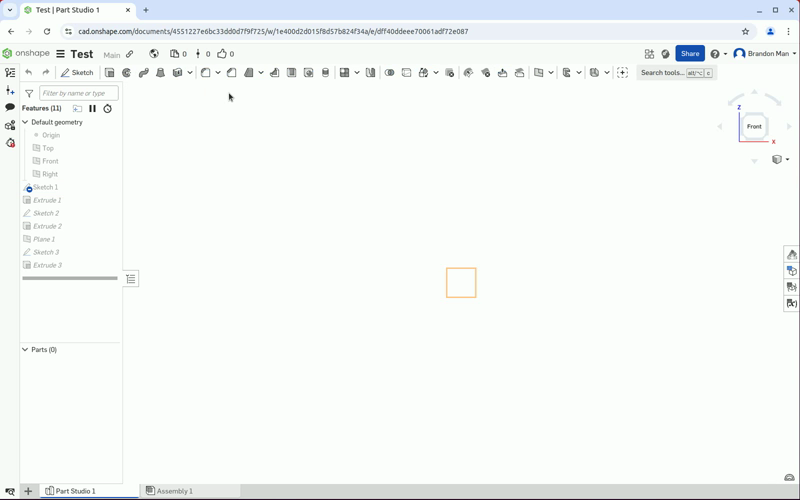
key(shift+s)
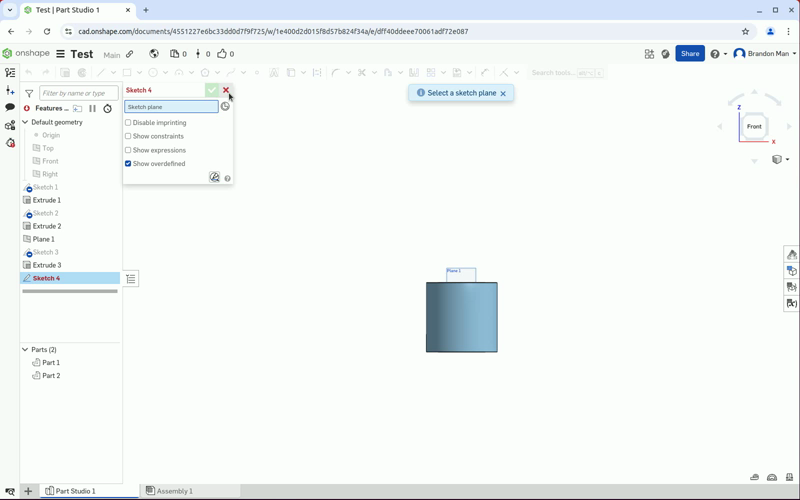
mouse_move(73, 241)
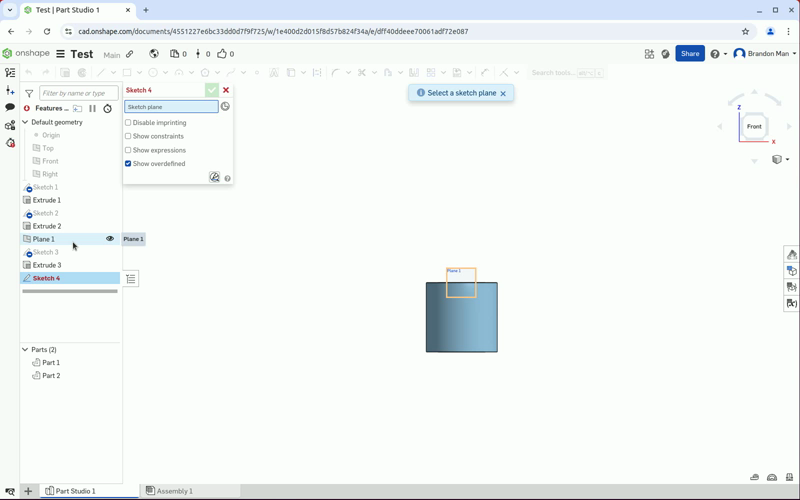
click(73, 241)
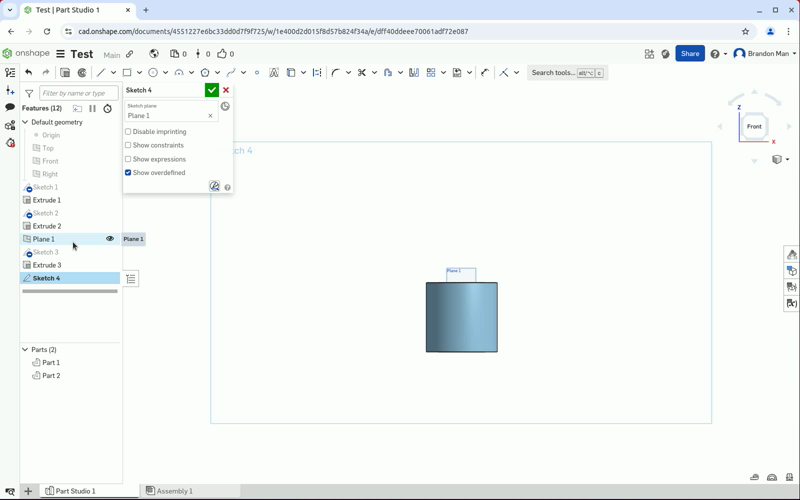
mouse_move(73, 352)
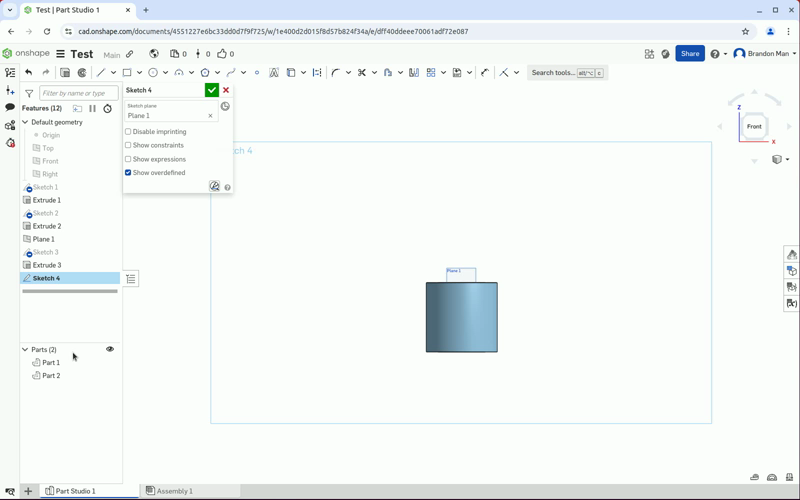
key(y)
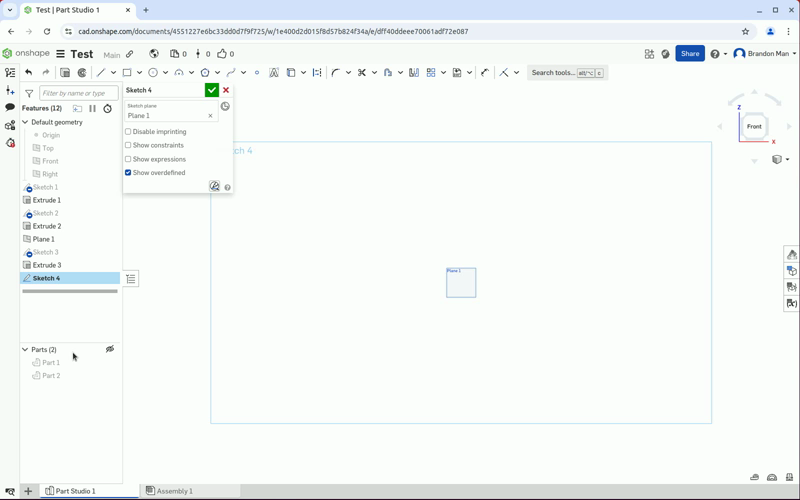
key(c)
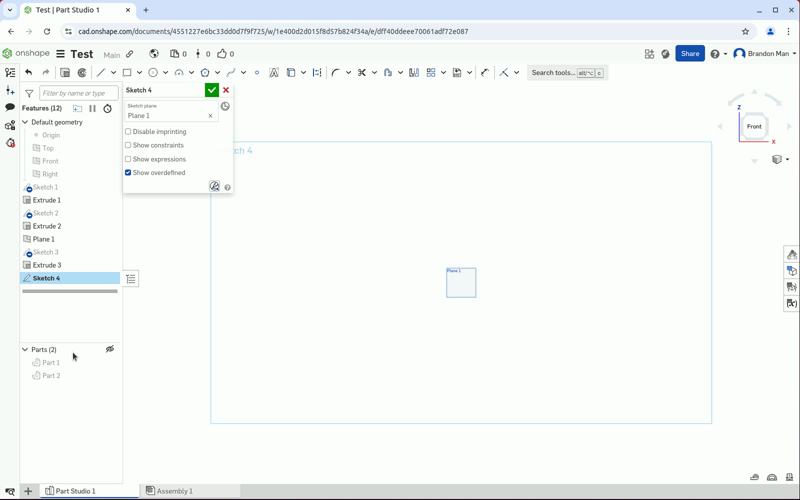
key_down(shift)
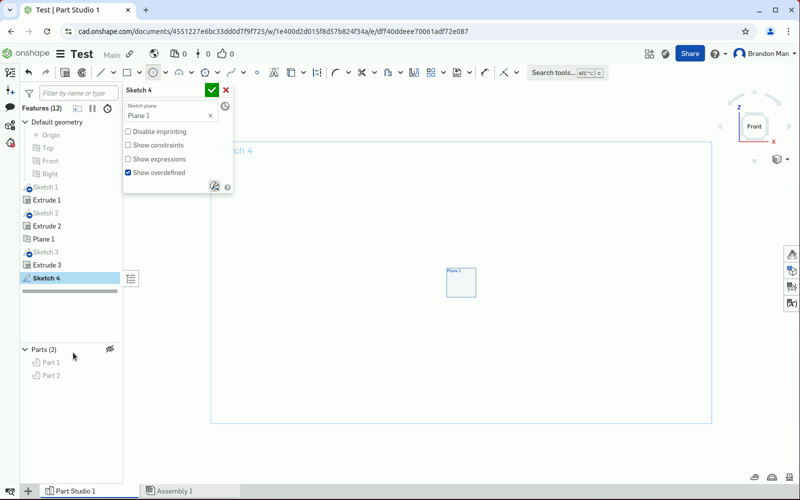
mouse_move(481, 297)
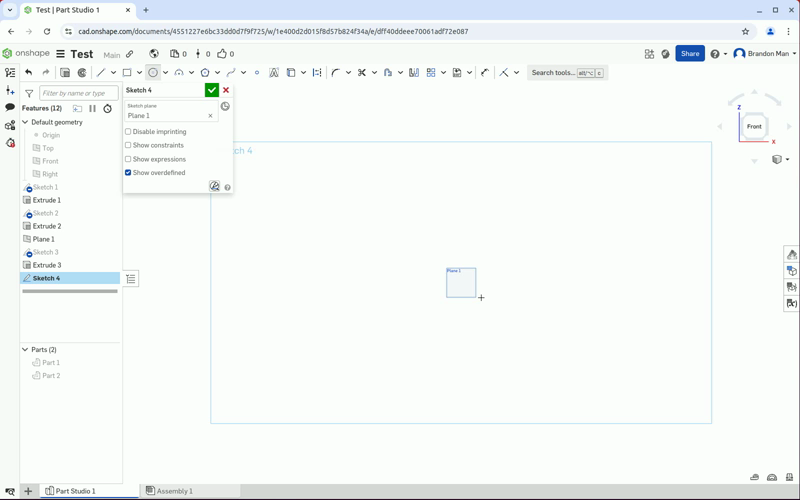
click(481, 297)
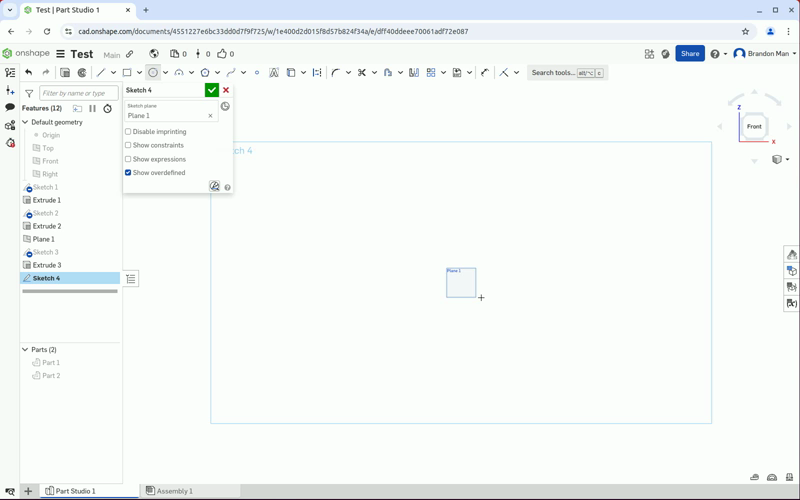
key_up(shift)
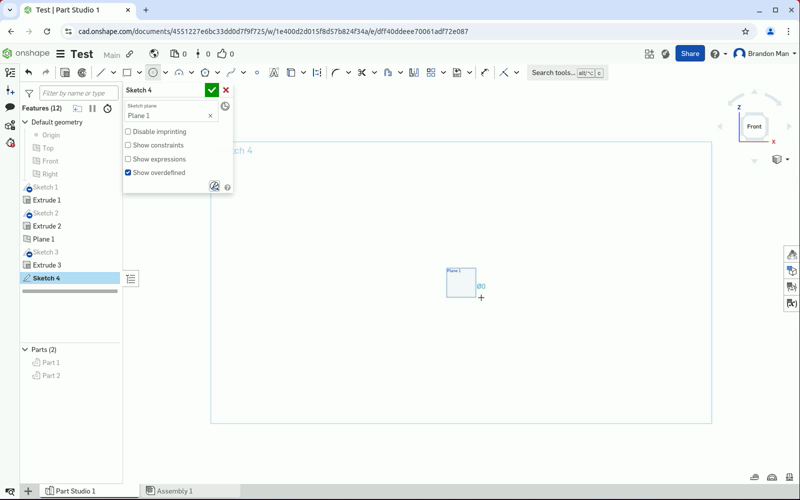
mouse_move(491, 297)
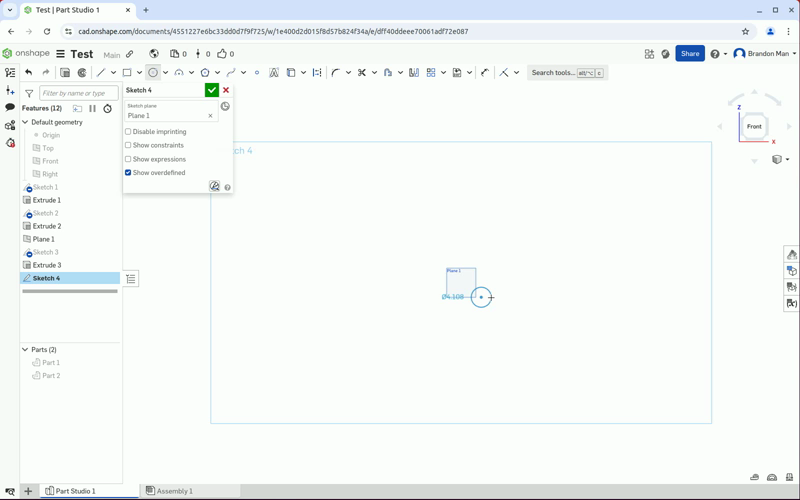
click(491, 297)
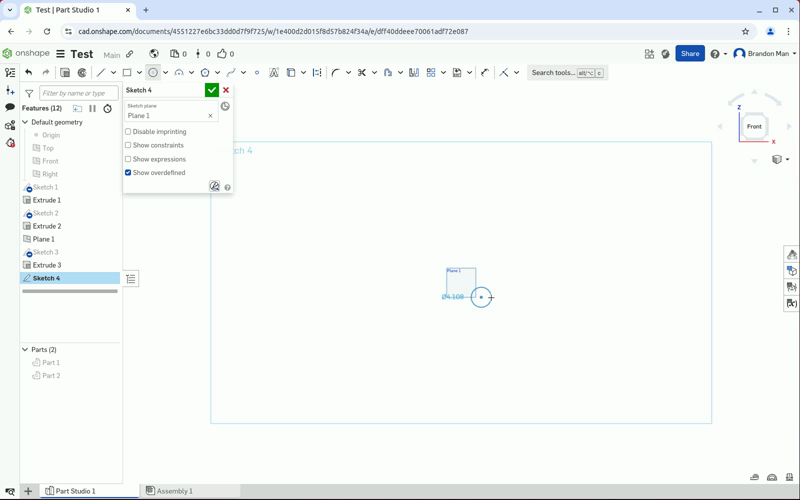
key(esc)
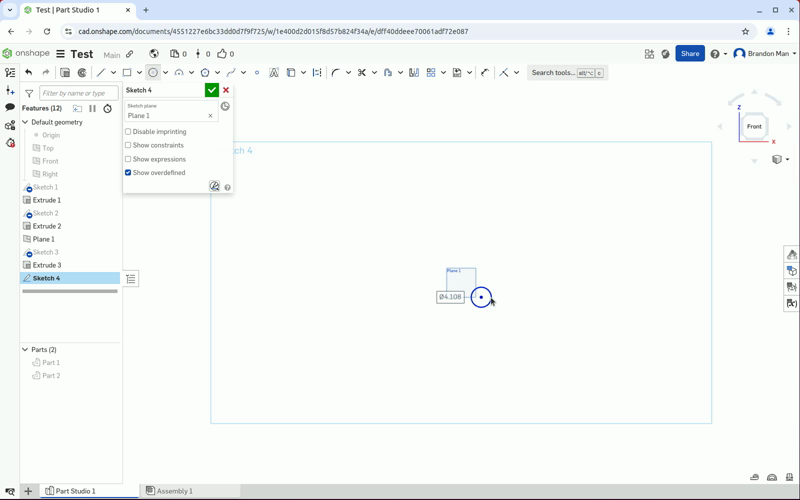
mouse_move(485, 299)
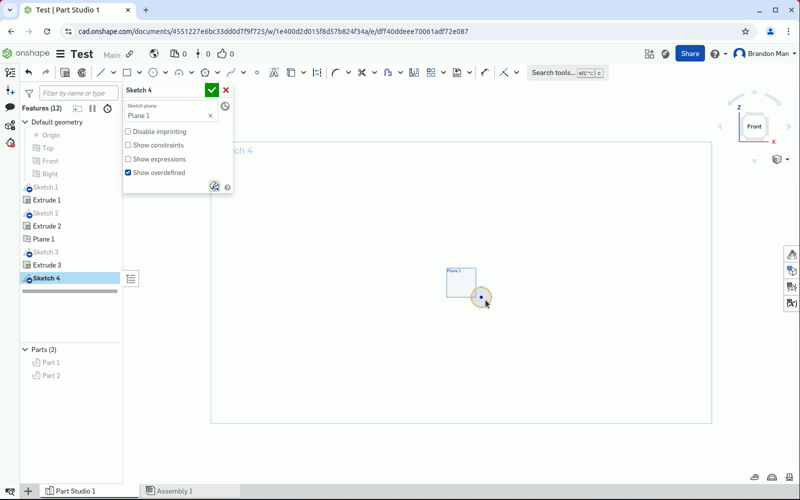
scroll(6)
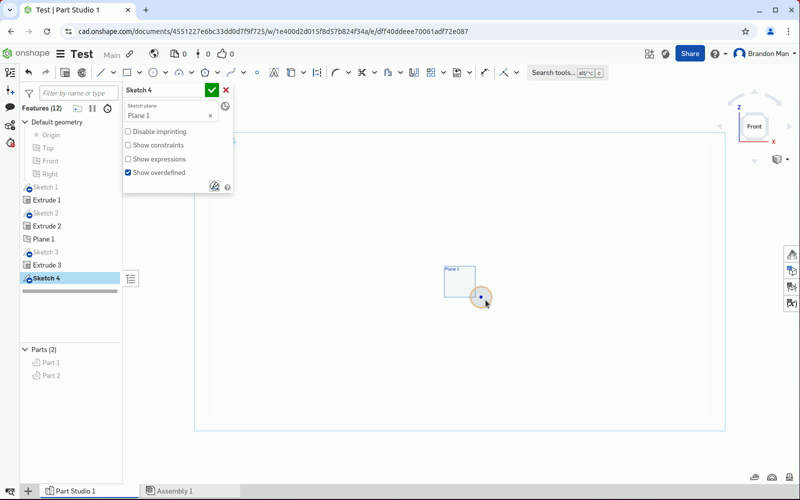
scroll(6)
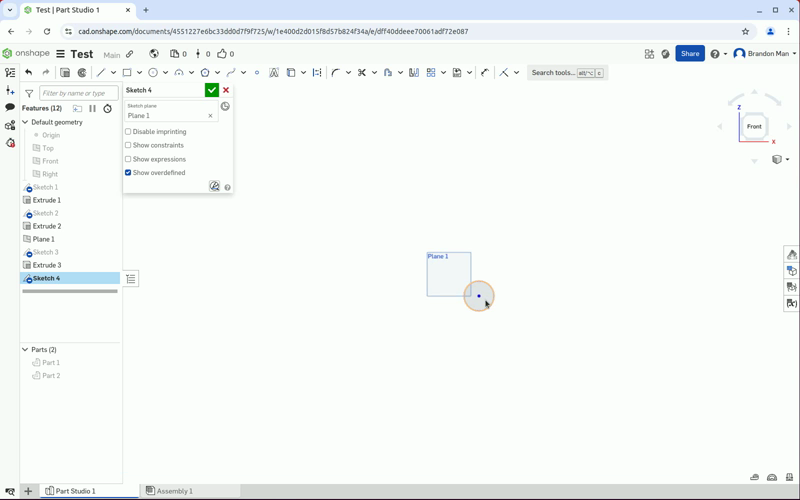
scroll(6)
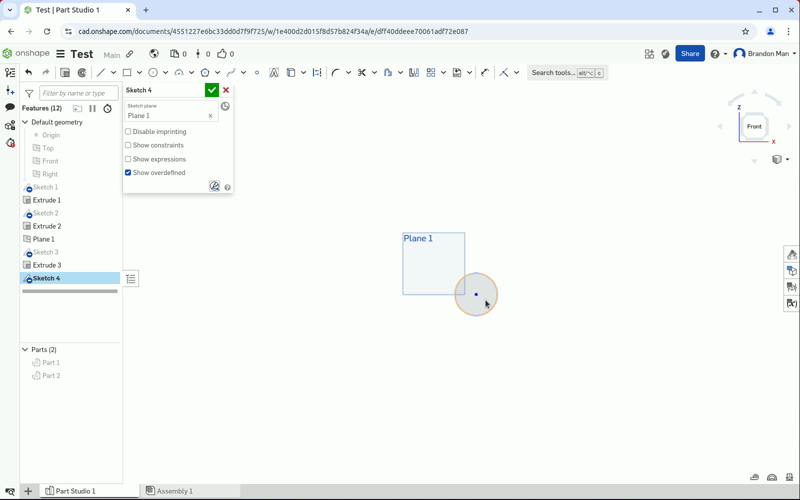
scroll(6)
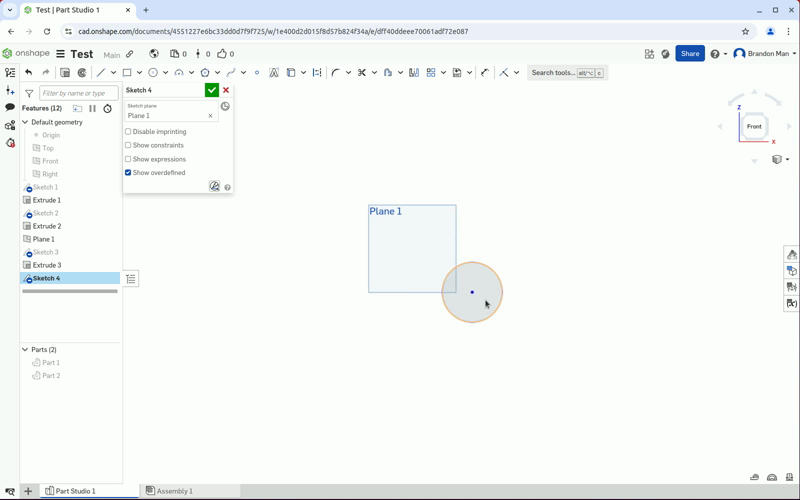
scroll(6)
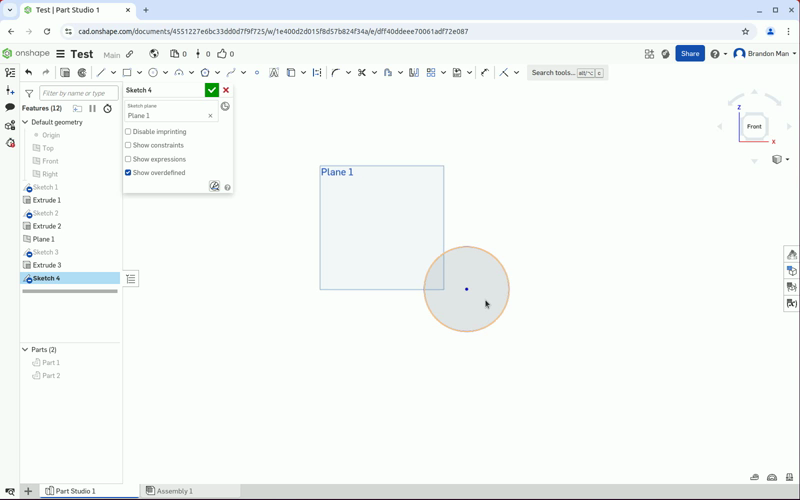
scroll(6)
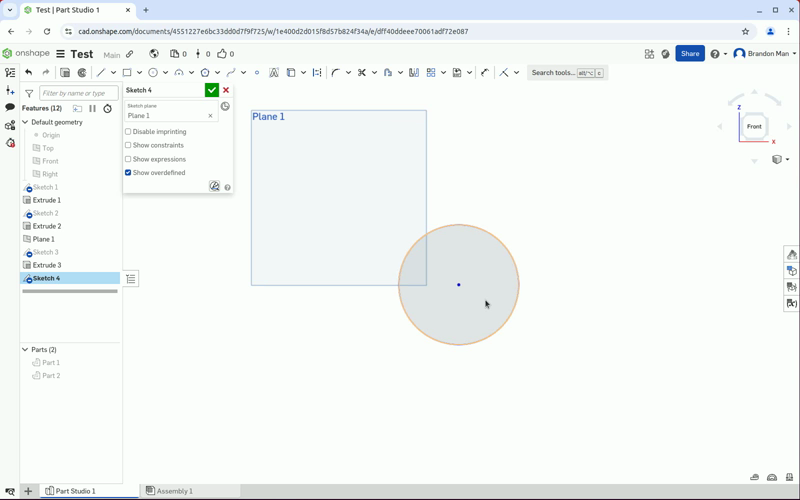
scroll(6)
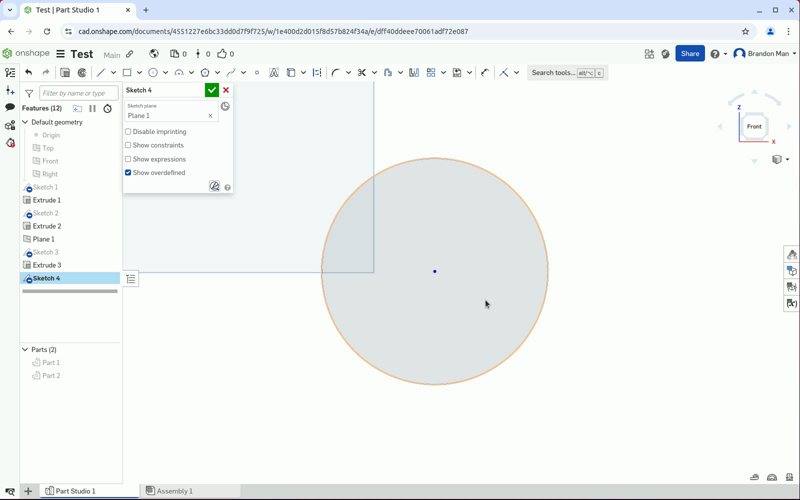
click(485, 299)
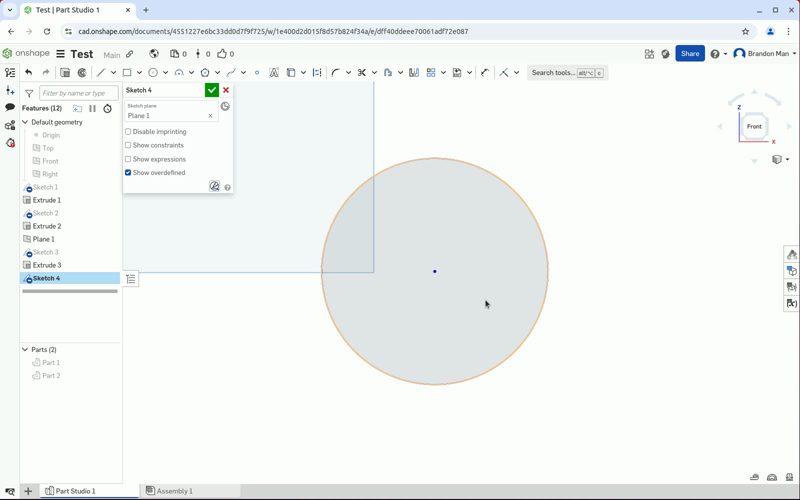
scroll(-6)
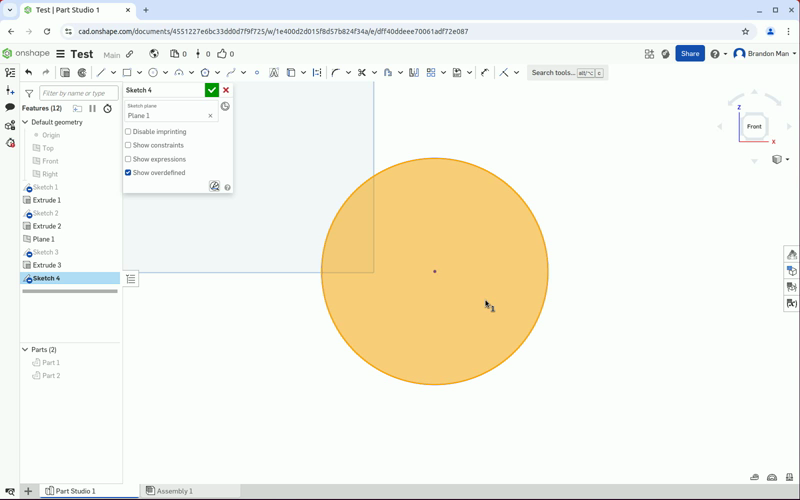
scroll(-6)
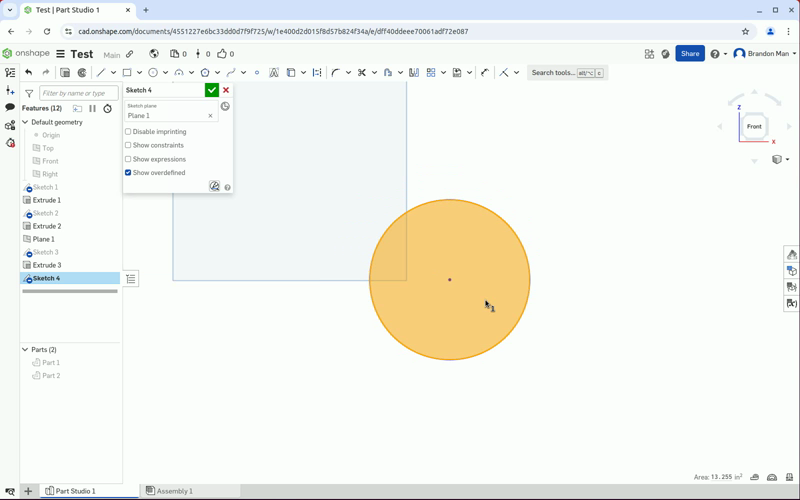
scroll(-6)
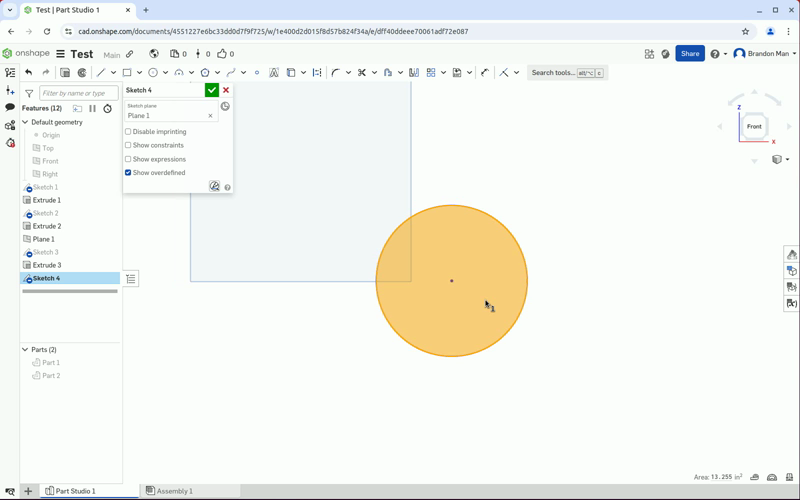
scroll(-6)
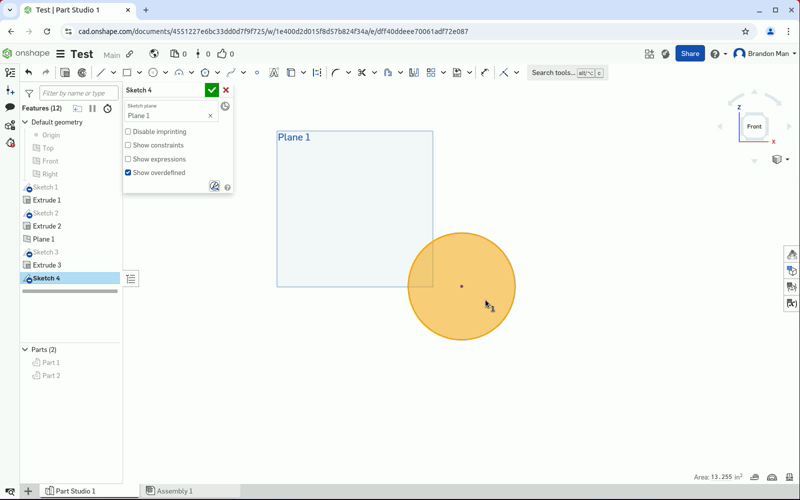
scroll(-6)
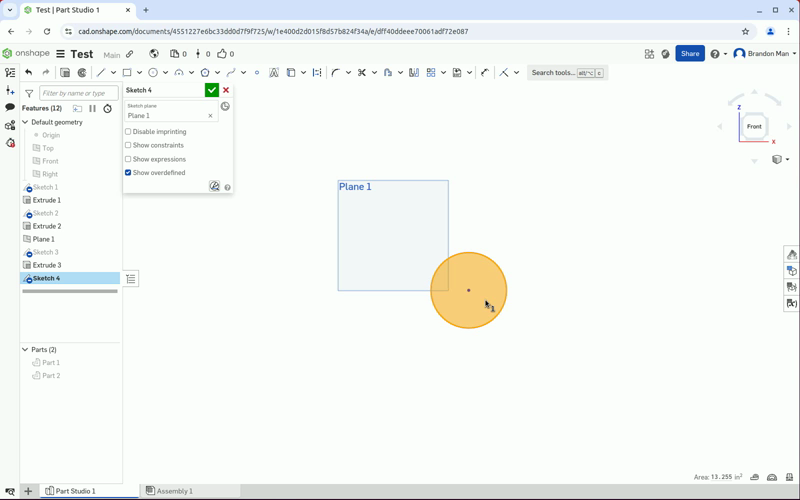
scroll(-6)
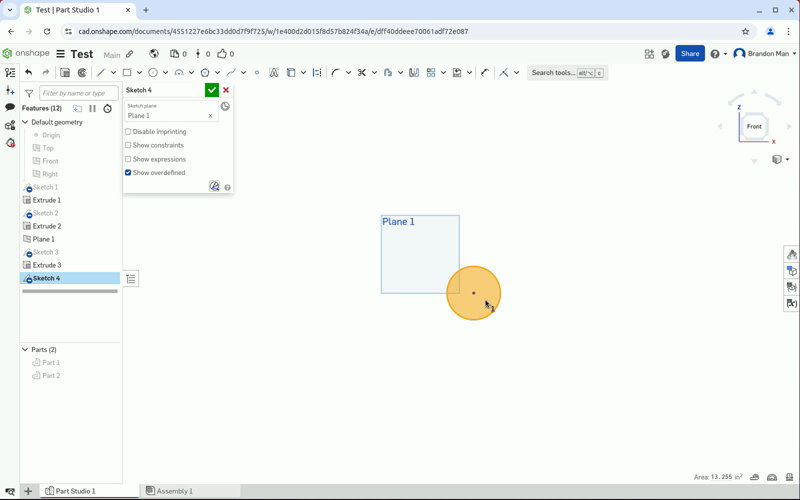
scroll(-6)
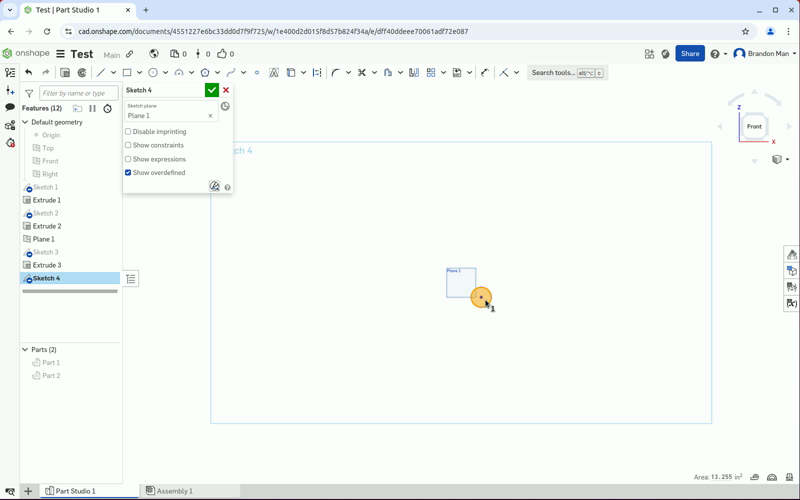
mouse_move(73, 352)
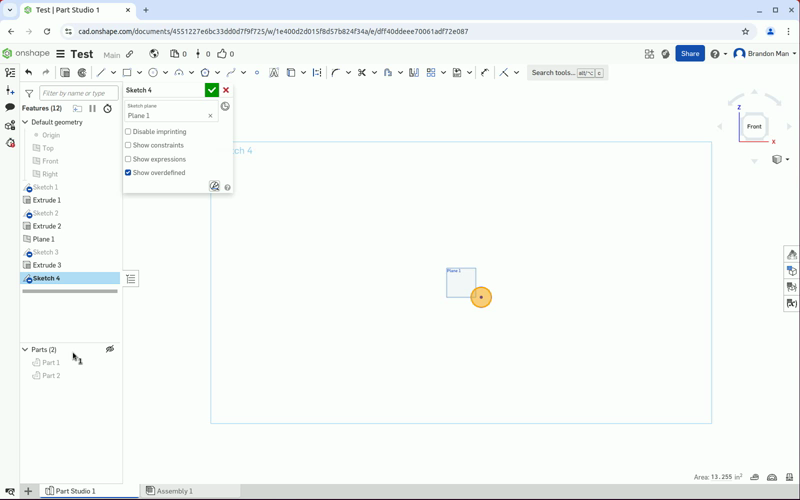
key(shift+y)
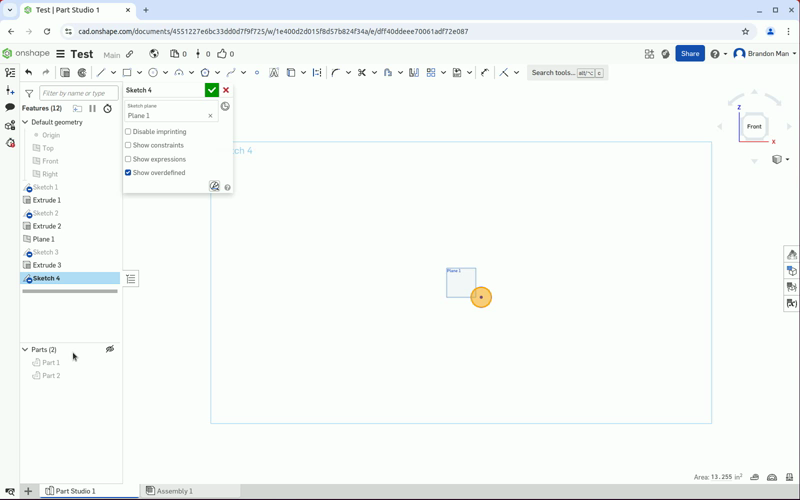
key(shift+e)
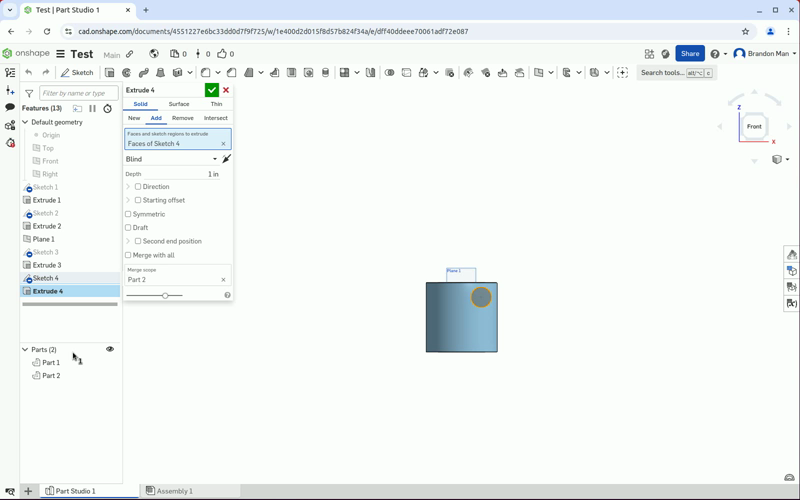
mouse_move(143, 106)
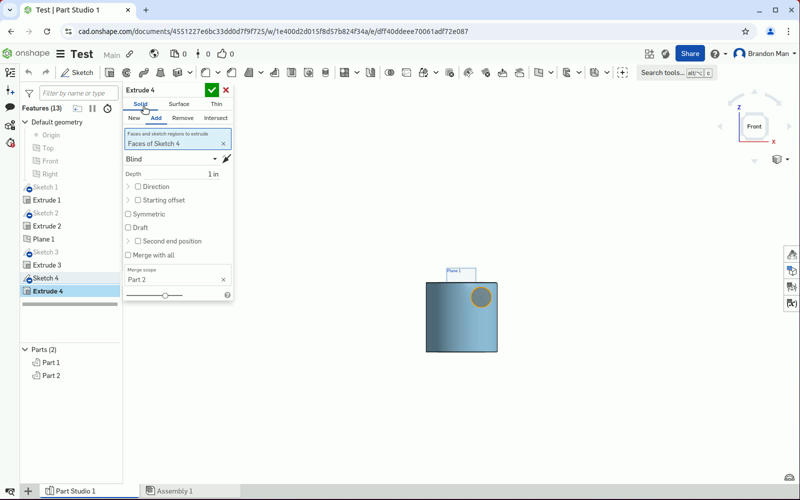
click(143, 106)
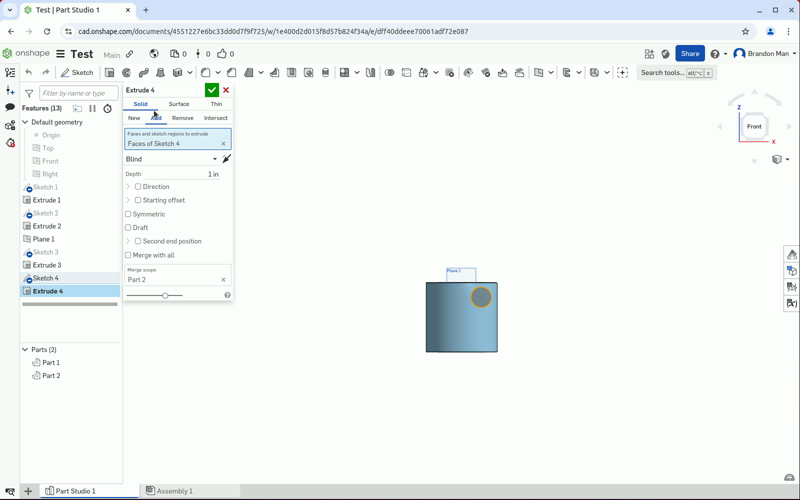
mouse_move(186, 120)
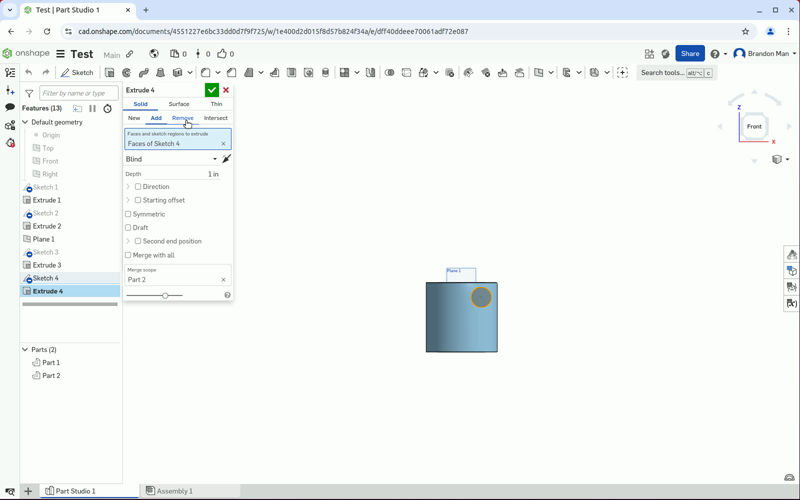
click(186, 120)
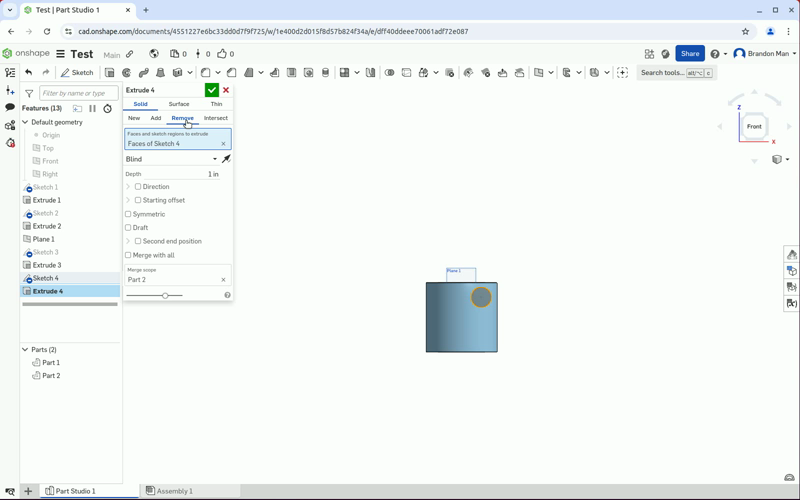
key(tab, 4)
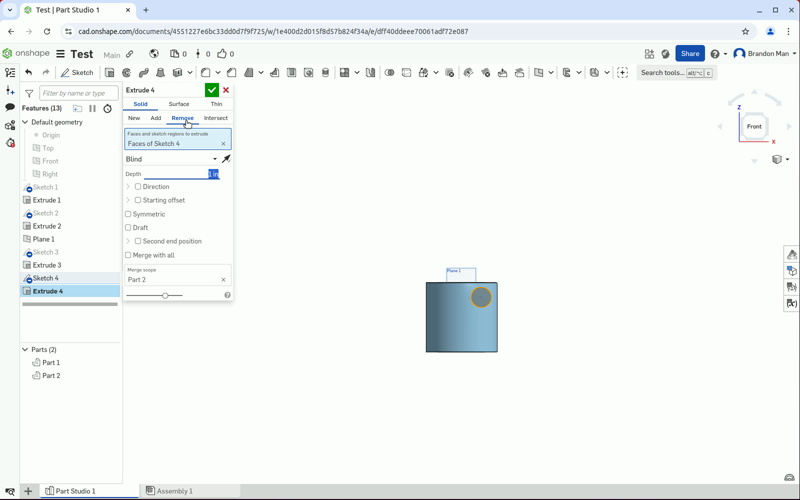
text(5.777)
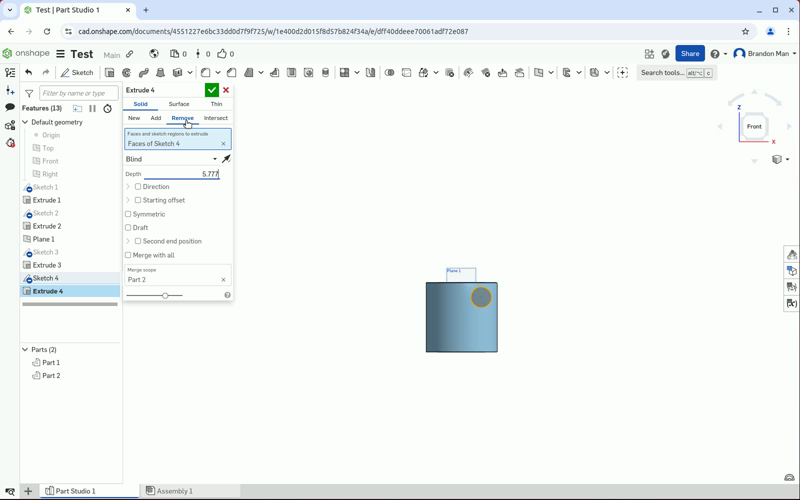
key(tab, 6)
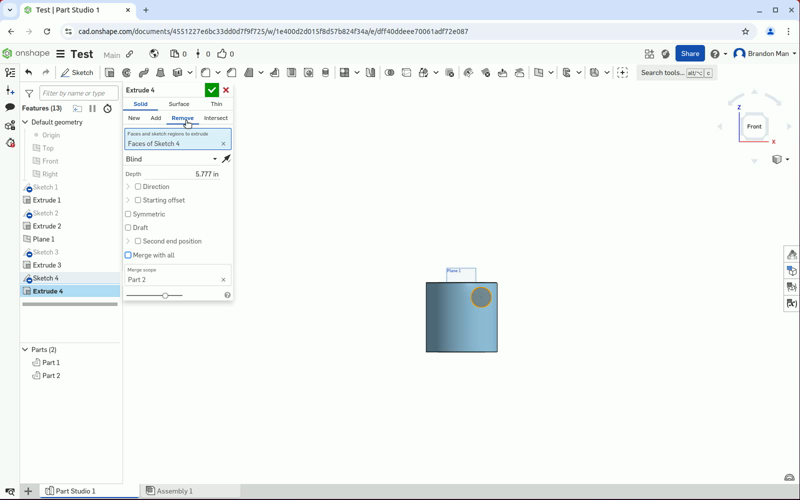
key(space)
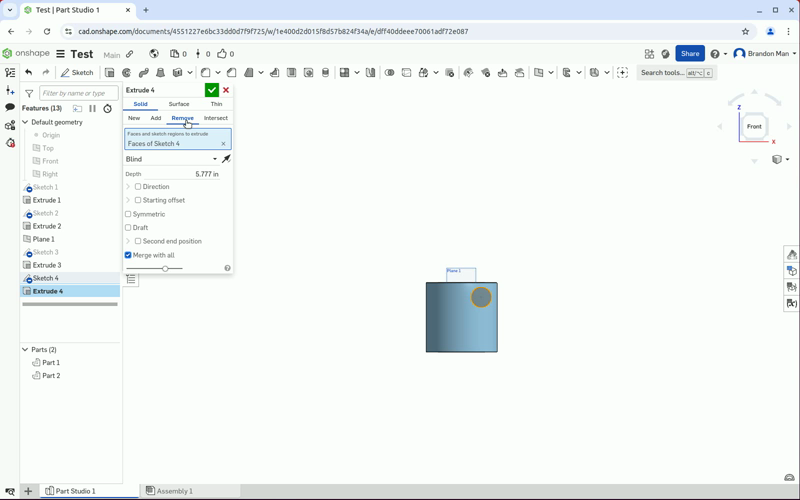
key(enter)
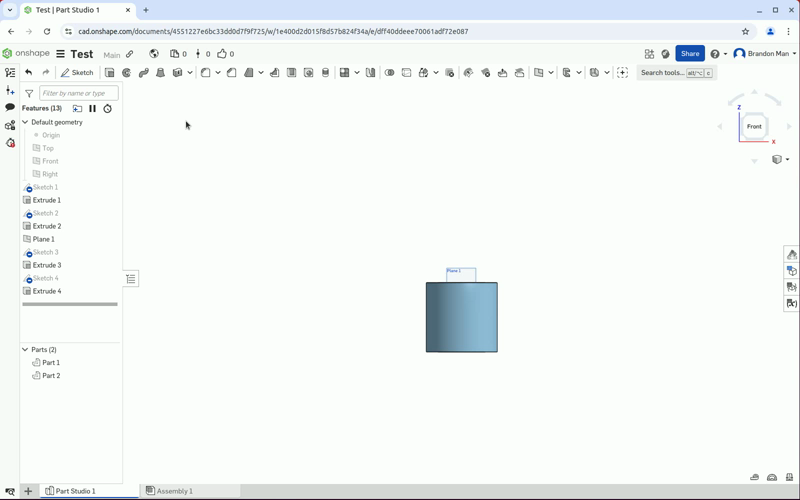
key(shift+h)
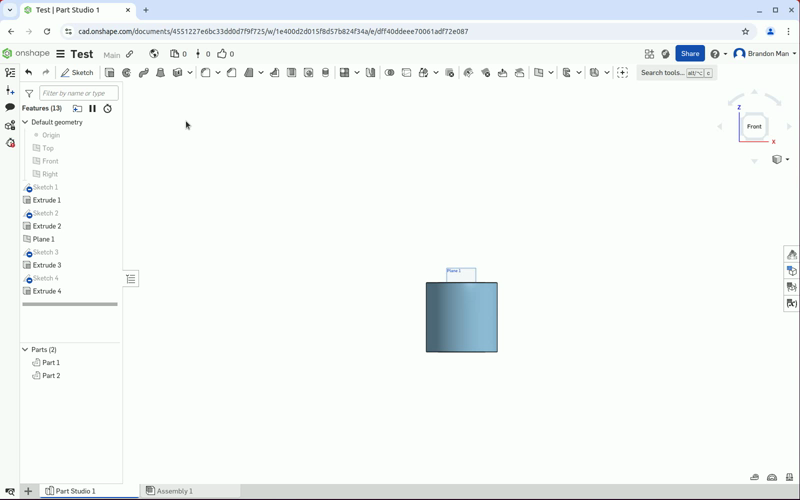
key(shift+h)
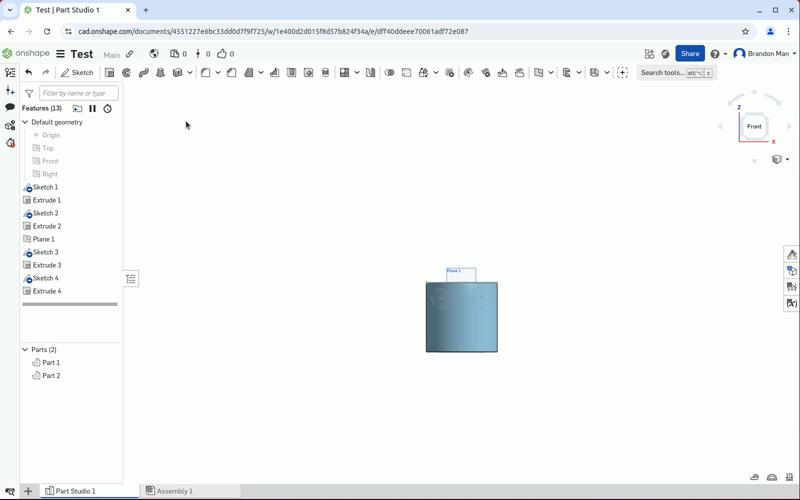
key(shift+7)
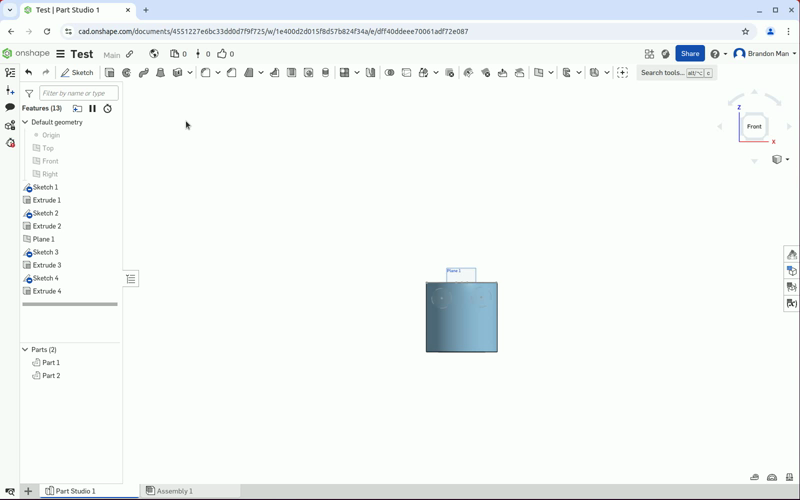
key(left, 2)
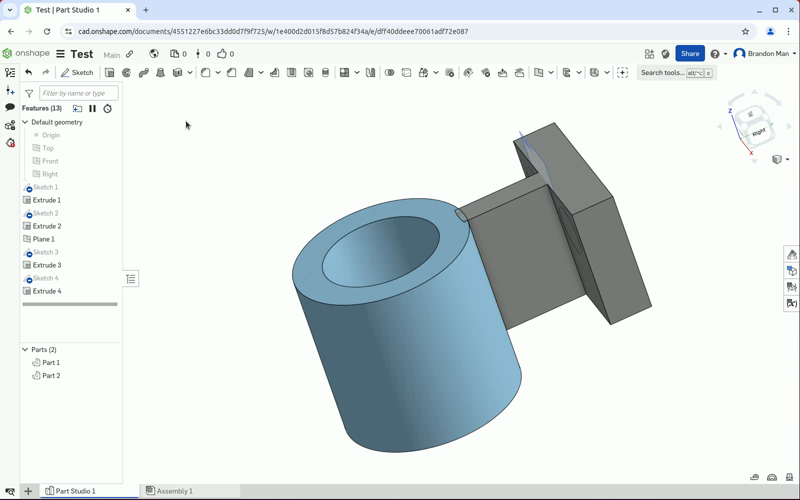
key(down, 2)
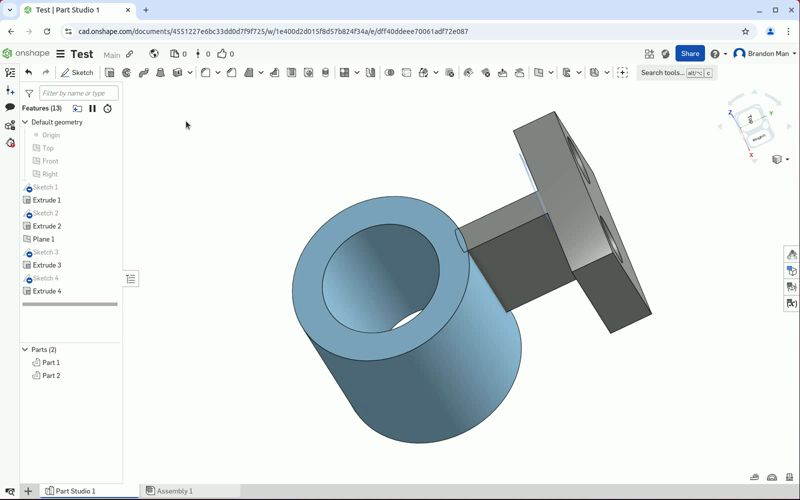
key(up, 2)
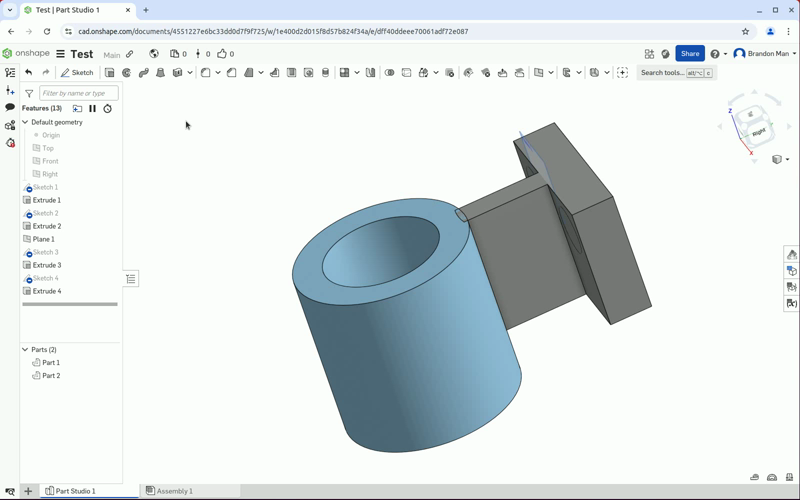
key(right, 2)
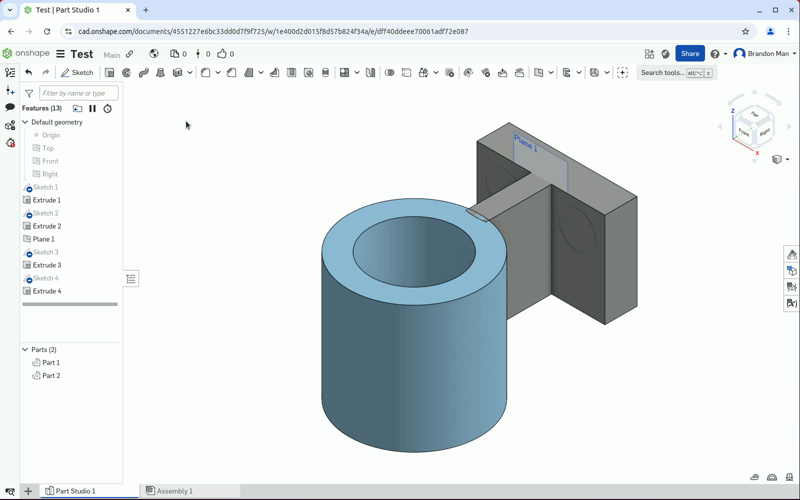
mouse_move(73, 189)
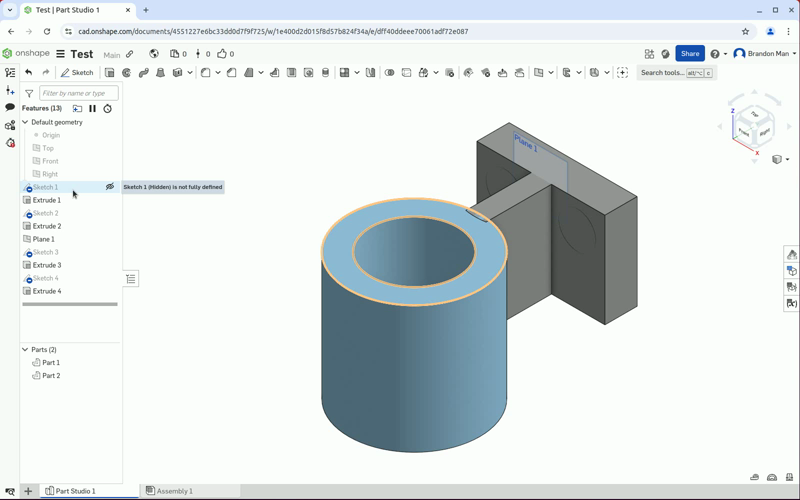
click(73, 189)